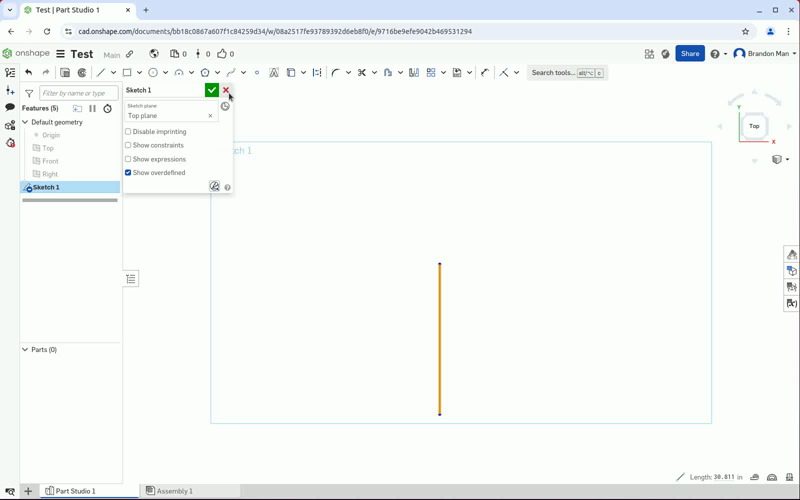
key(shift+h)
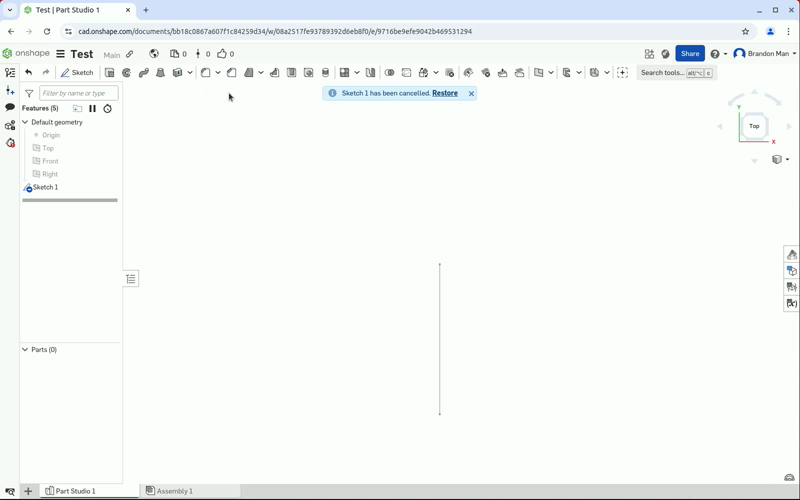
key(shift+s)
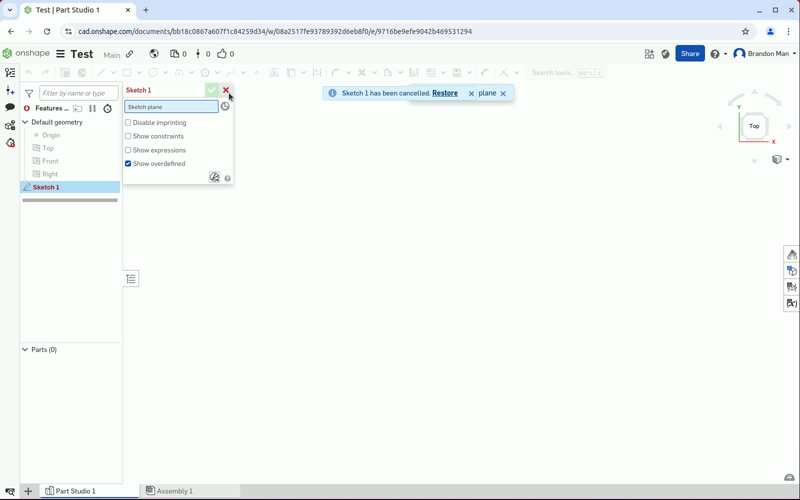
mouse_move(73, 150)
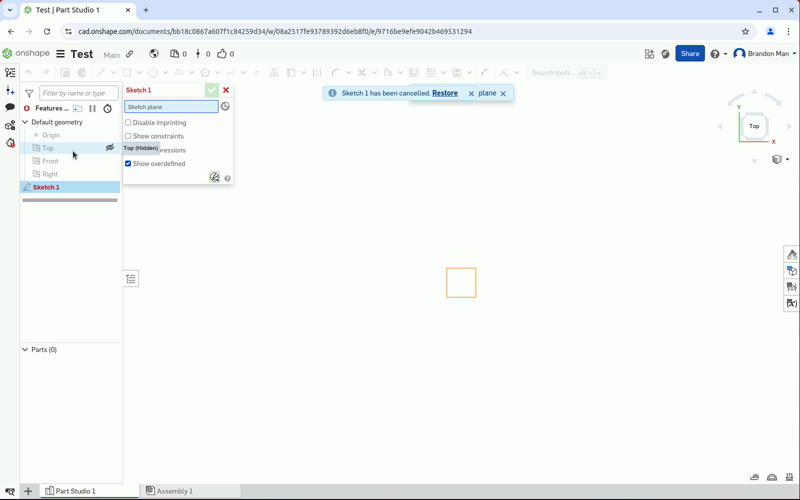
click(73, 150)
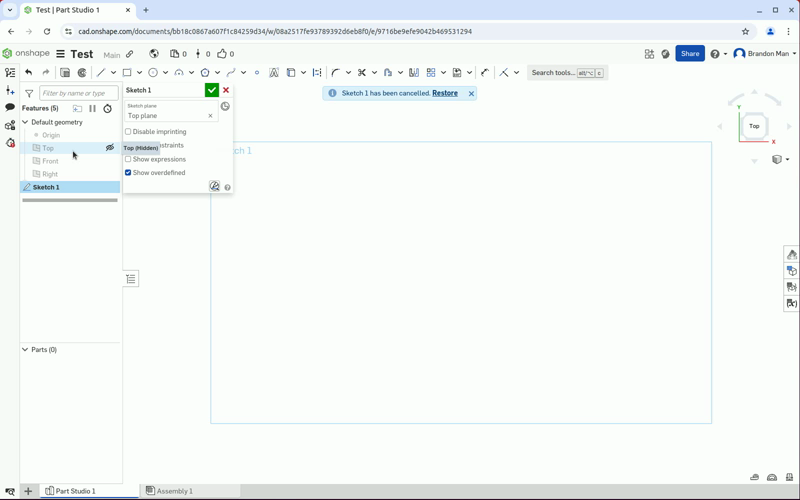
mouse_move(73, 352)
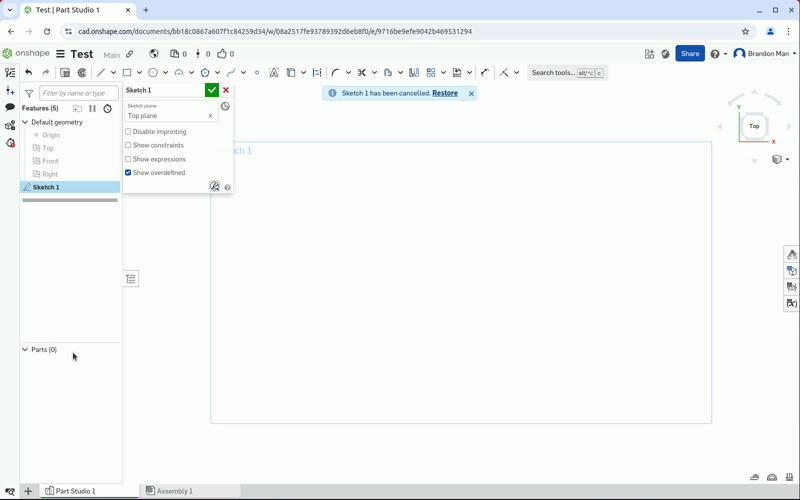
key(y)
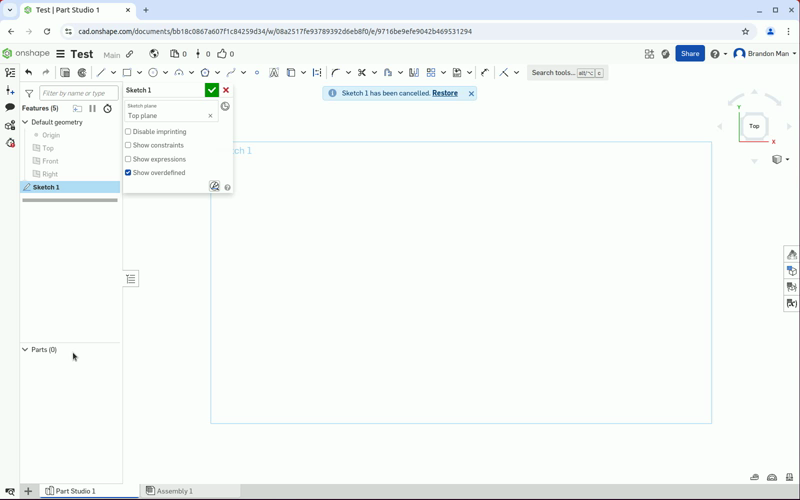
key(c)
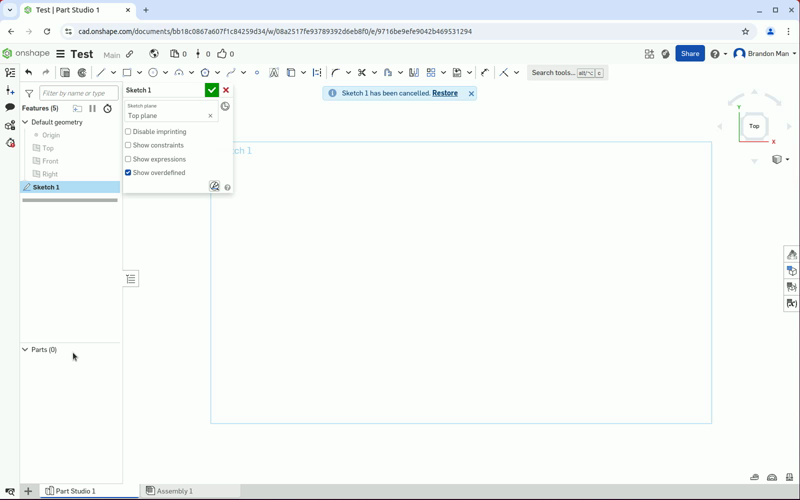
key_down(shift)
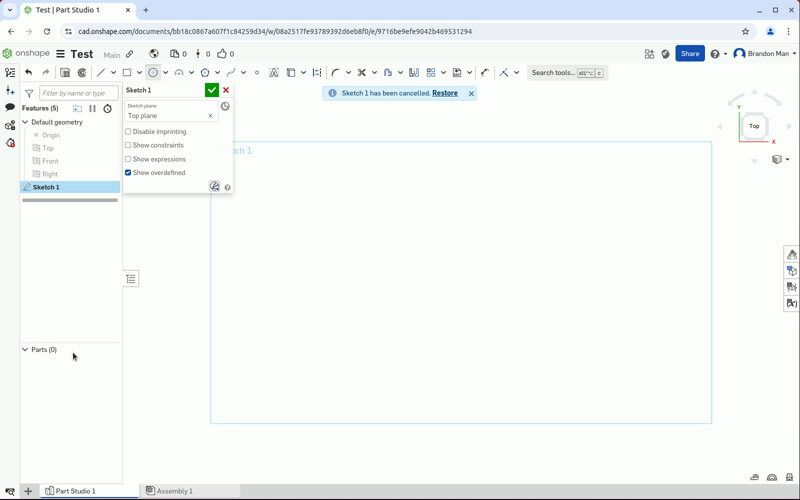
mouse_move(461, 282)
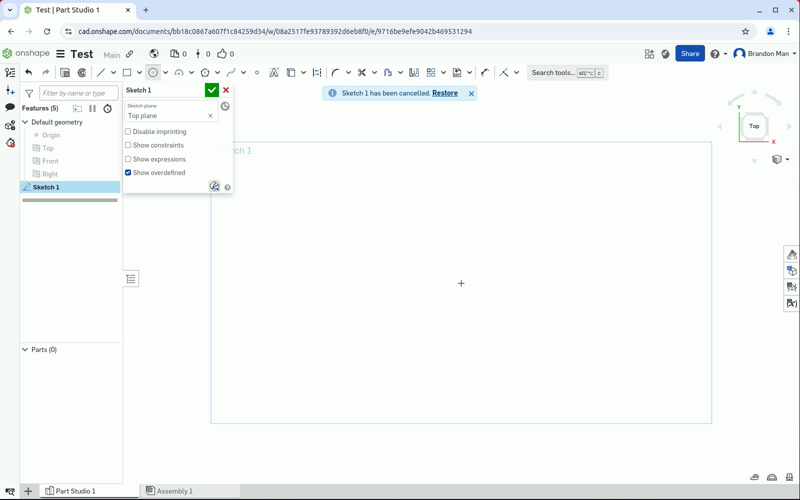
click(461, 282)
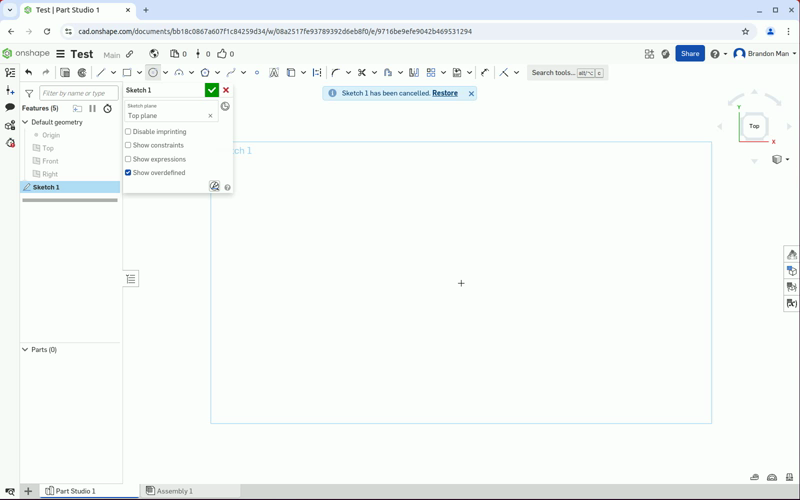
key_up(shift)
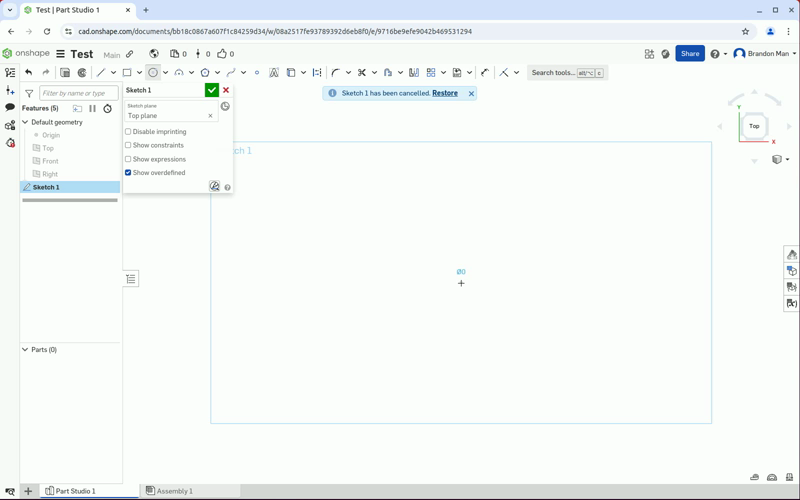
mouse_move(567, 282)
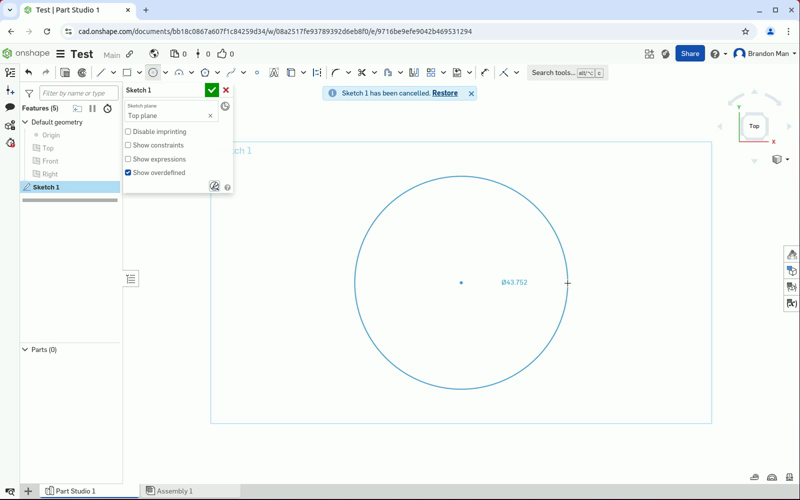
click(567, 282)
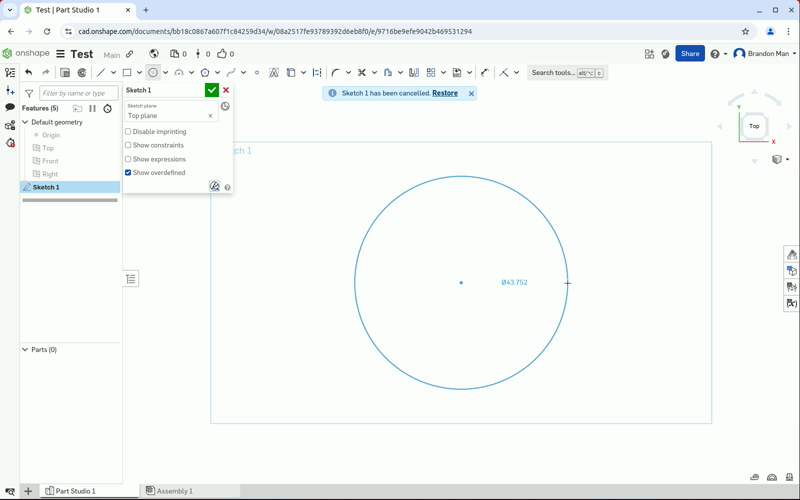
key(esc)
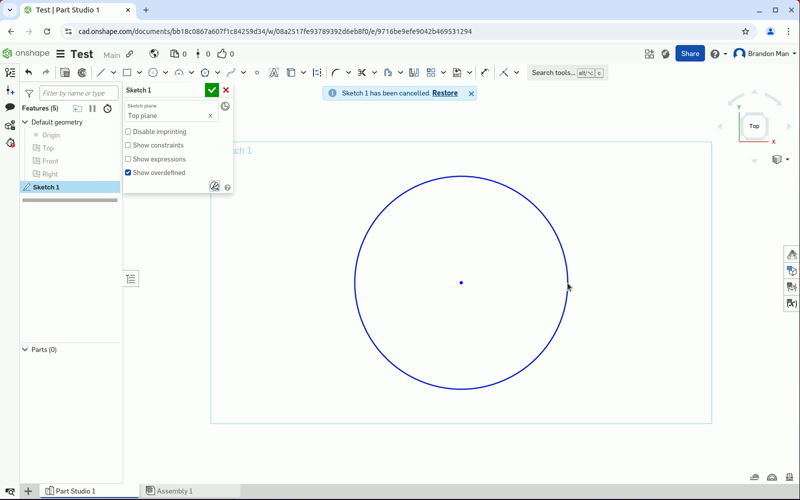
key(c)
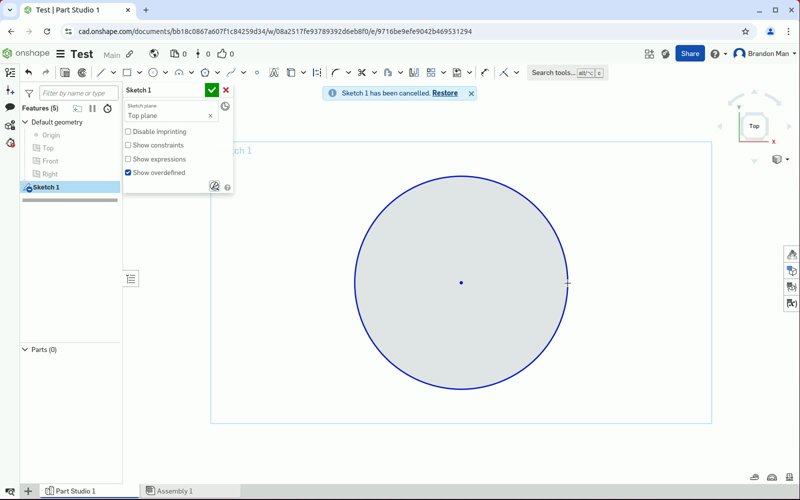
key_down(shift)
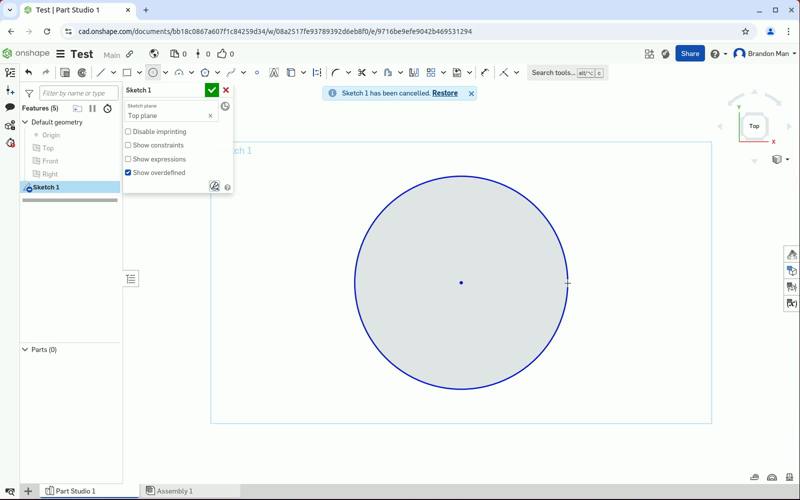
mouse_move(461, 282)
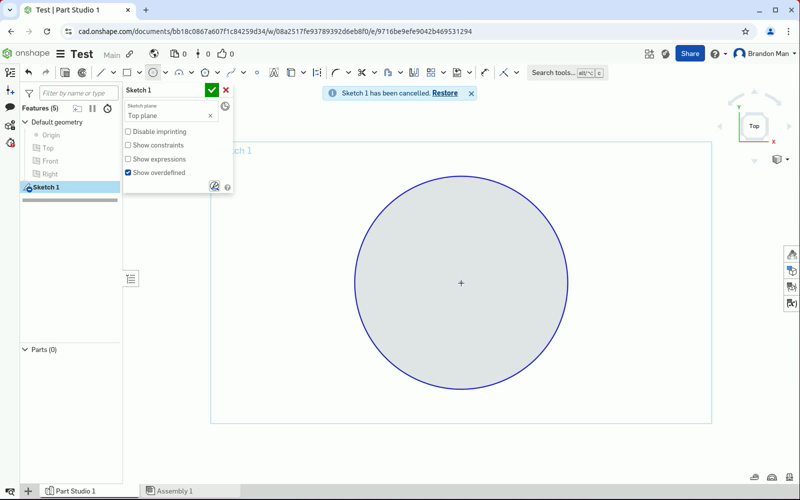
click(461, 282)
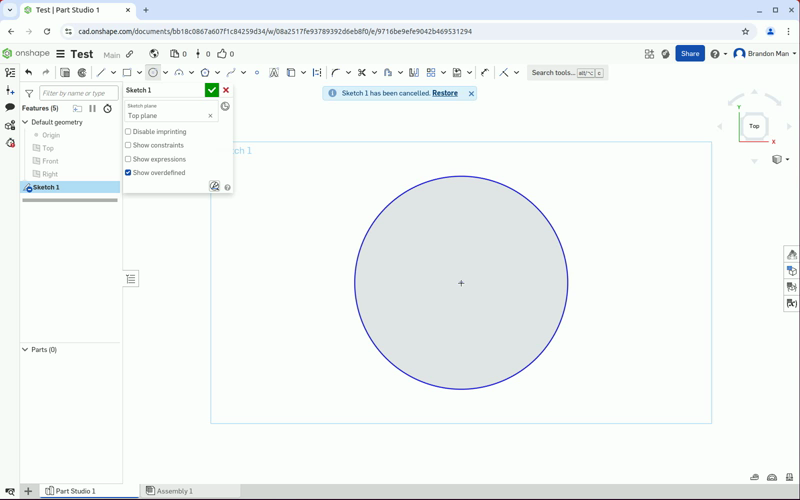
key_up(shift)
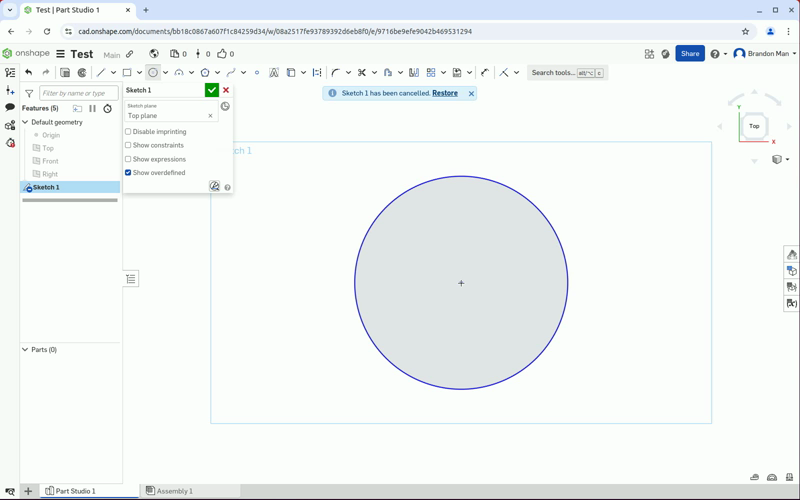
mouse_move(516, 282)
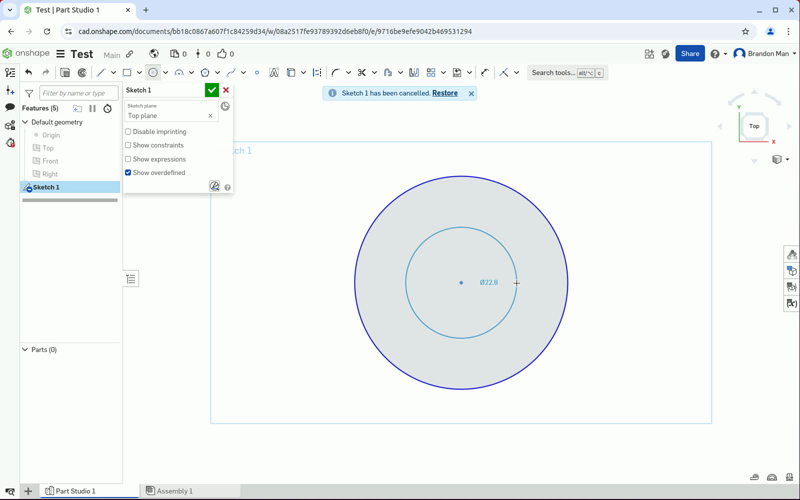
click(516, 282)
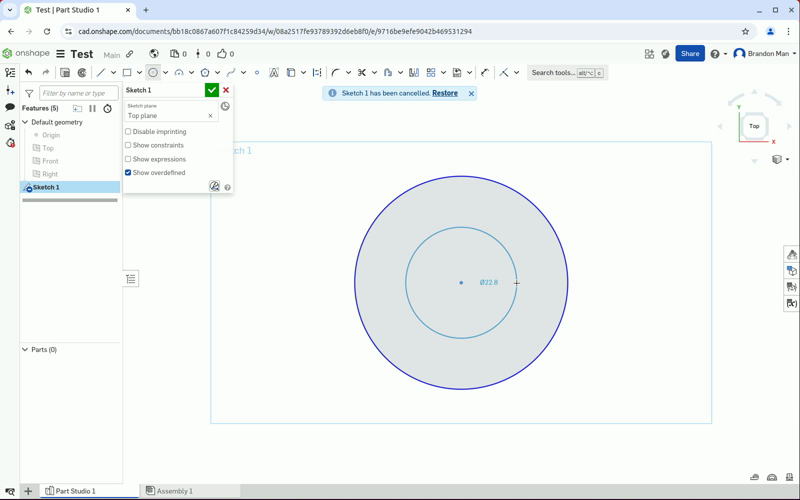
key(esc)
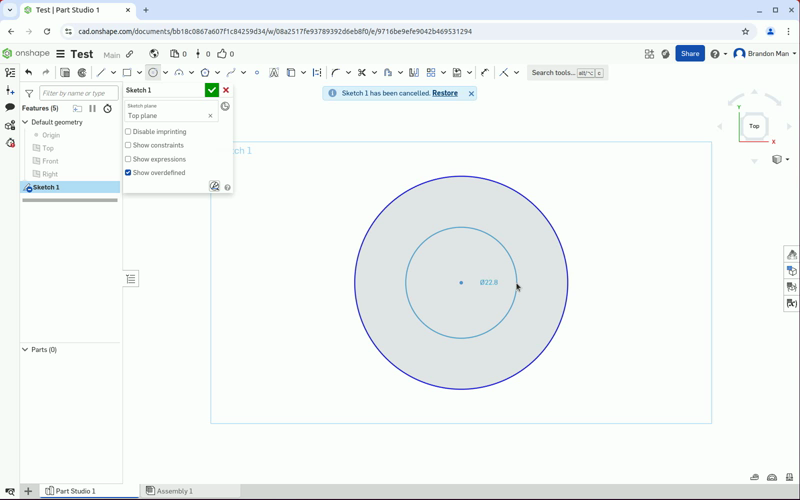
mouse_move(526, 239)
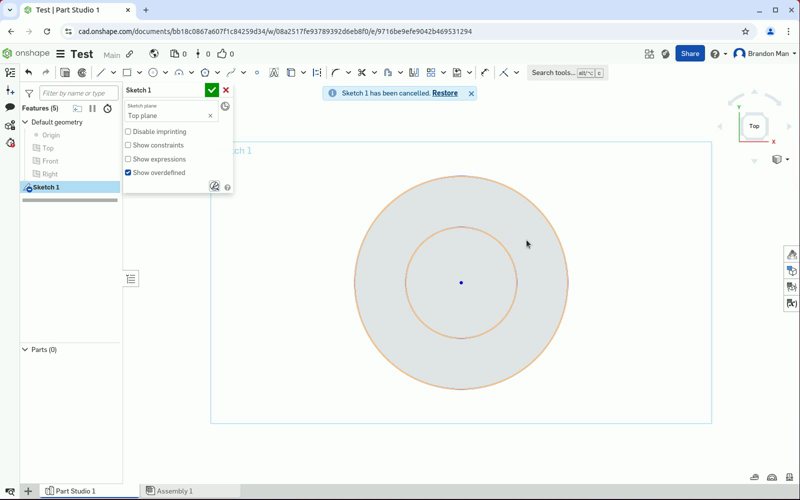
click(526, 239)
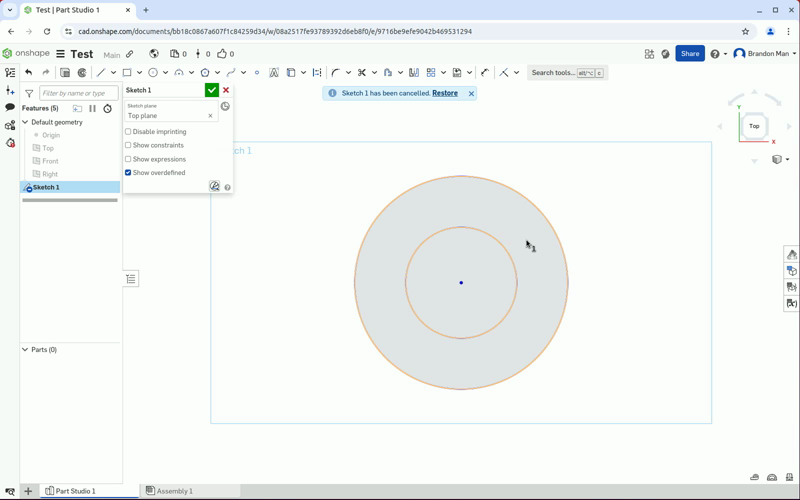
mouse_move(73, 352)
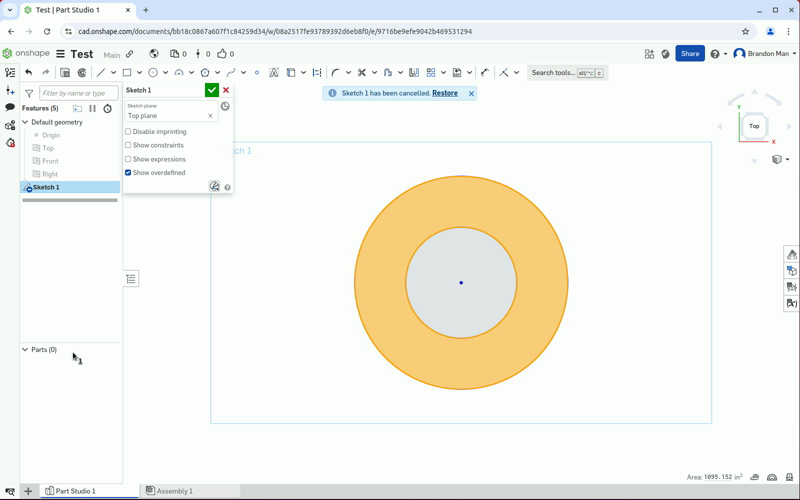
key(shift+y)
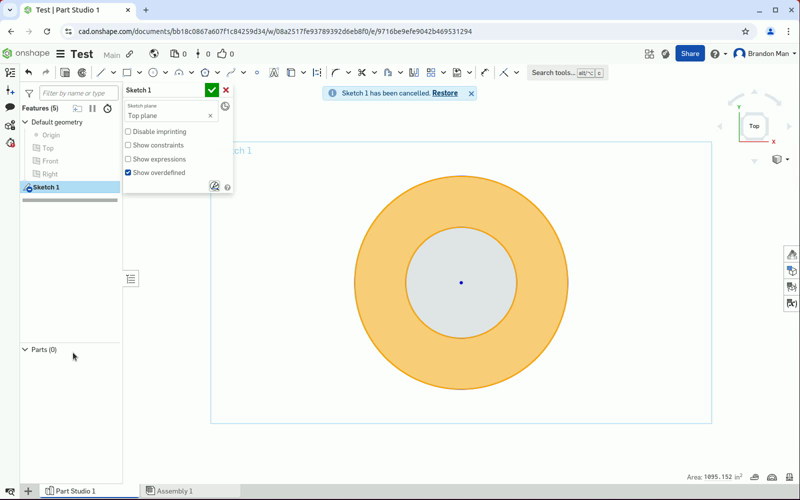
key(shift+e)
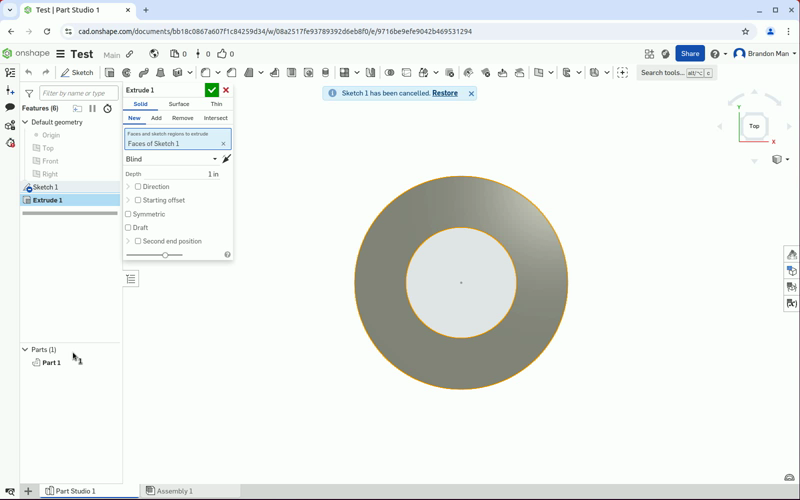
mouse_move(143, 106)
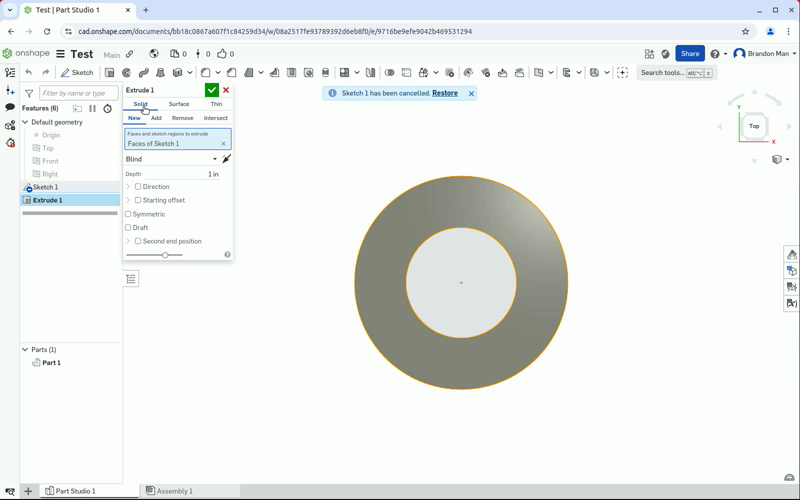
click(143, 106)
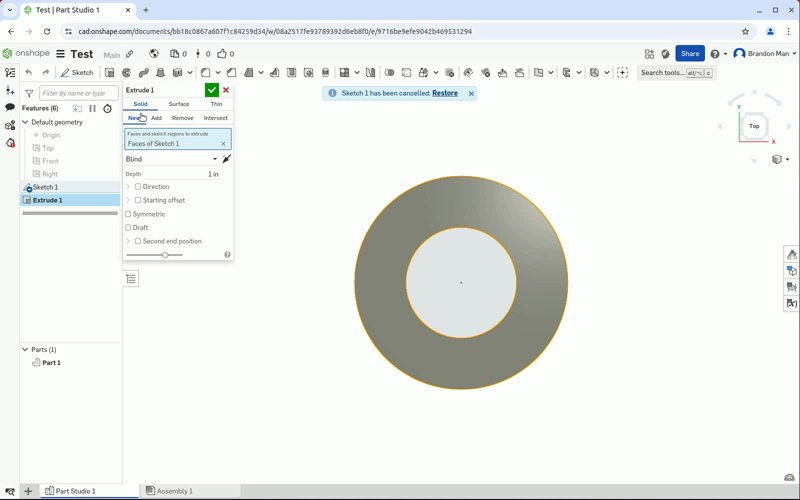
mouse_move(137, 120)
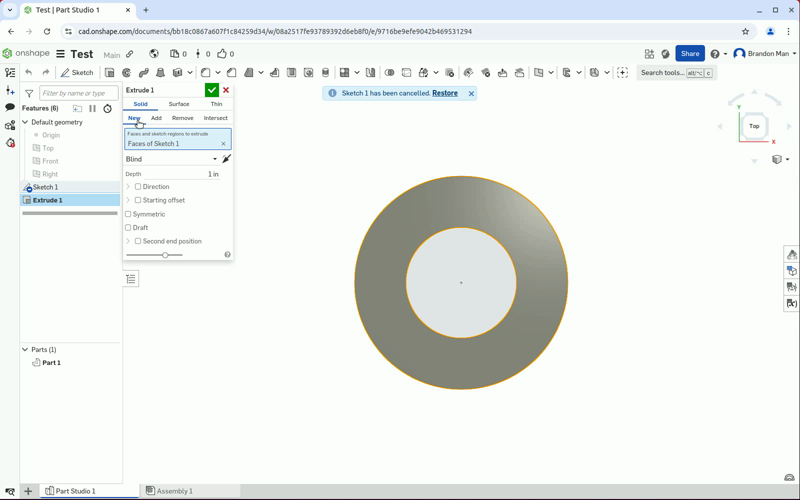
click(137, 120)
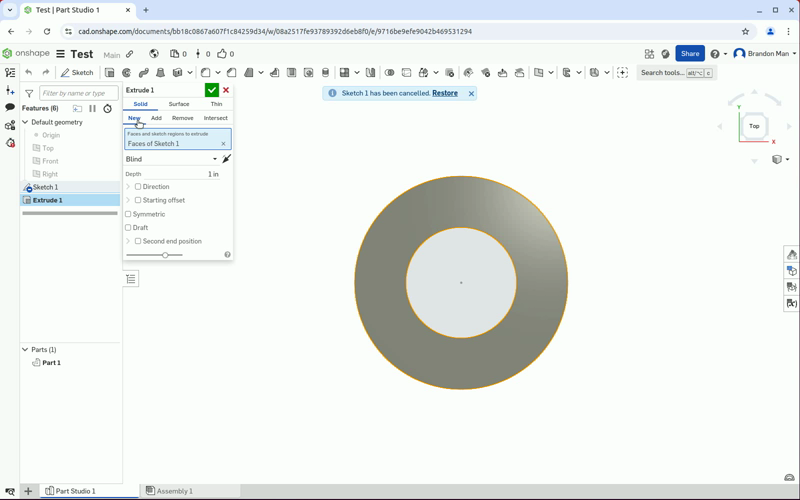
key(tab, 4)
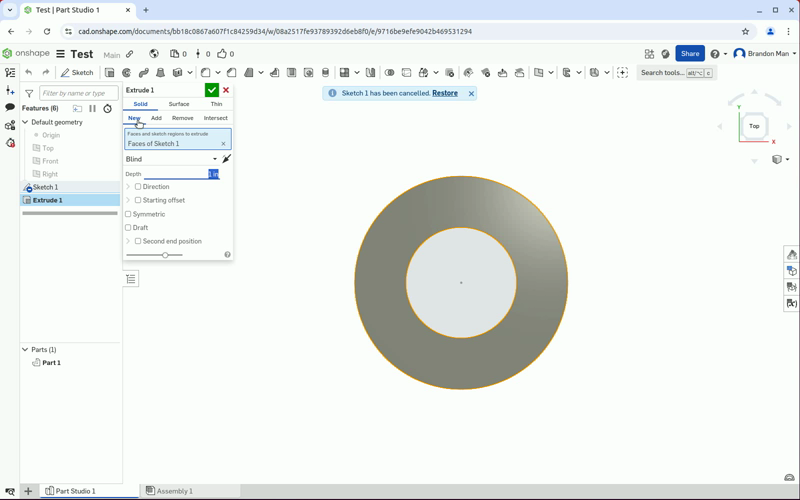
text(23.108)
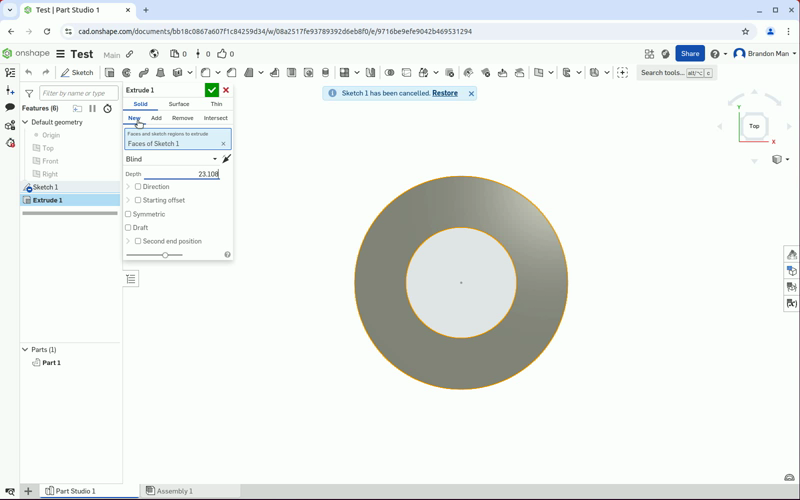
key(enter)
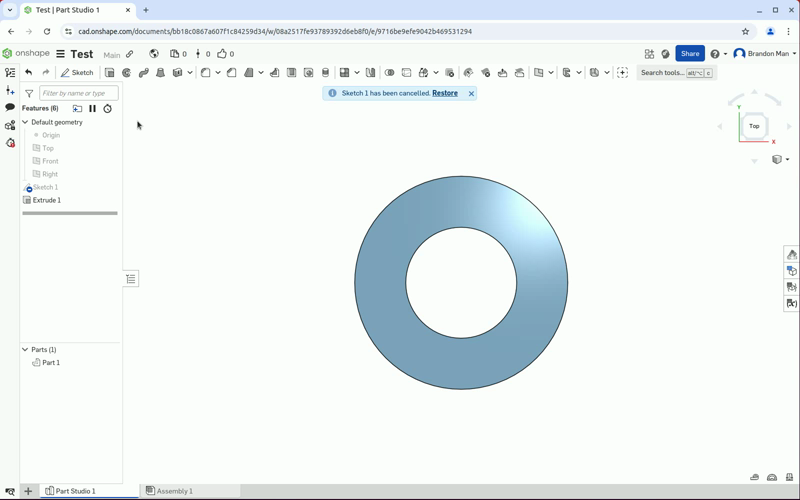
key(shift+h)
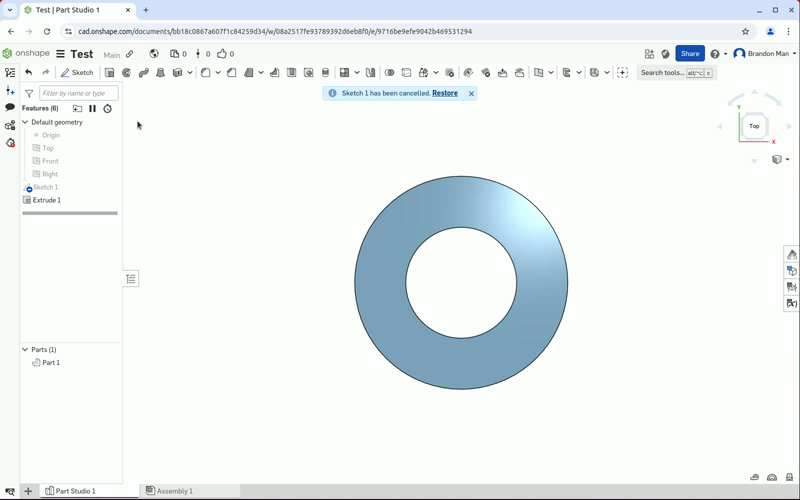
key(shift+h)
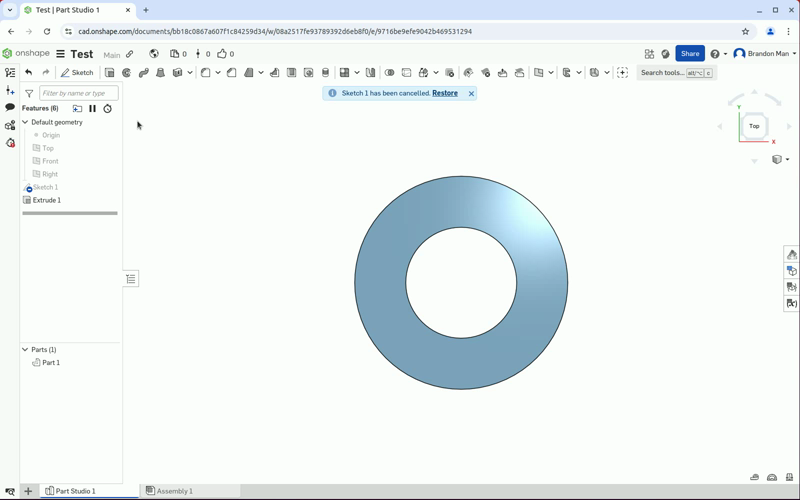
mouse_move(73, 189)
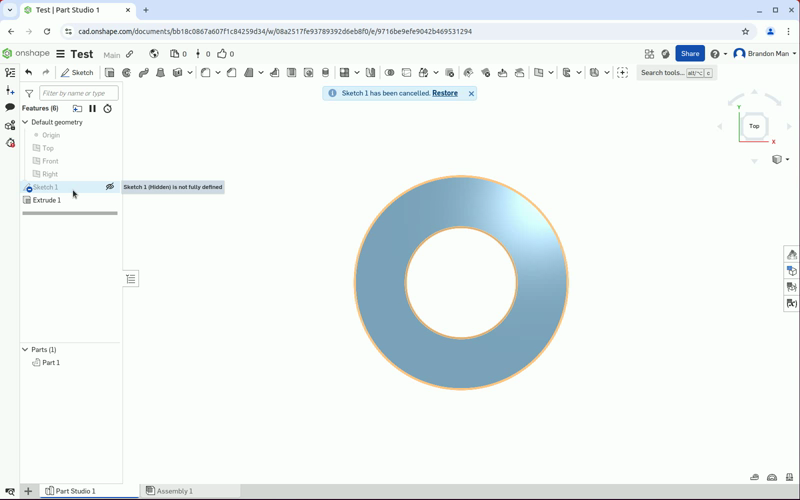
click(73, 189)
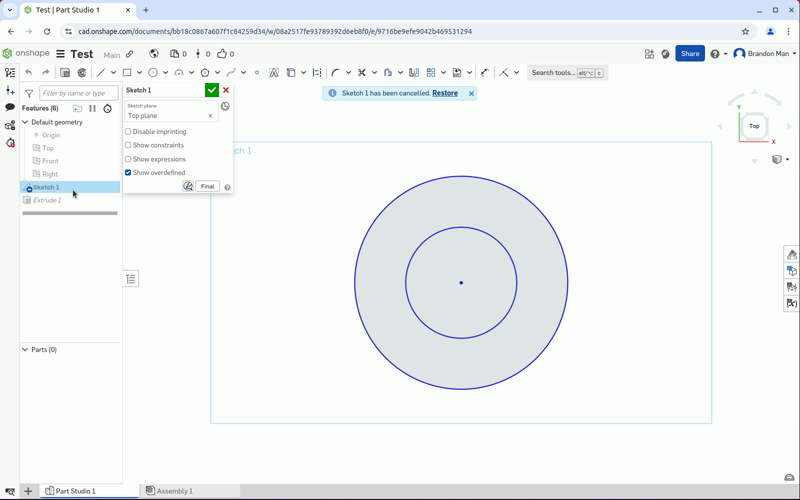
mouse_move(229, 92)
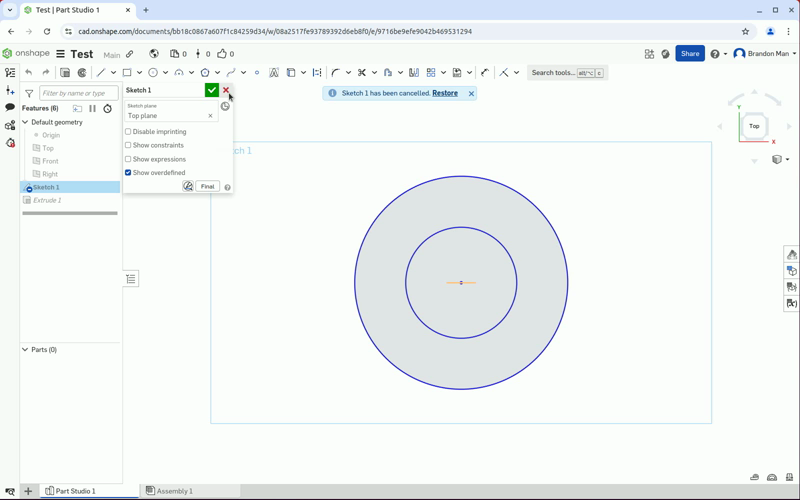
click(229, 92)
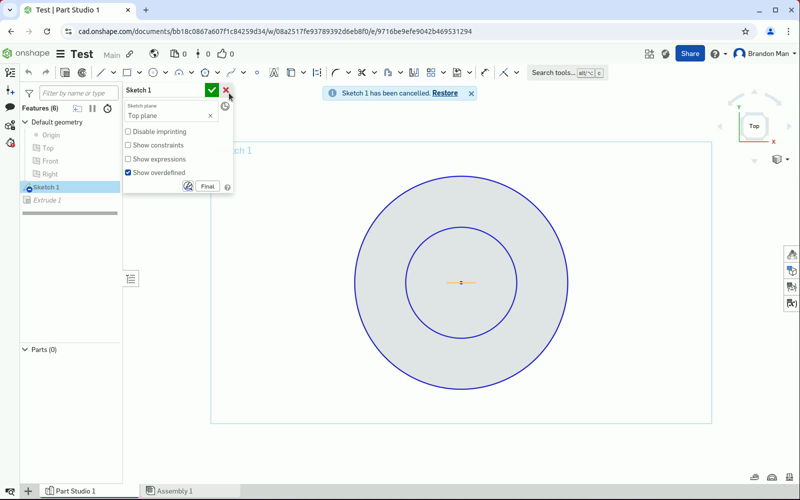
key(shift+s)
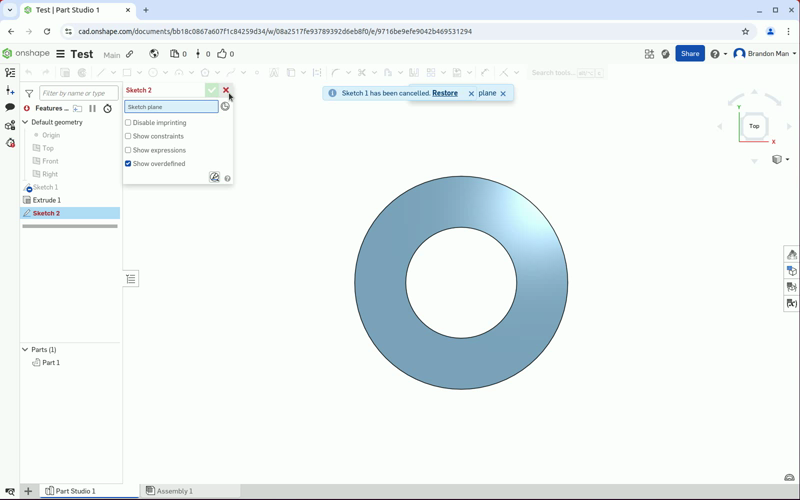
mouse_move(73, 150)
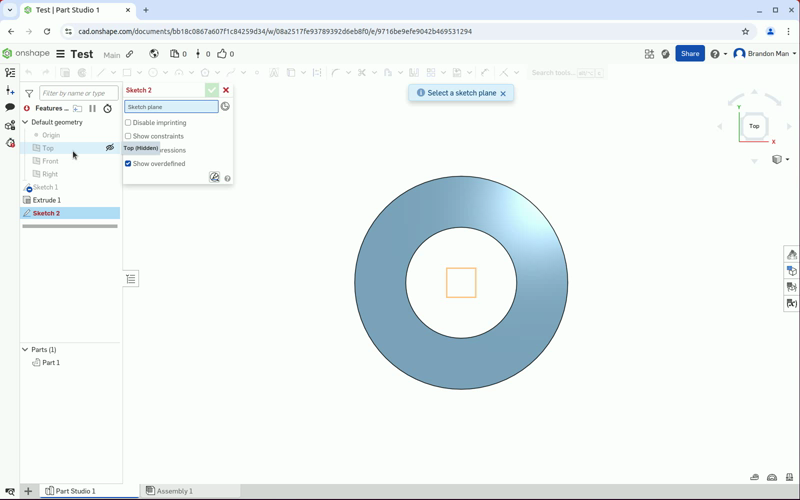
click(73, 150)
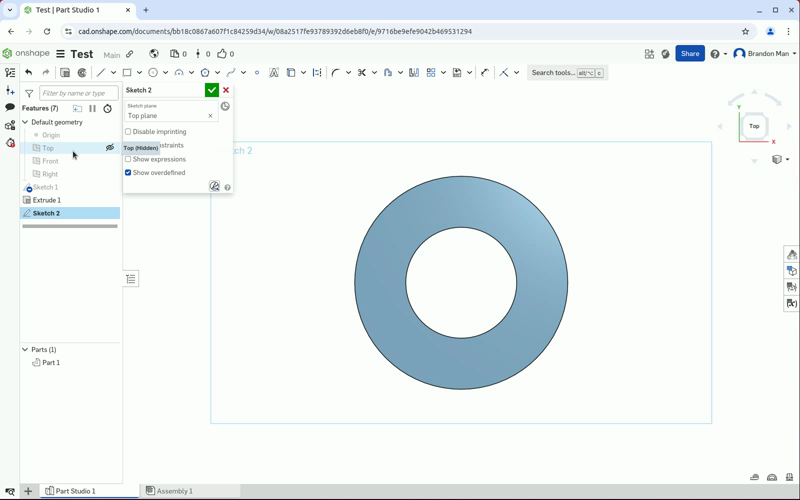
mouse_move(73, 352)
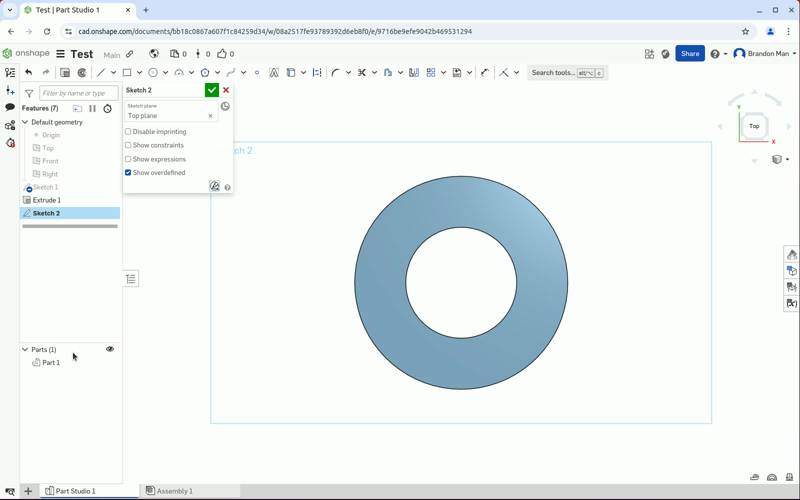
key(y)
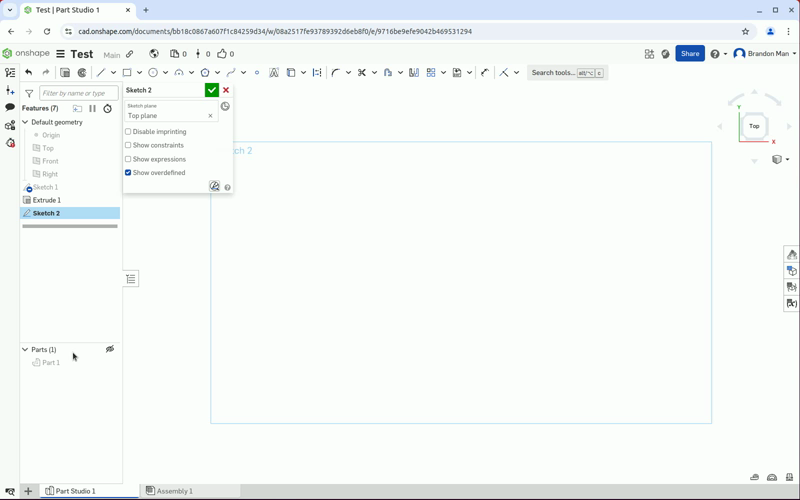
key(c)
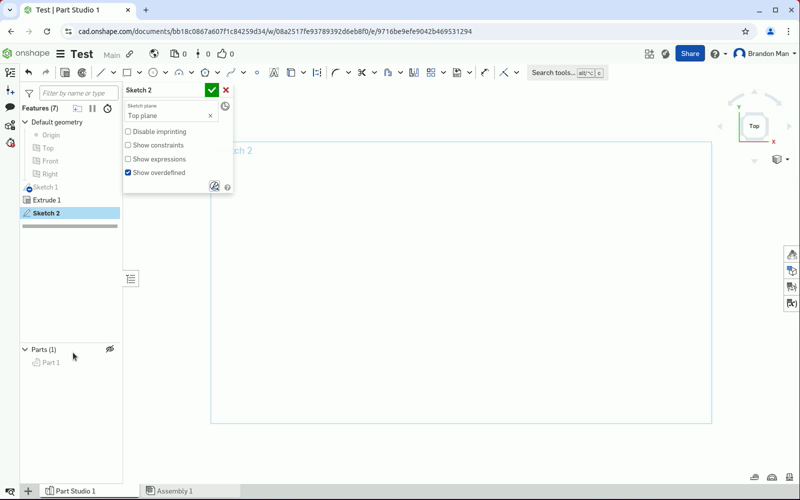
key_down(shift)
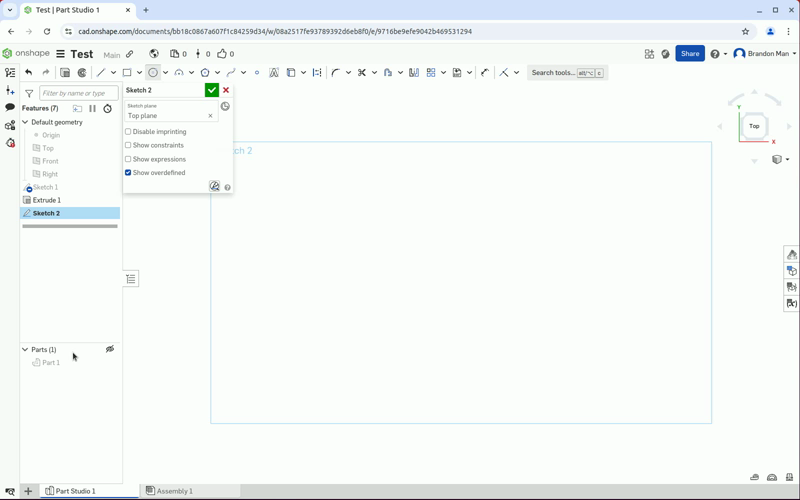
mouse_move(461, 282)
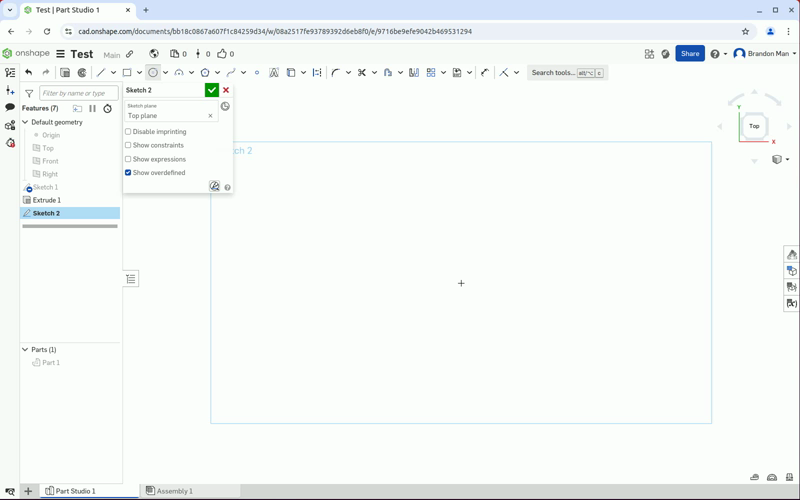
click(461, 282)
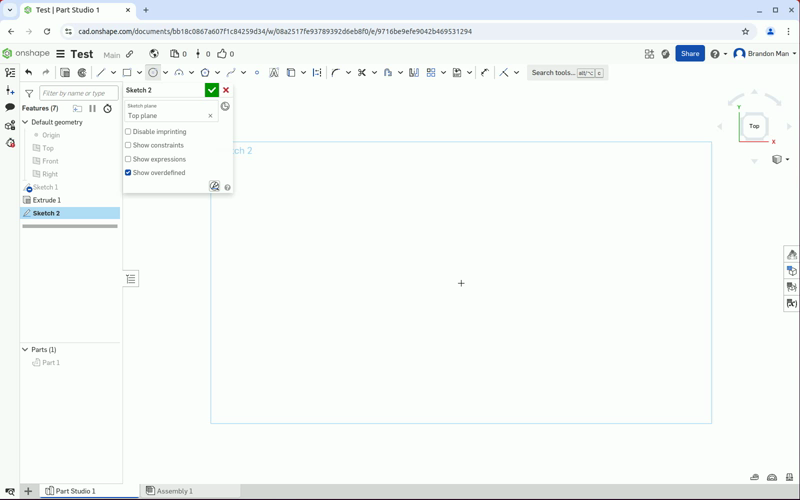
key_up(shift)
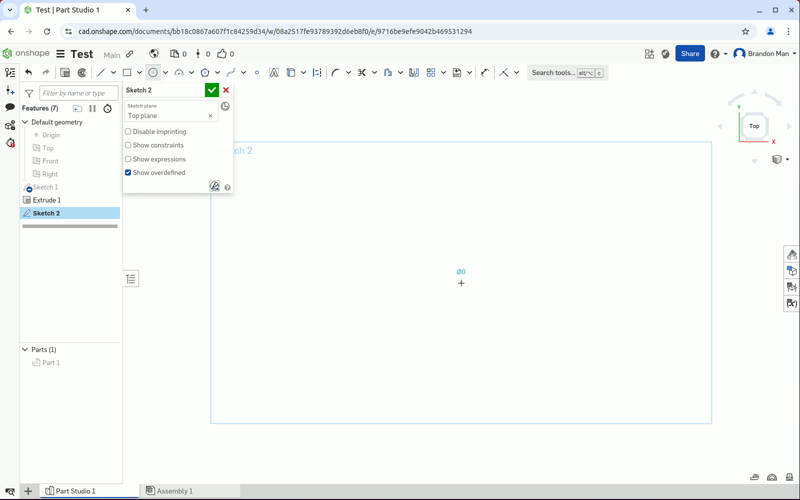
mouse_move(518, 282)
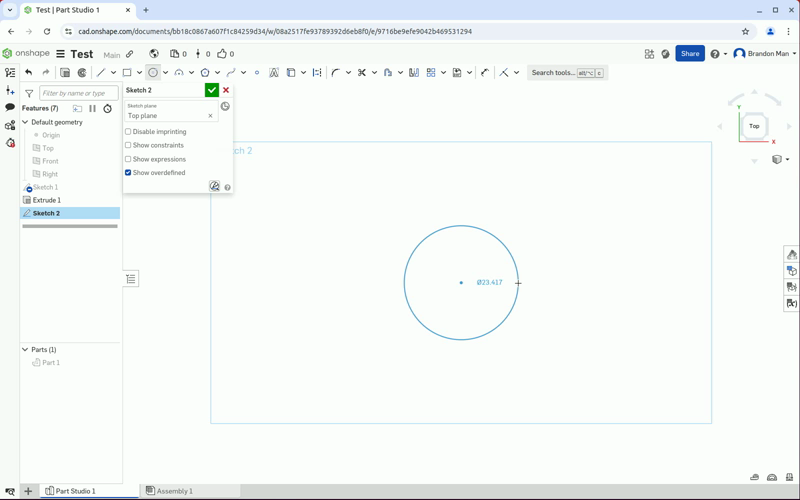
click(518, 282)
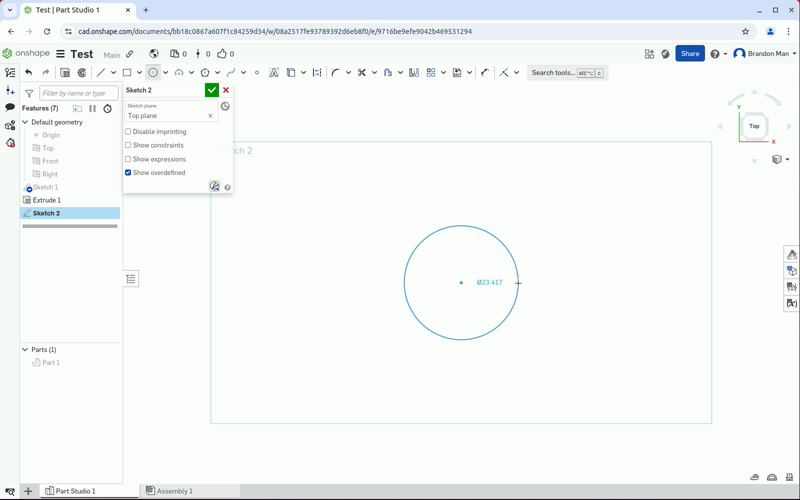
key(esc)
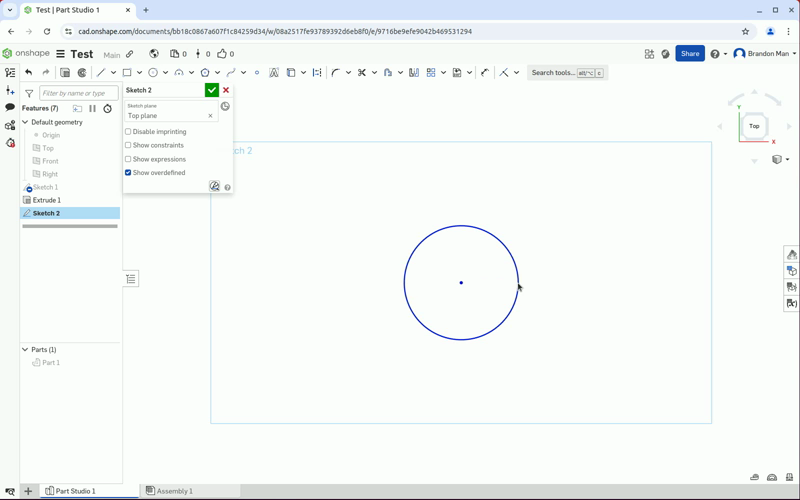
key(c)
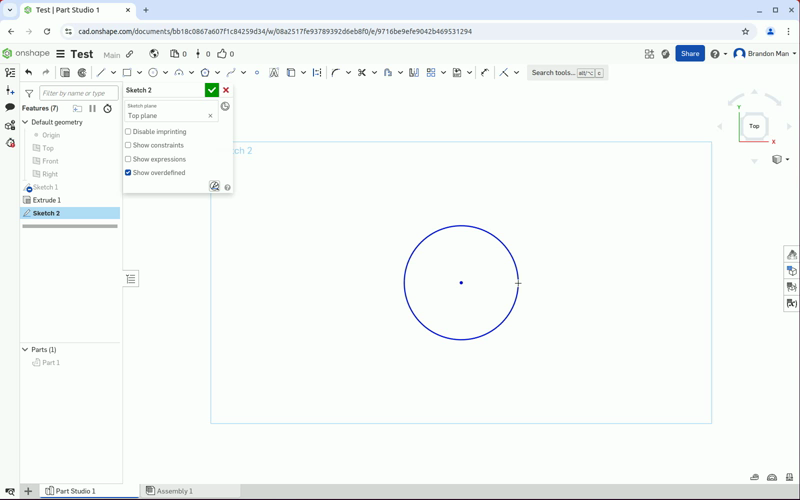
key_down(shift)
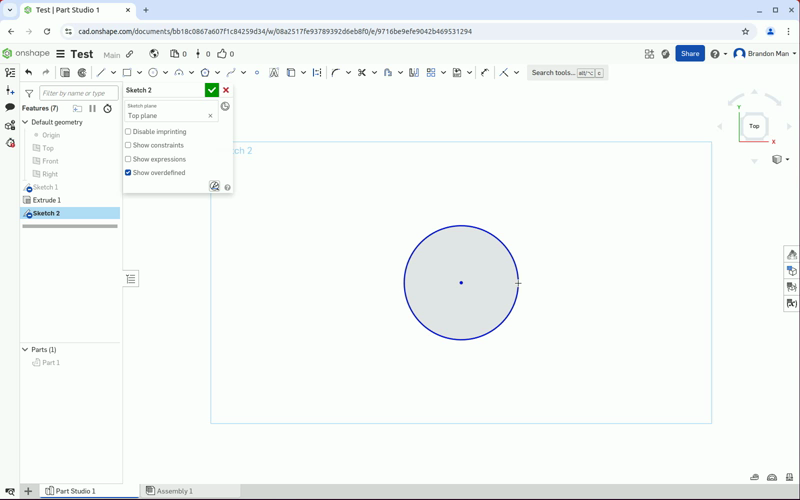
mouse_move(461, 282)
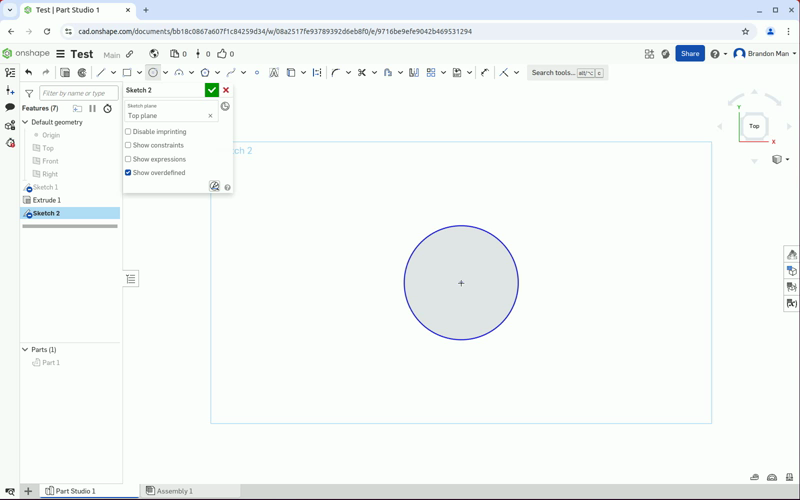
click(461, 282)
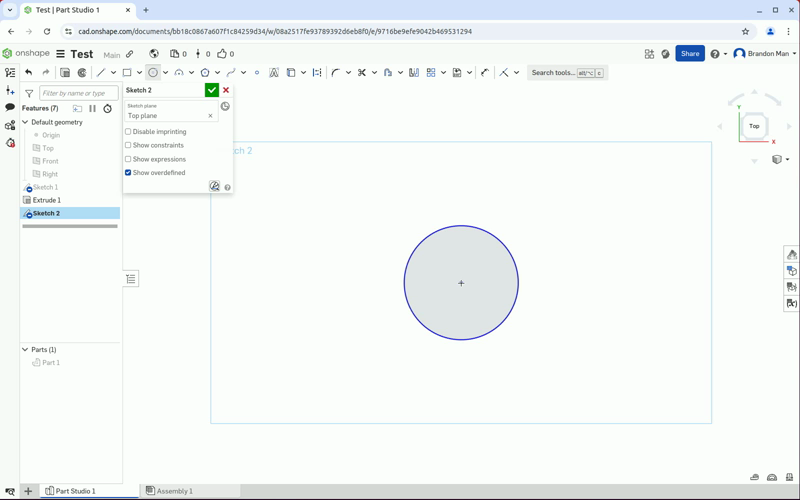
key_up(shift)
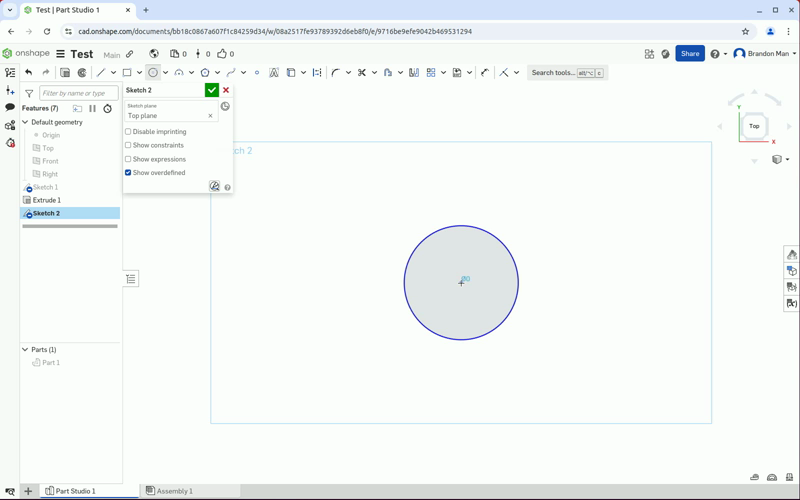
mouse_move(504, 282)
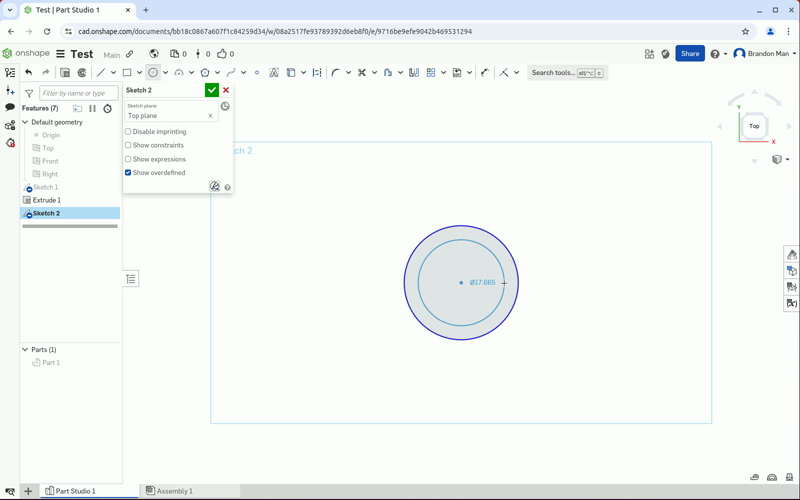
click(504, 282)
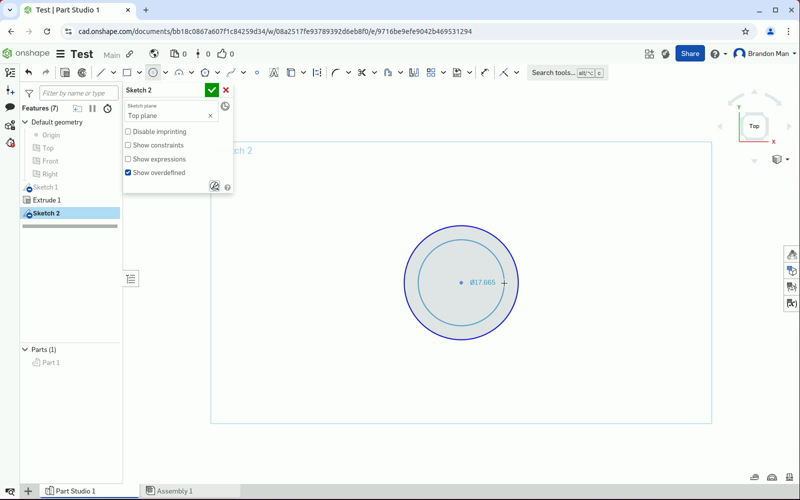
key(esc)
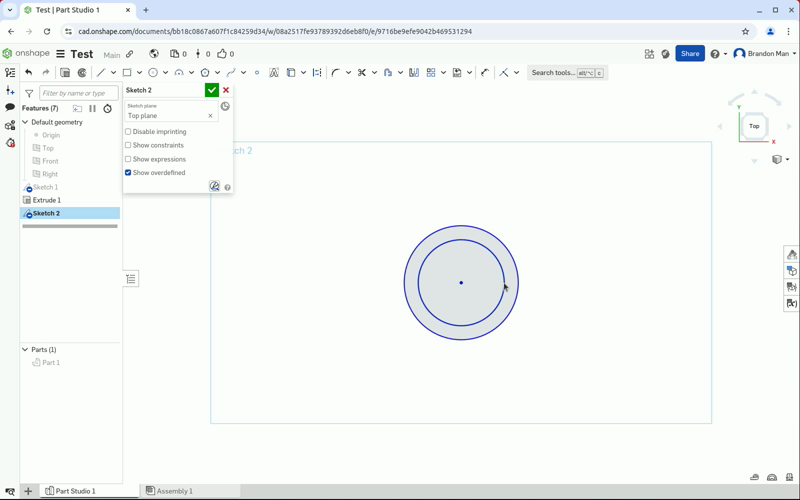
mouse_move(507, 265)
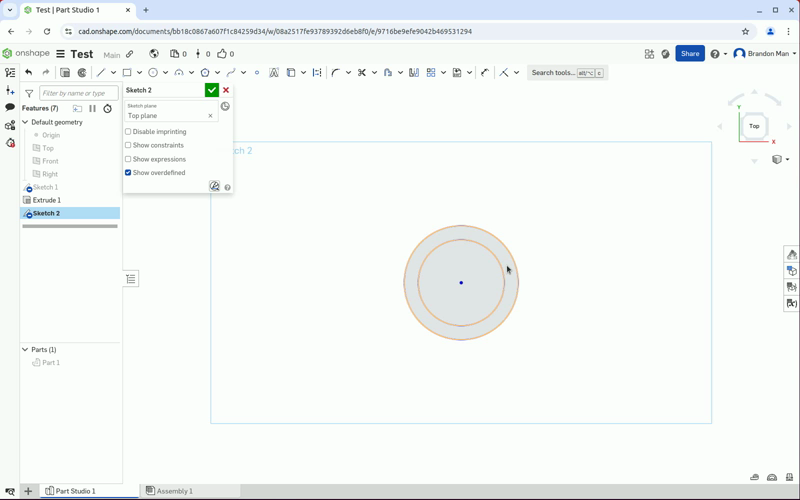
click(507, 265)
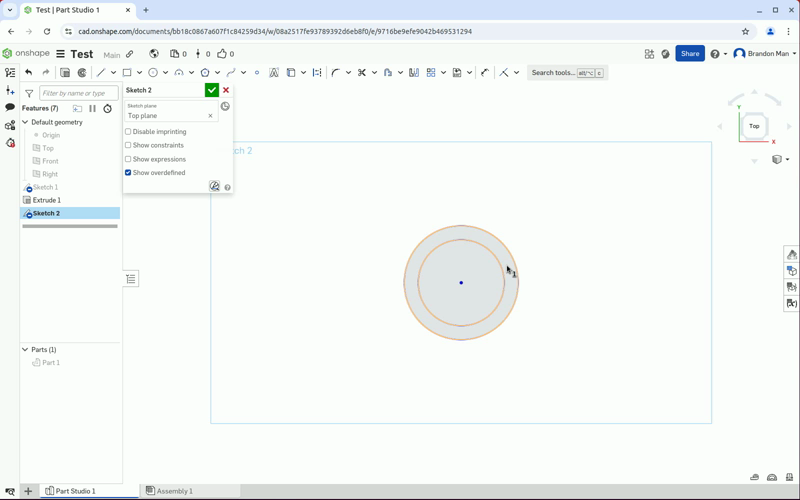
mouse_move(73, 352)
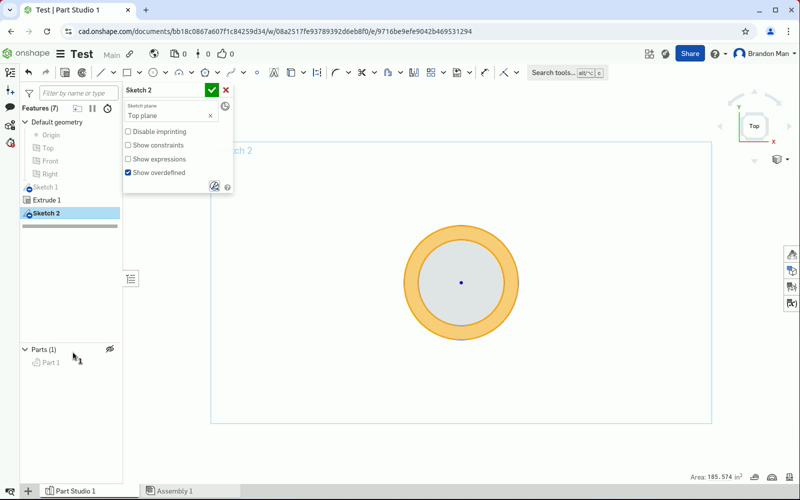
key(shift+y)
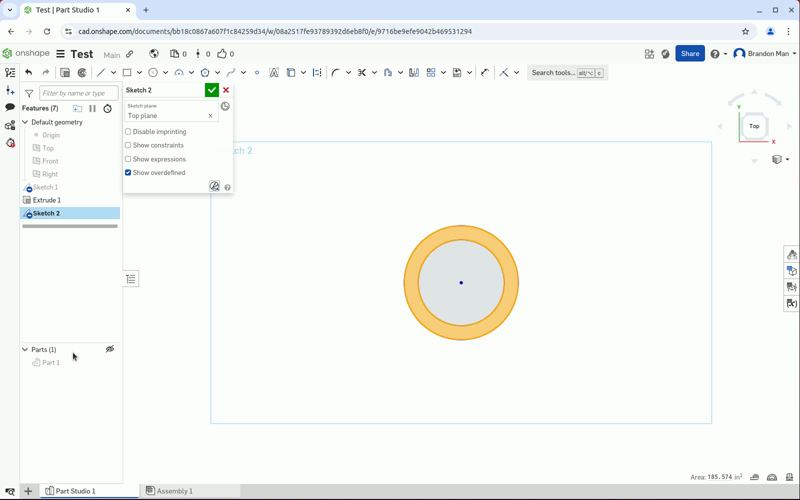
key(shift+e)
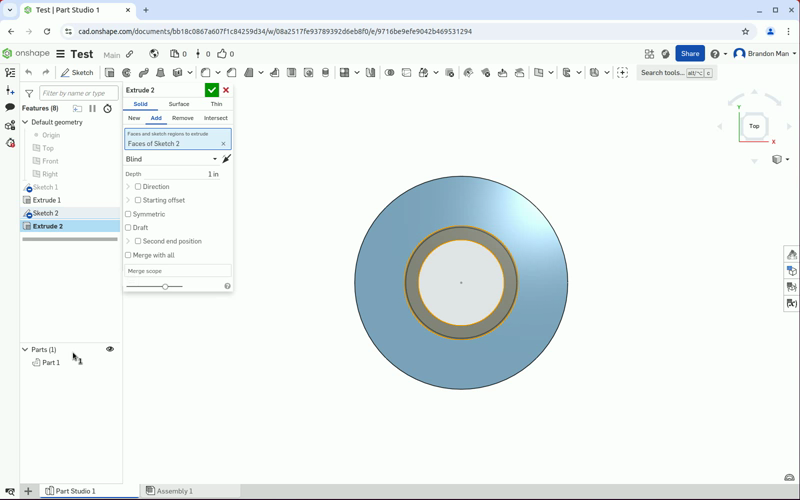
mouse_move(143, 106)
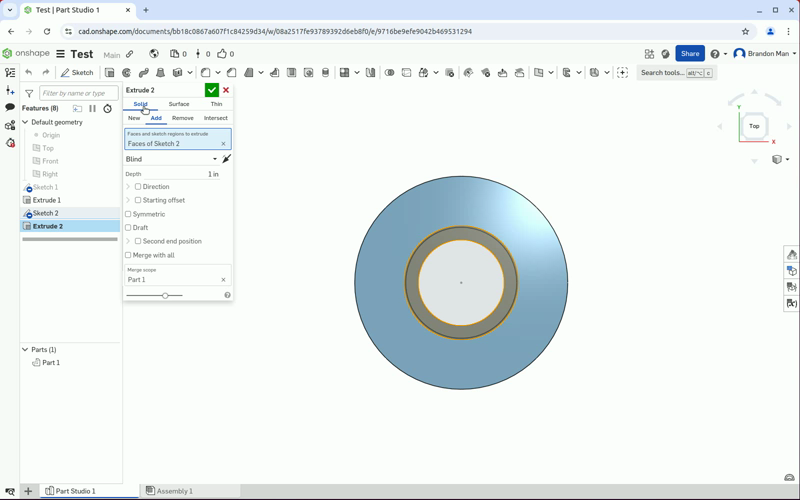
click(143, 106)
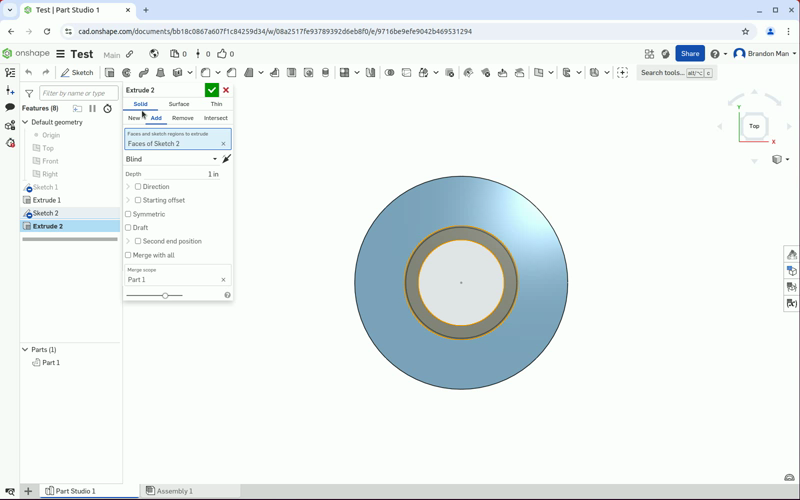
mouse_move(137, 120)
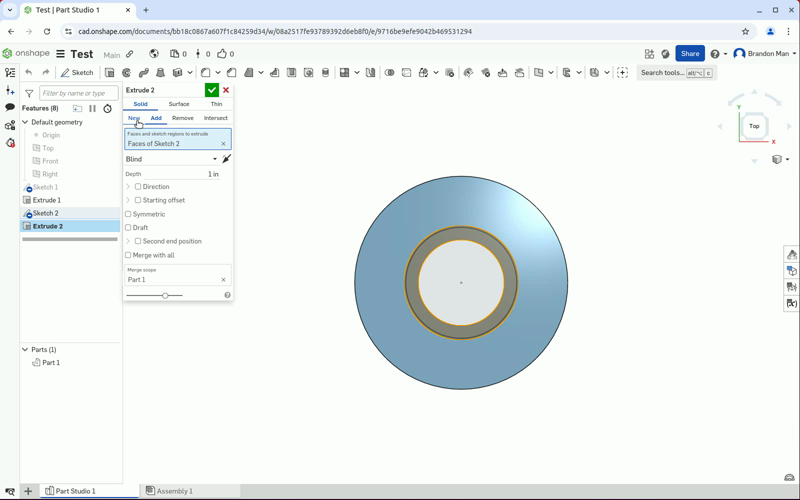
click(137, 120)
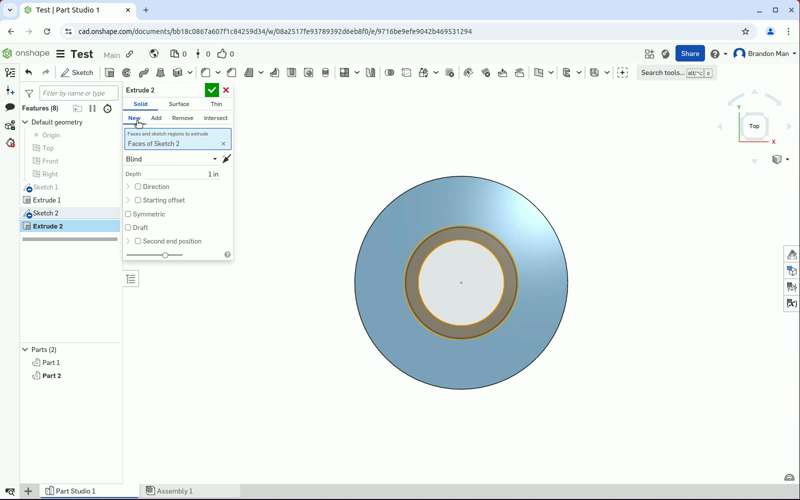
key(tab, 4)
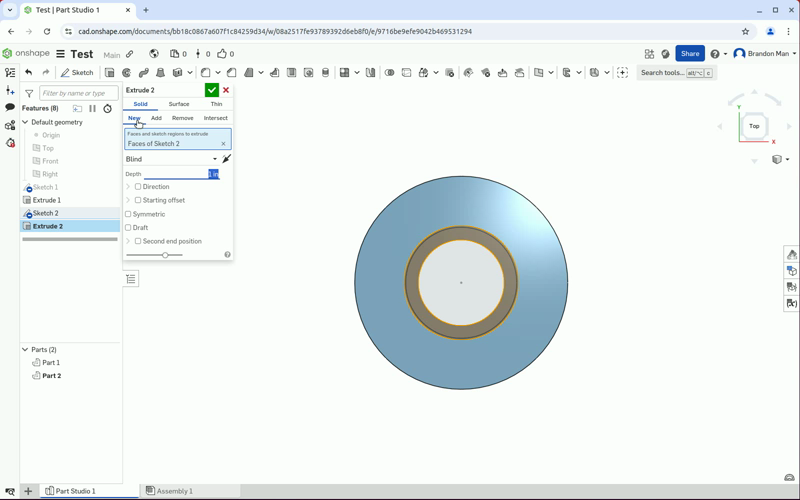
text(-23.108)
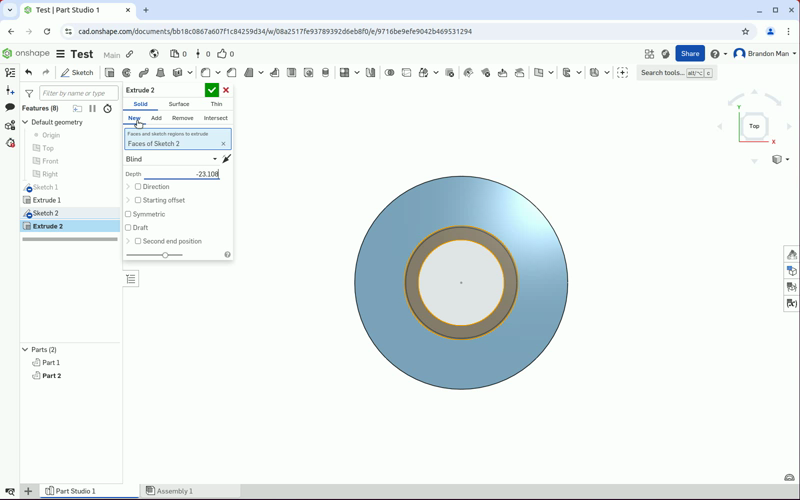
key(enter)
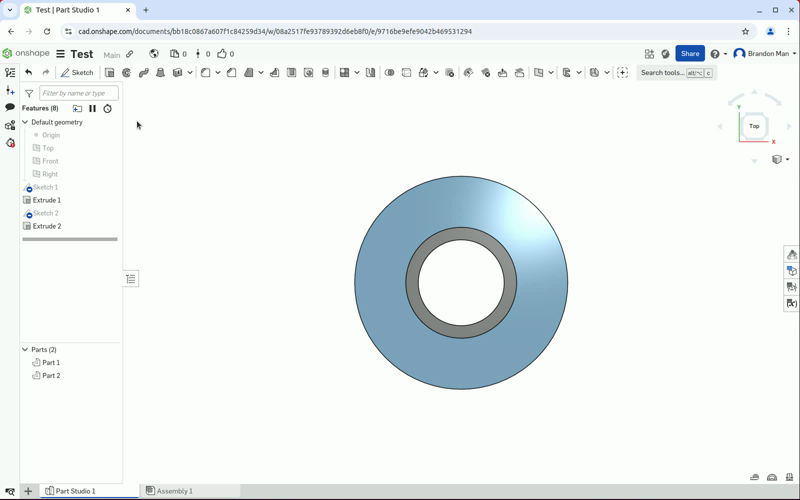
key(shift+h)
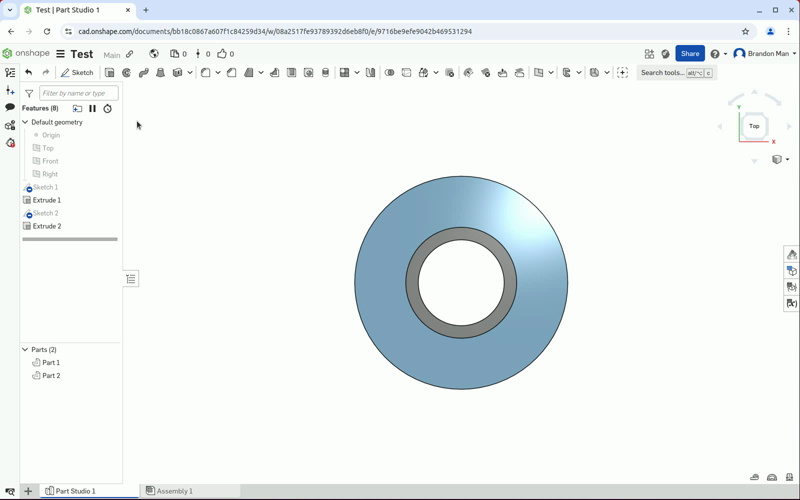
key(shift+h)
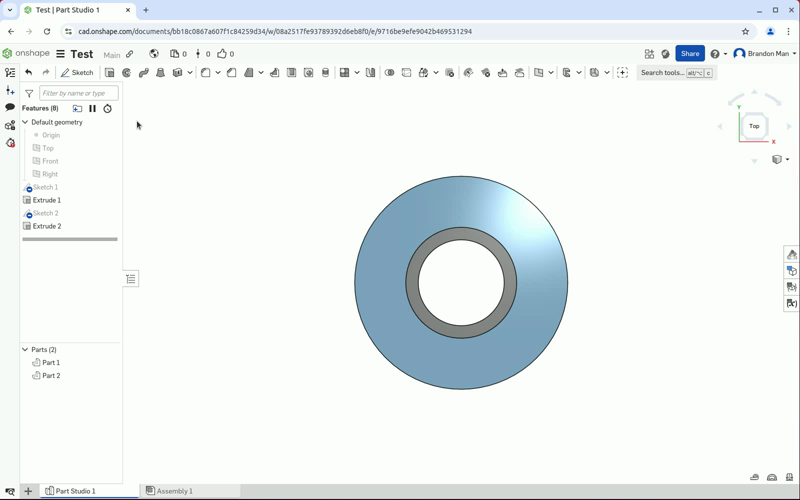
mouse_move(73, 189)
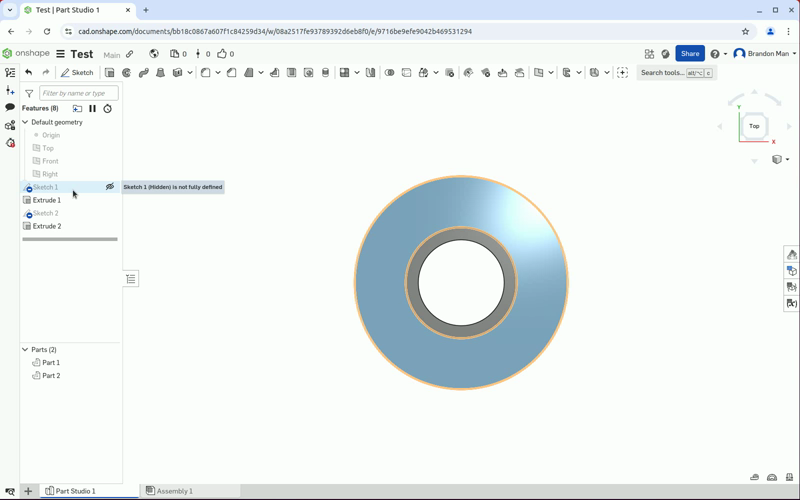
click(73, 189)
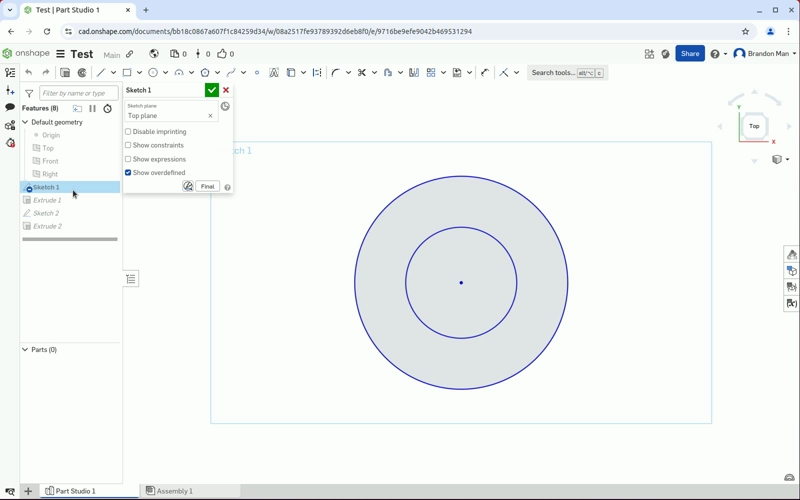
mouse_move(229, 92)
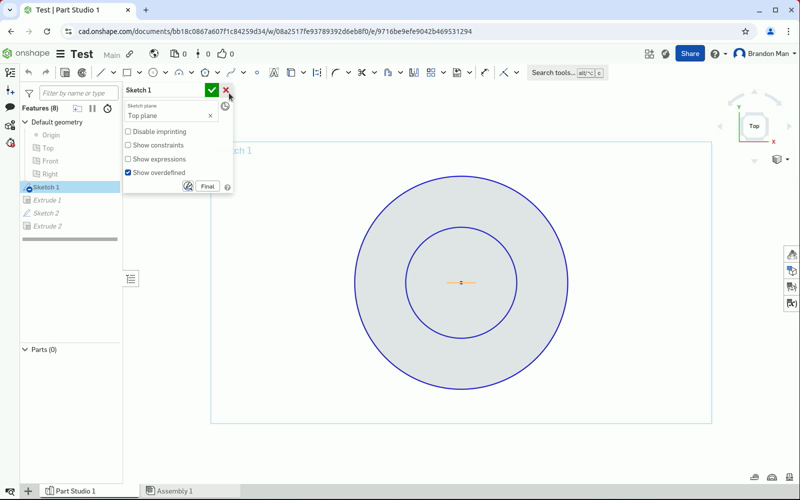
click(229, 92)
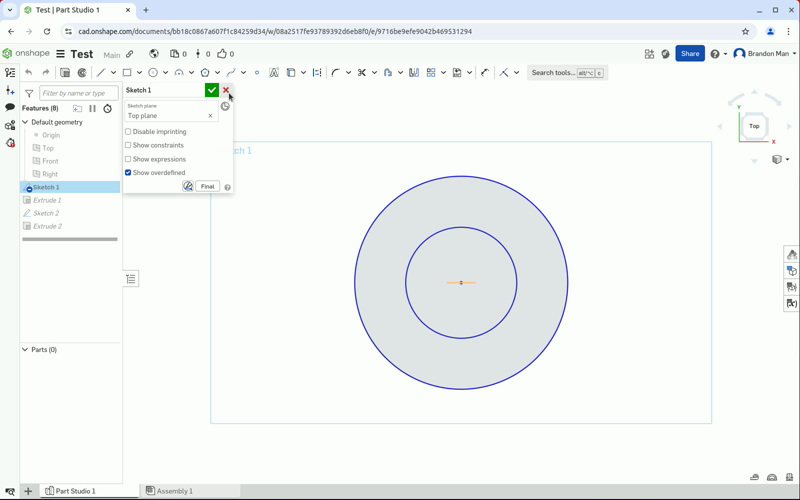
key(shift+s)
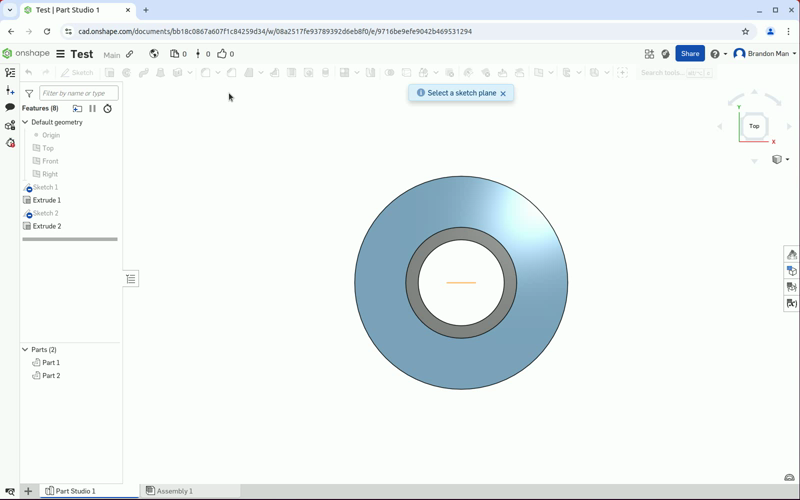
mouse_move(73, 150)
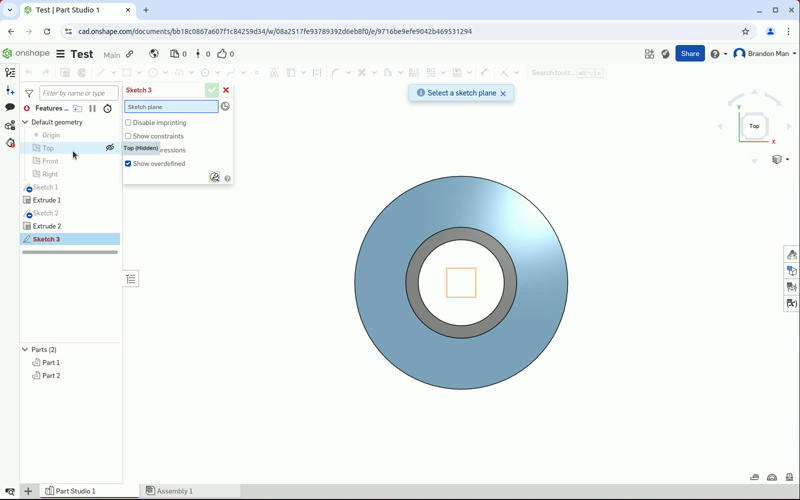
click(73, 150)
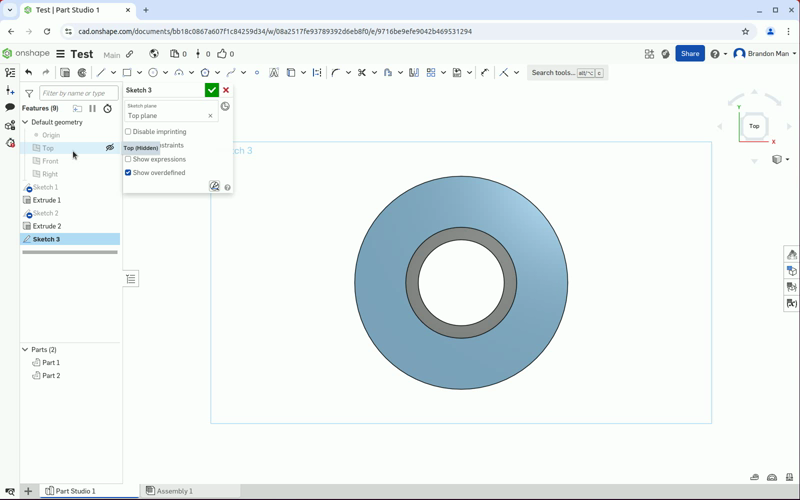
mouse_move(73, 352)
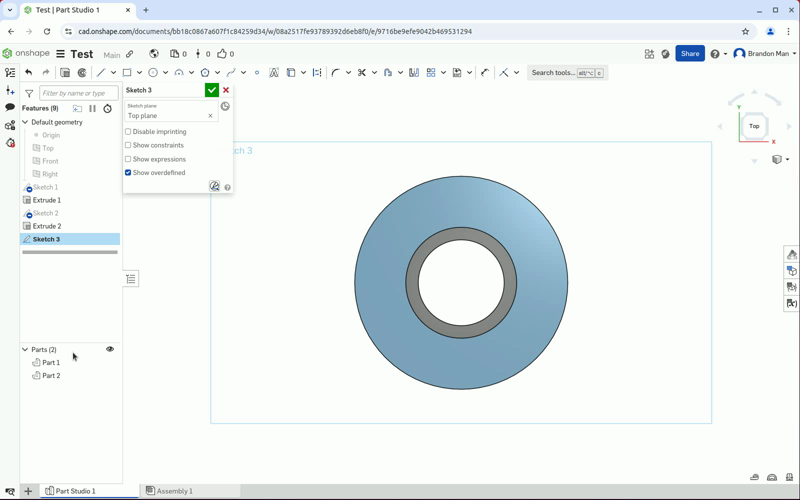
key(y)
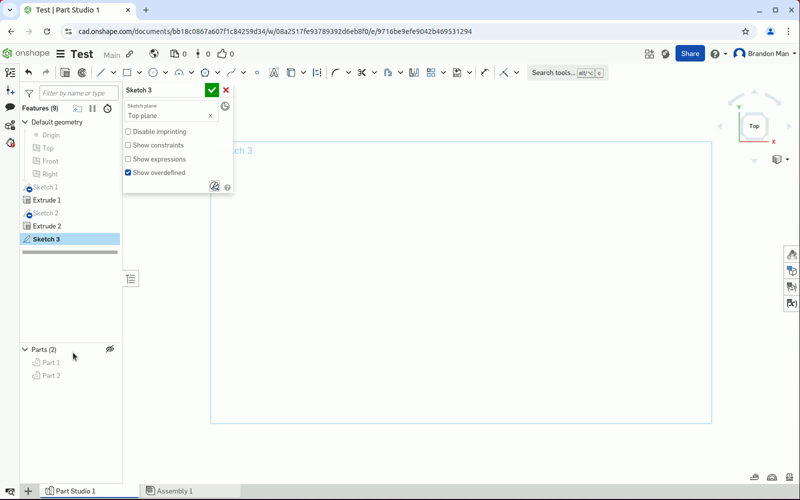
key(c)
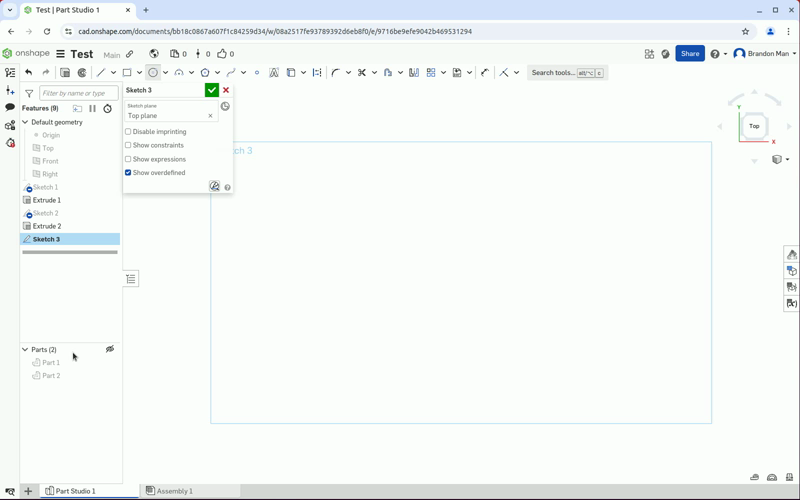
key_down(shift)
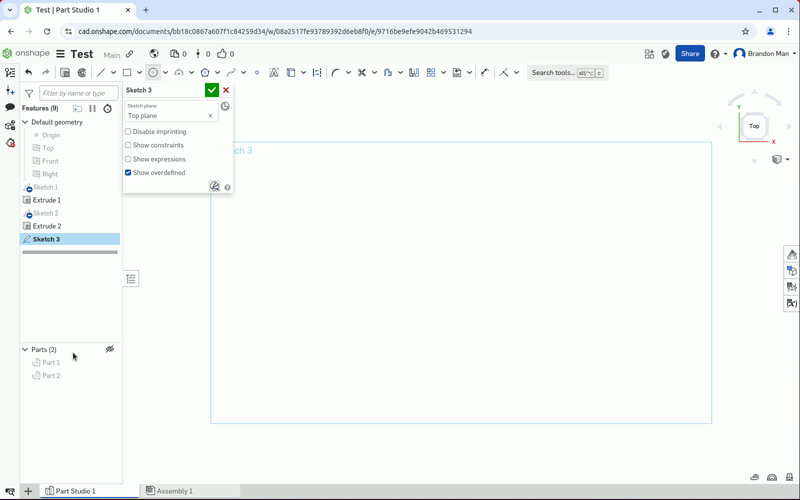
mouse_move(461, 282)
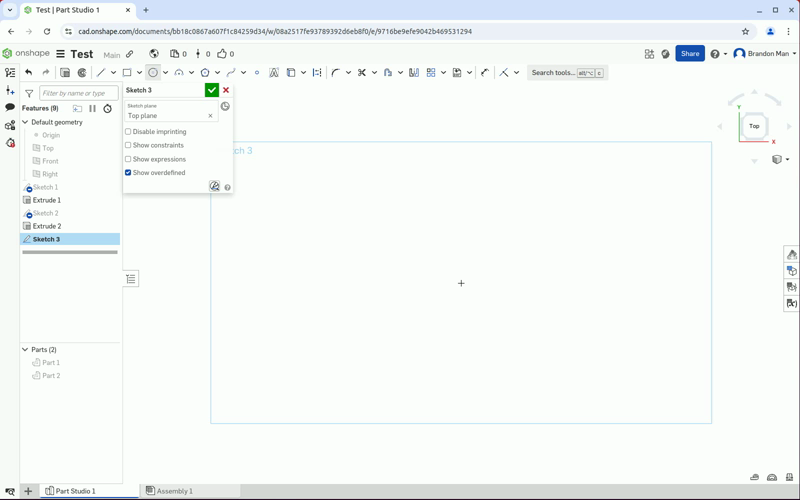
click(461, 282)
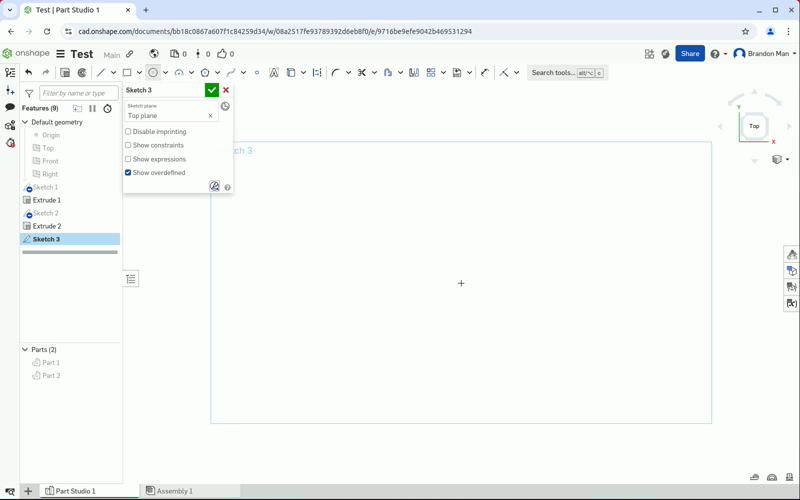
key_up(shift)
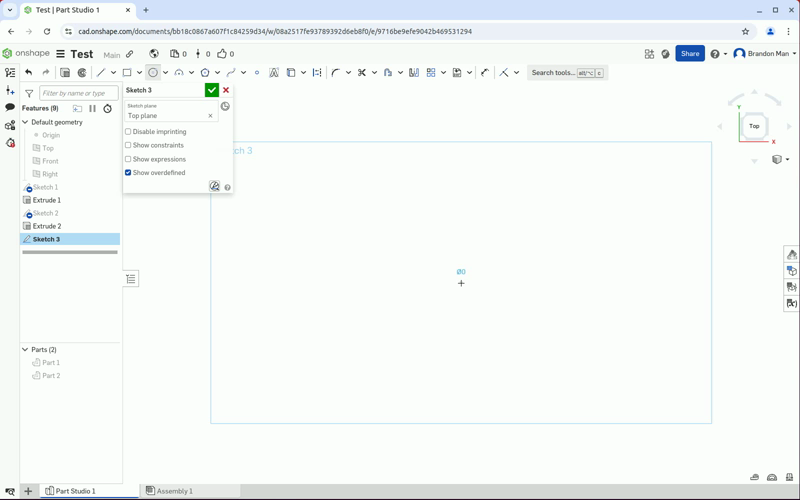
mouse_move(567, 282)
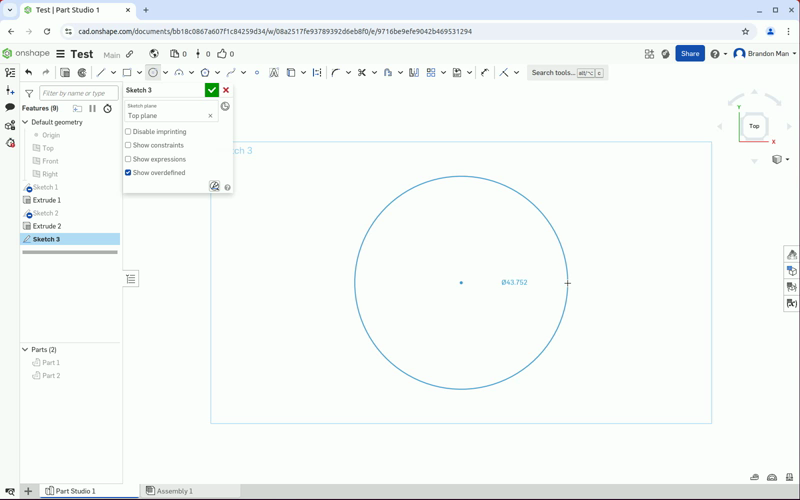
click(567, 282)
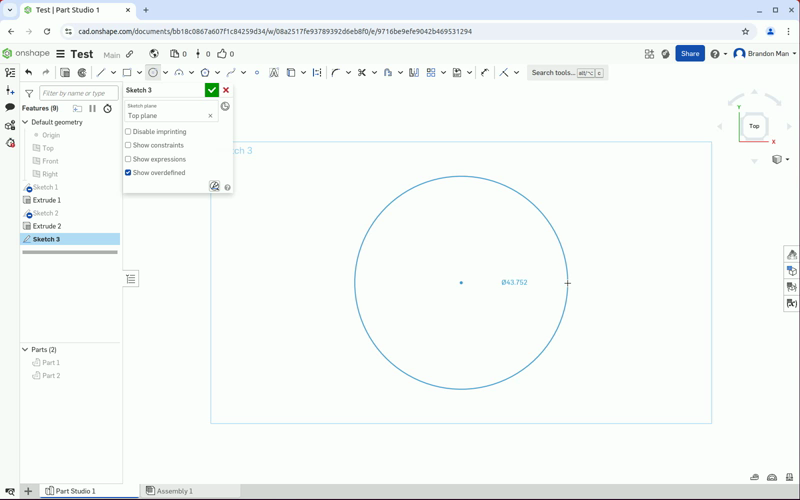
key(esc)
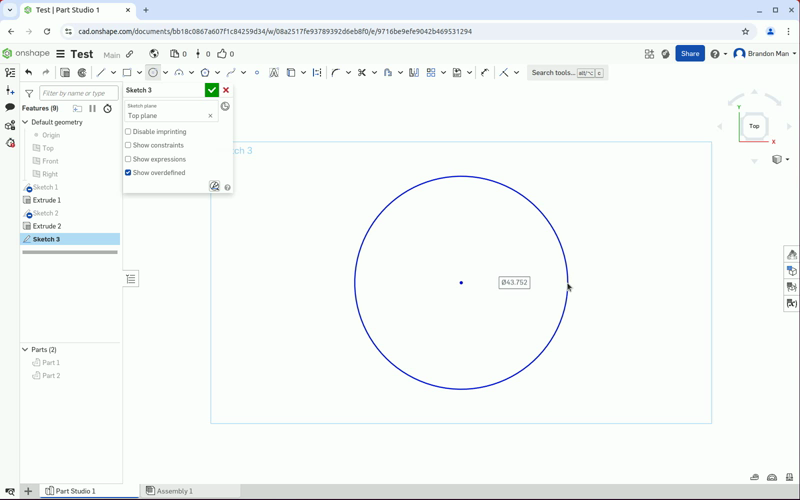
key(c)
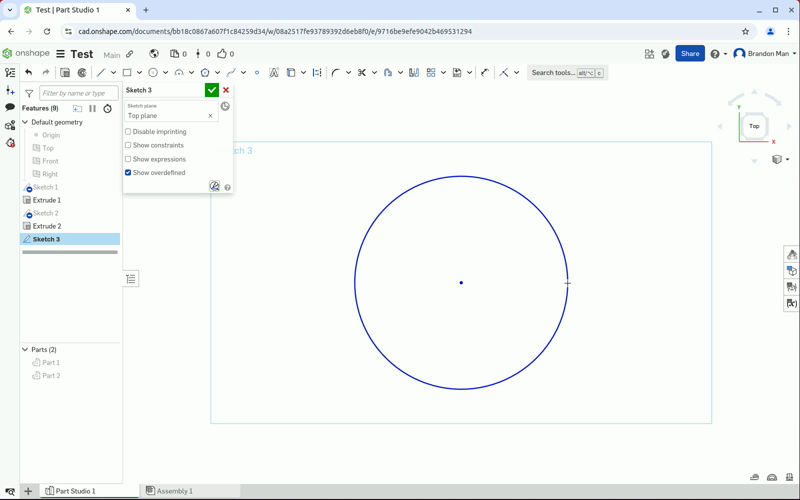
key_down(shift)
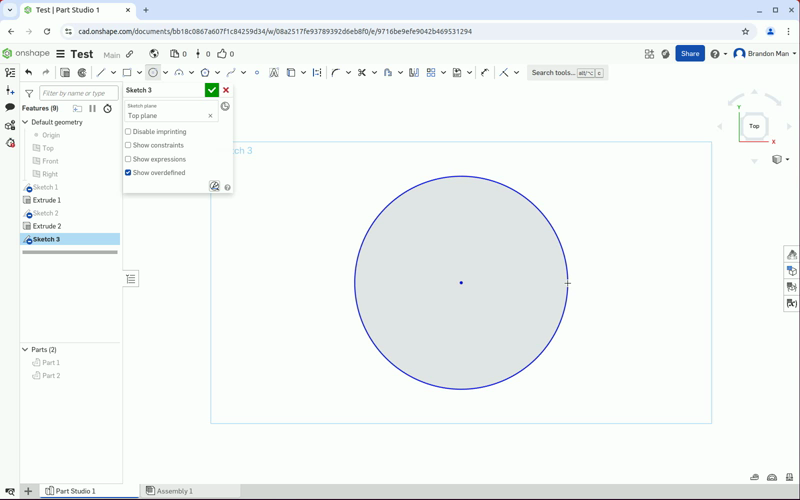
mouse_move(461, 282)
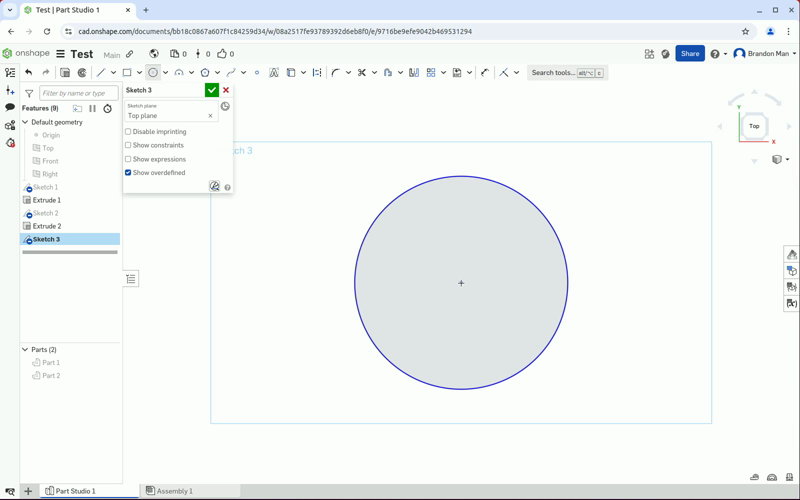
click(461, 282)
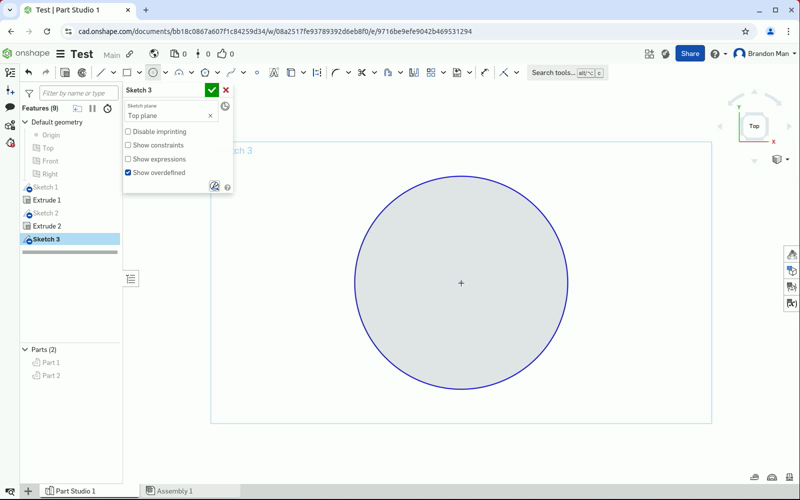
key_up(shift)
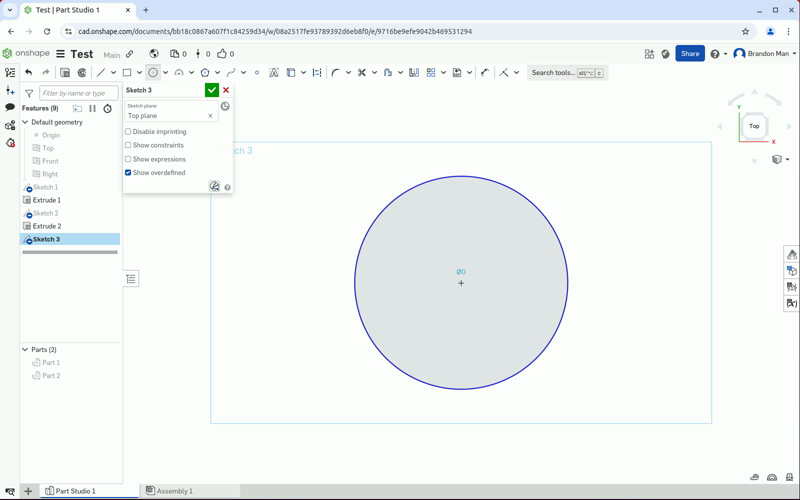
mouse_move(516, 282)
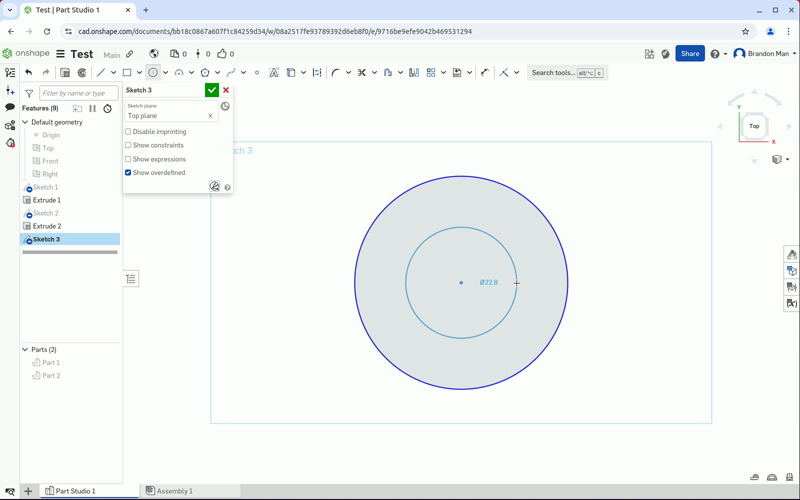
click(516, 282)
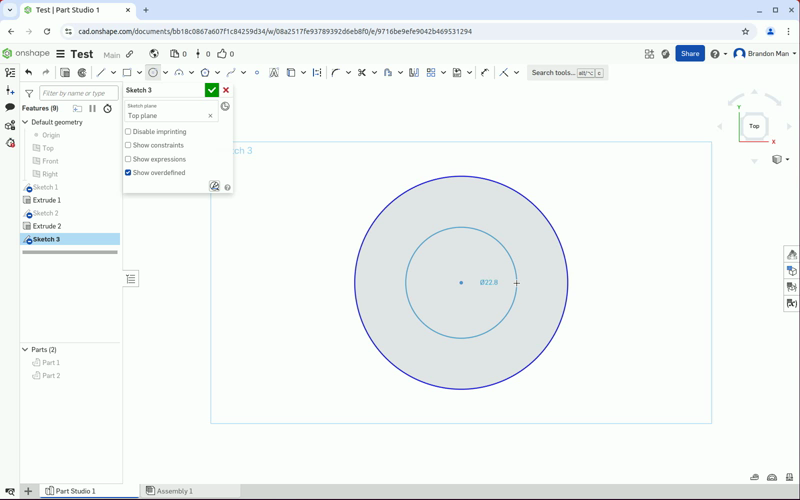
key(esc)
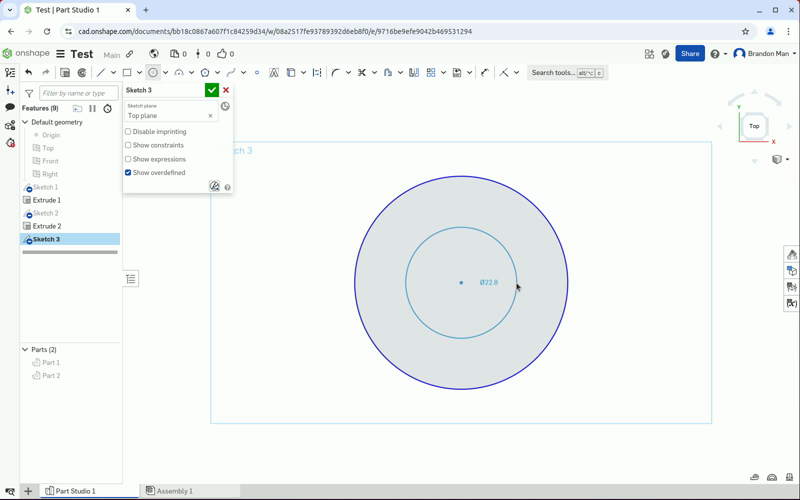
mouse_move(532, 238)
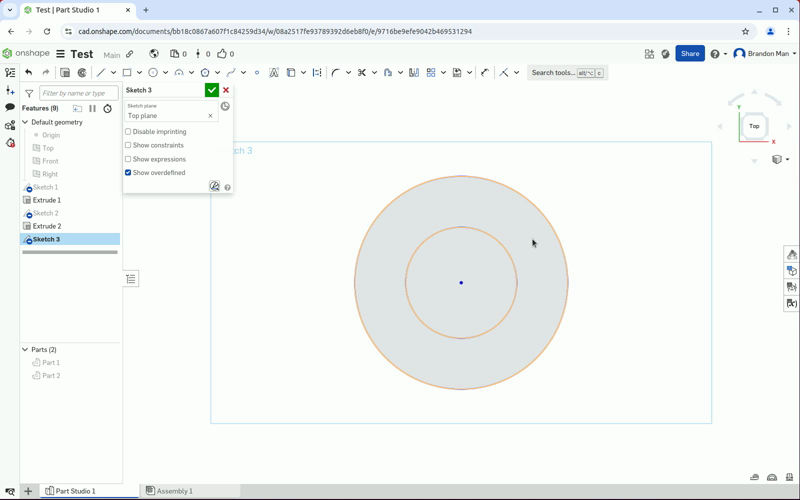
click(532, 238)
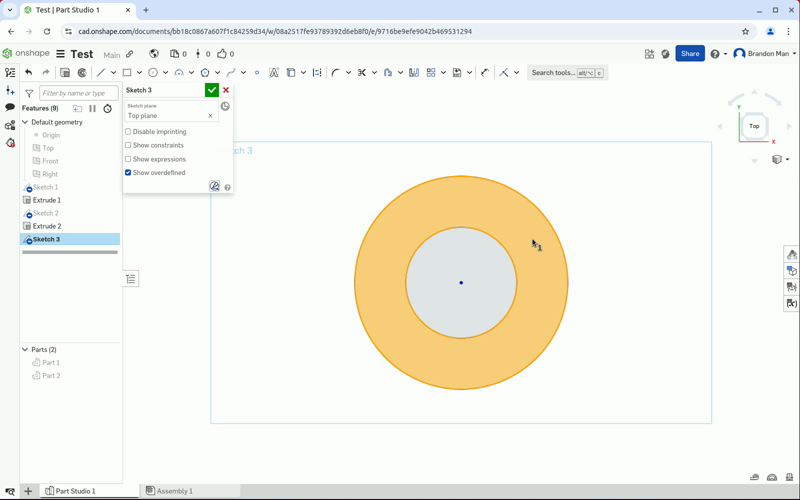
mouse_move(73, 352)
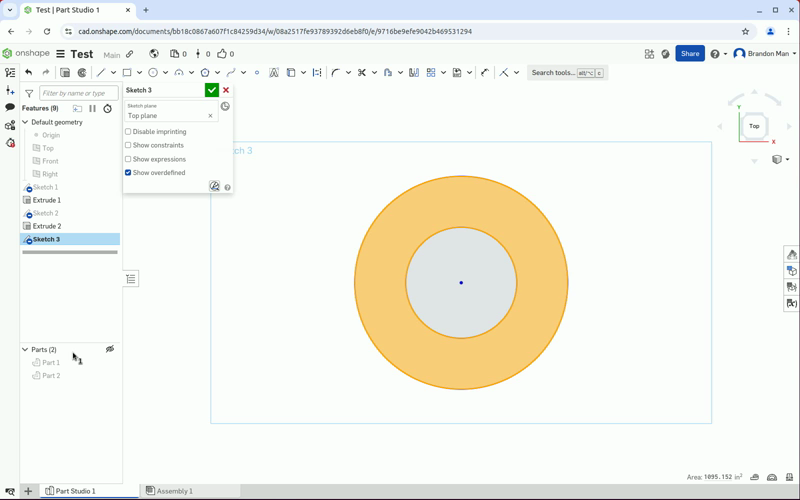
key(shift+y)
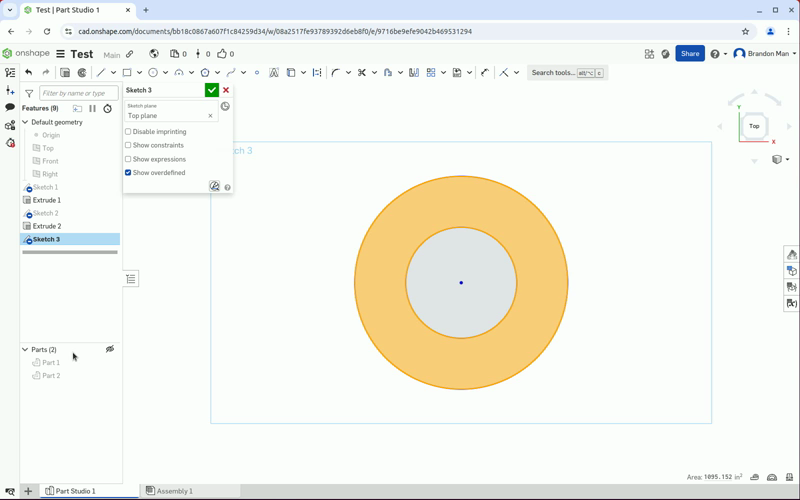
key(shift+e)
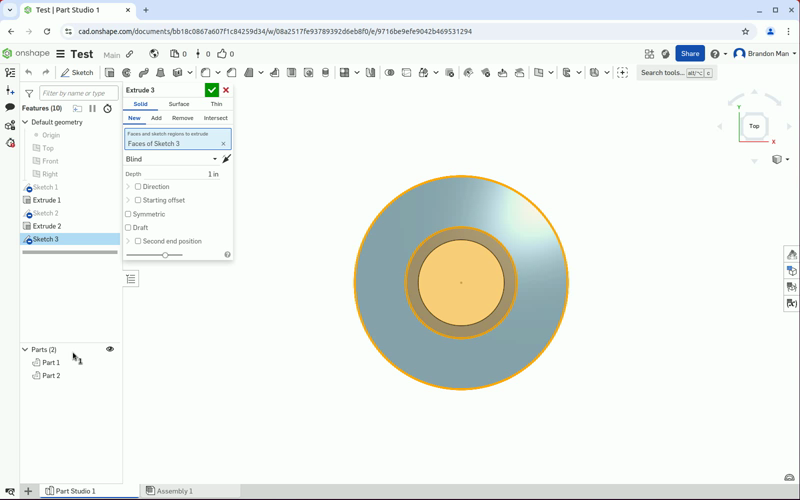
mouse_move(143, 106)
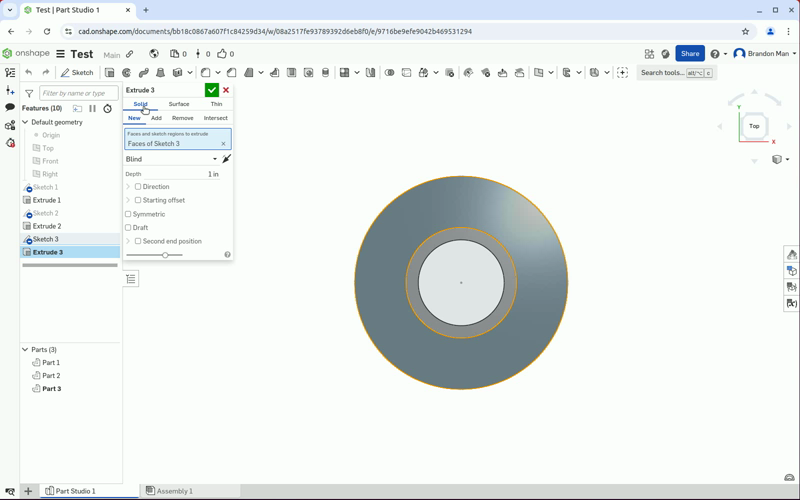
click(143, 106)
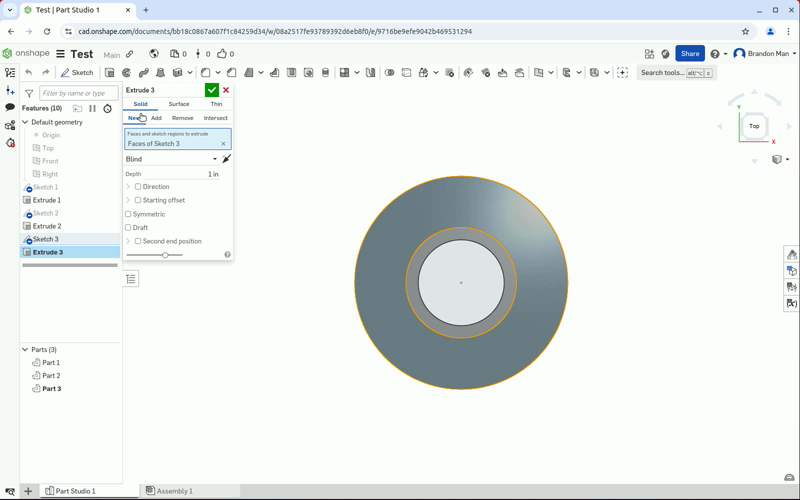
mouse_move(137, 120)
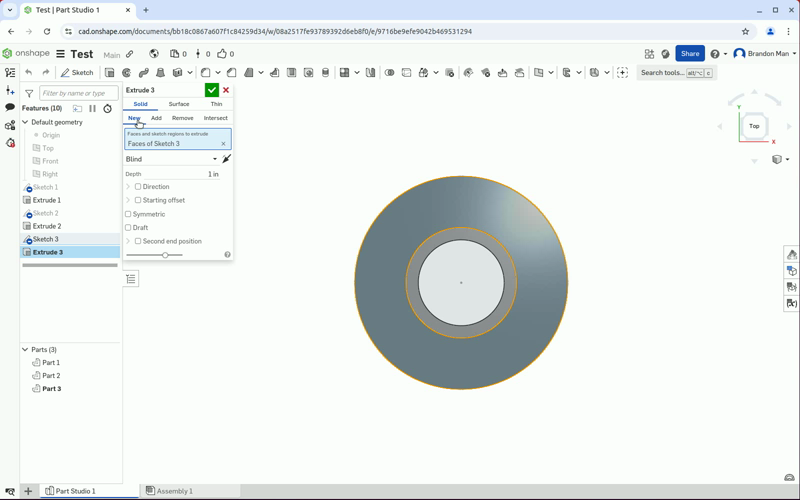
click(137, 120)
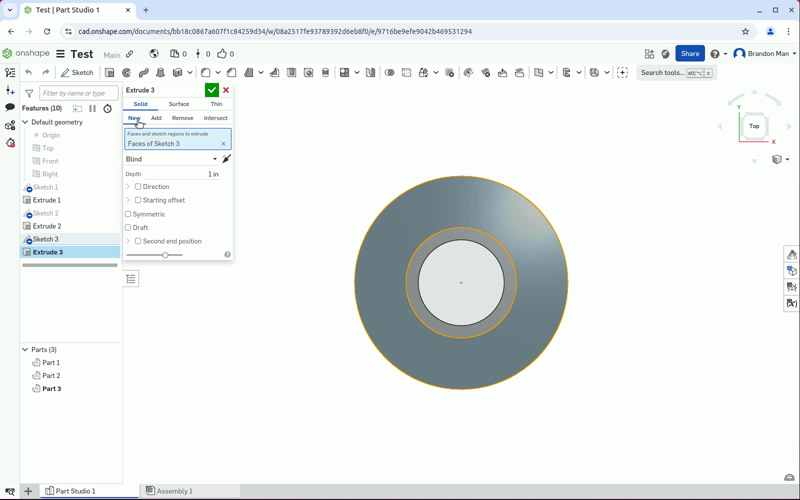
key(tab, 4)
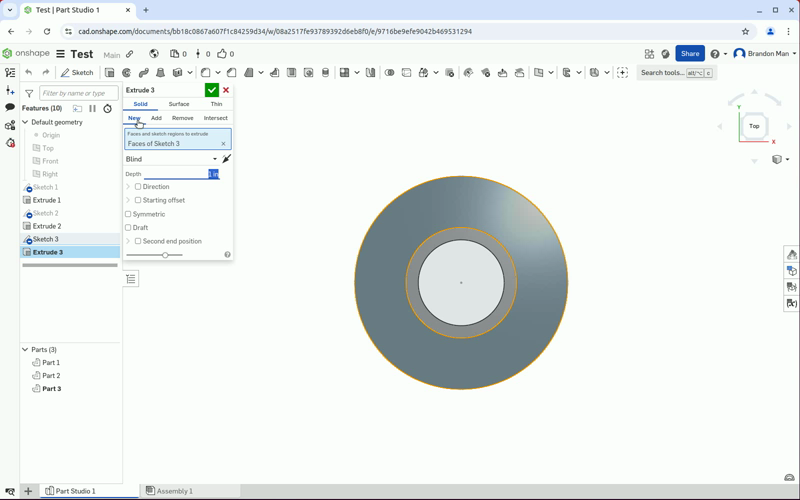
text(-23.108)
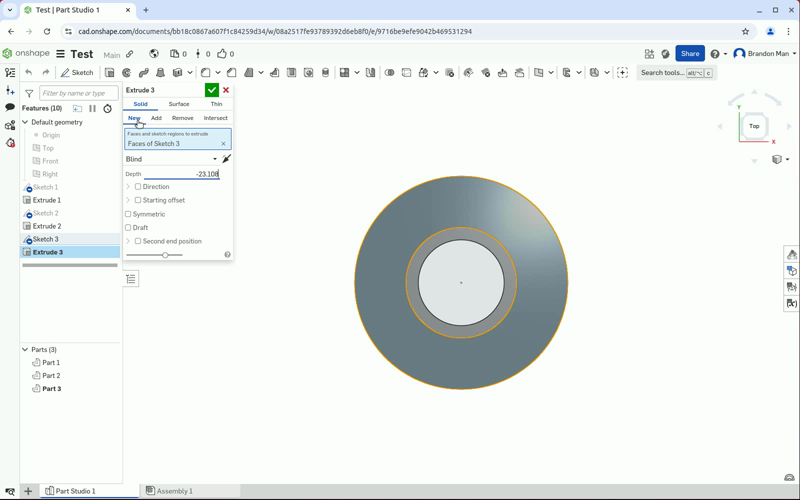
key(enter)
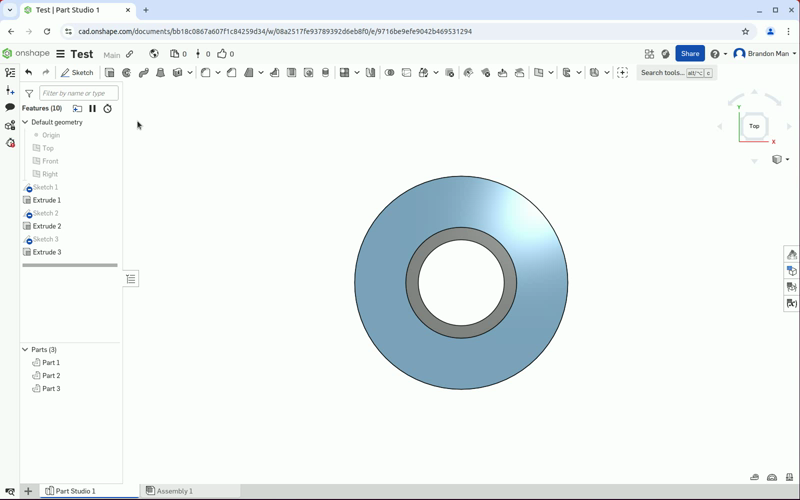
key(shift+h)
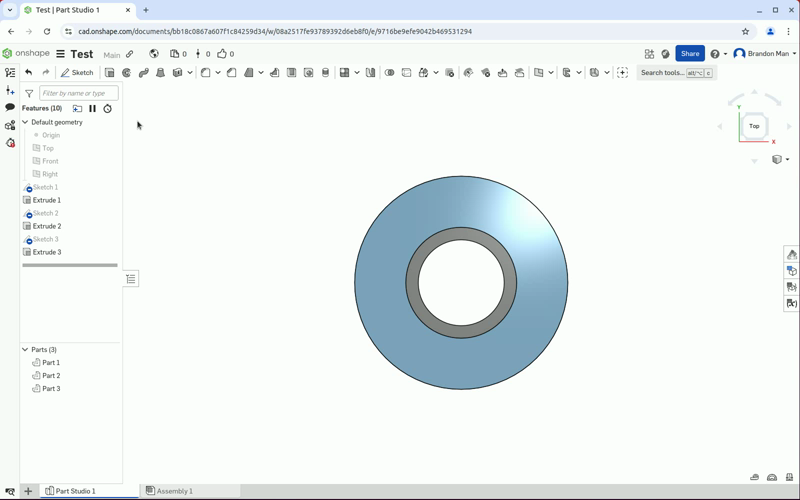
key(shift+h)
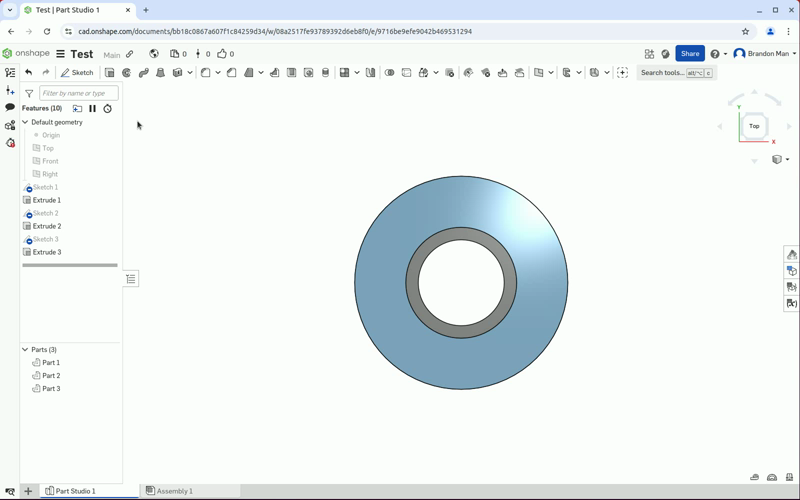
mouse_move(73, 189)
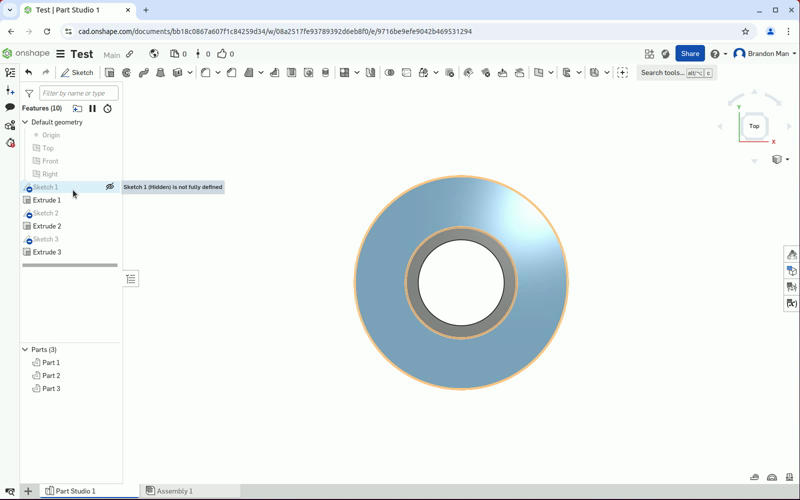
click(73, 189)
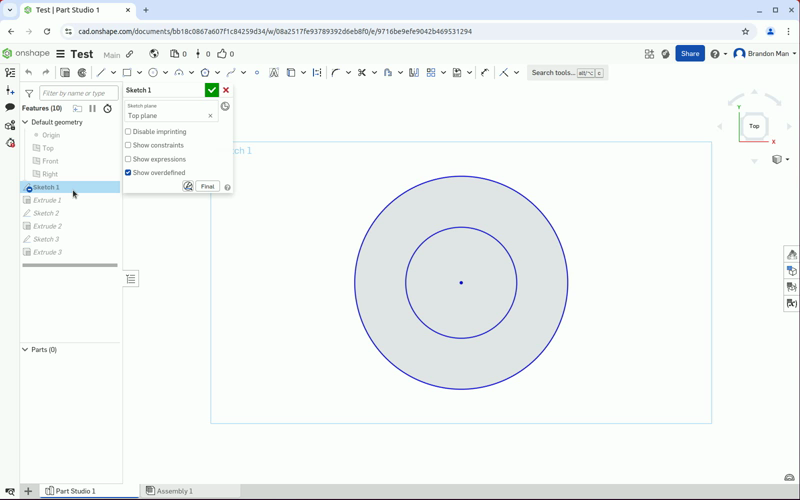
mouse_move(229, 92)
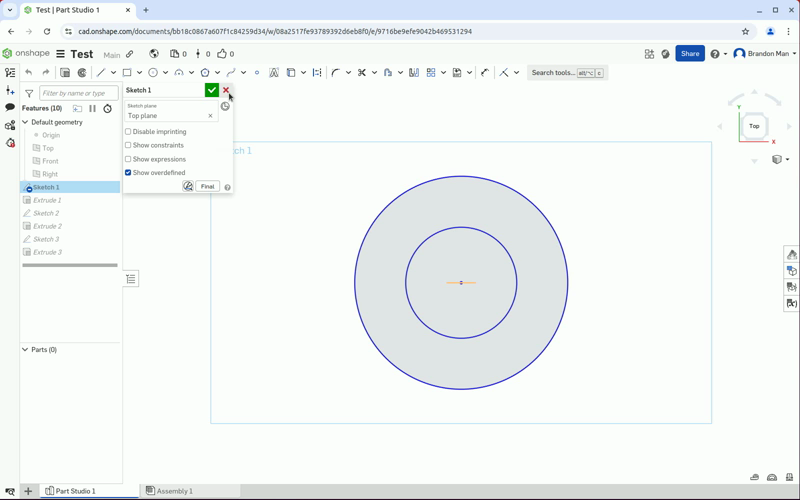
click(229, 92)
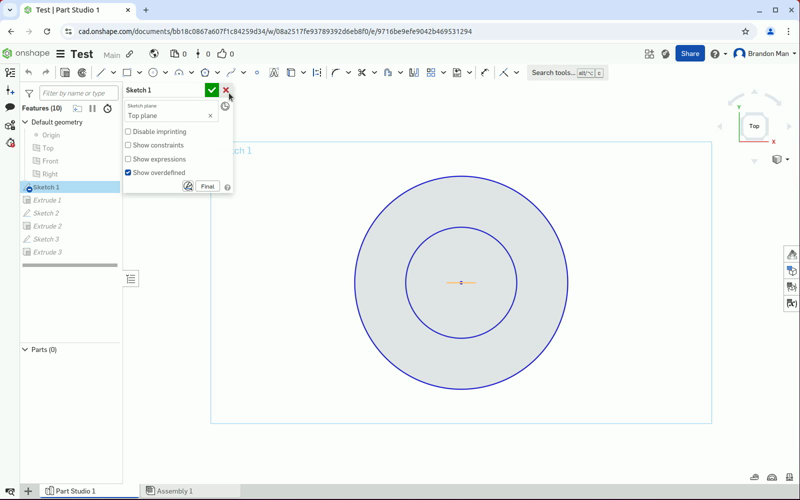
key(shift+s)
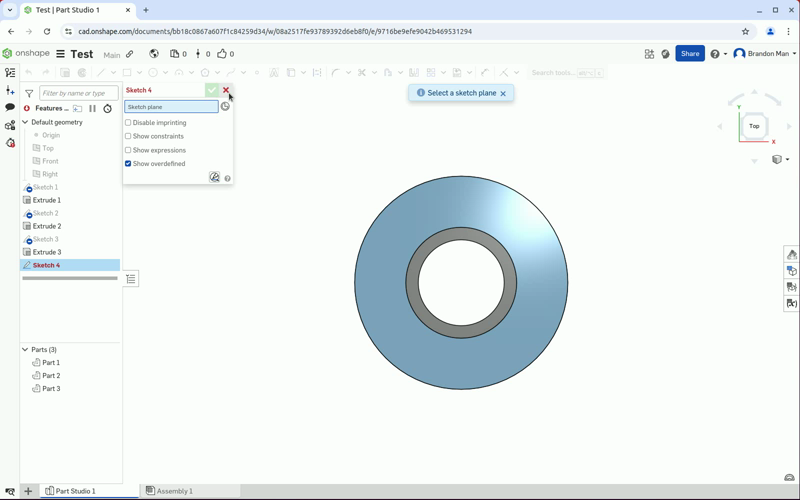
mouse_move(73, 150)
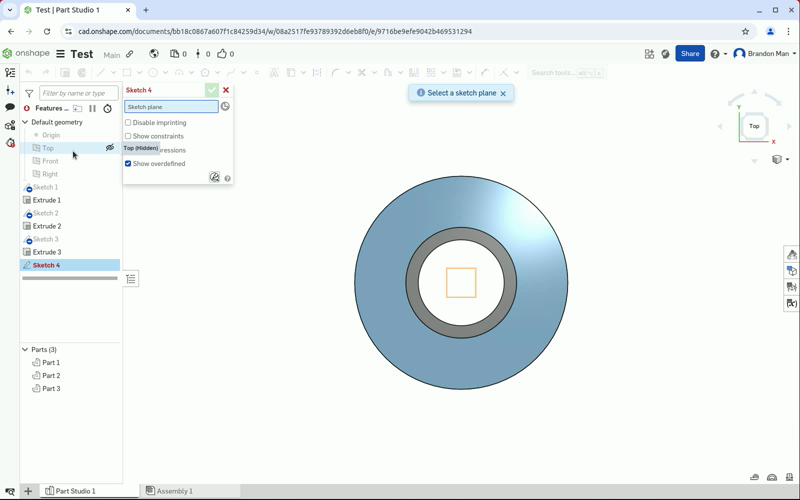
click(73, 150)
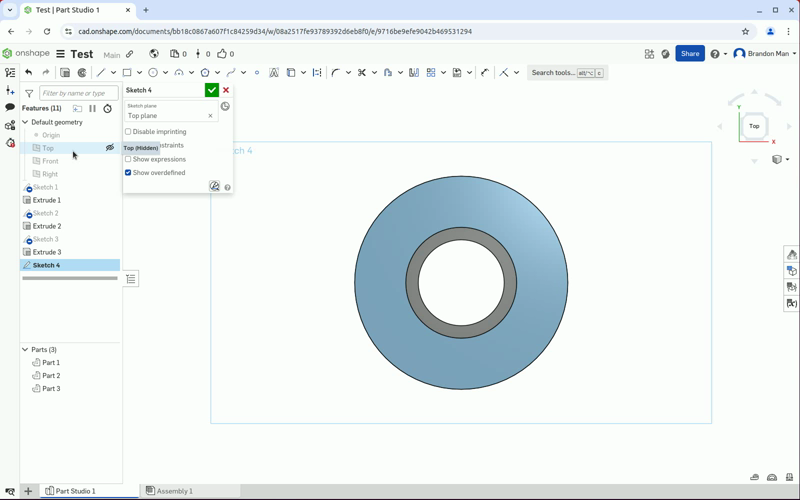
mouse_move(73, 352)
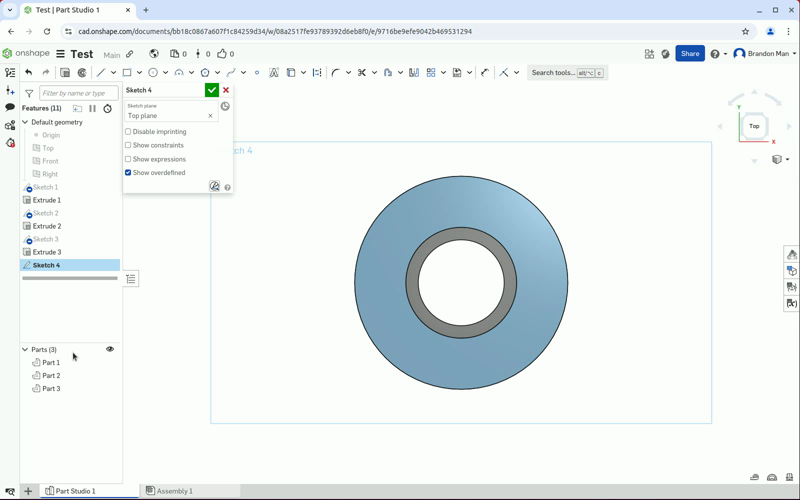
key(y)
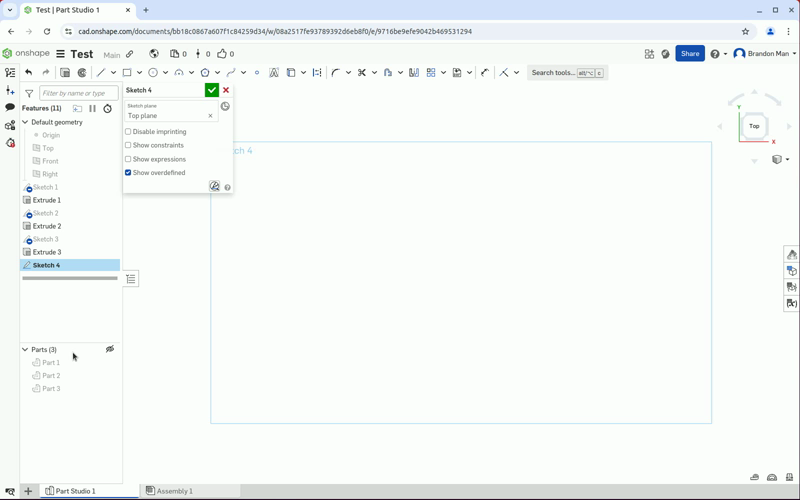
key(c)
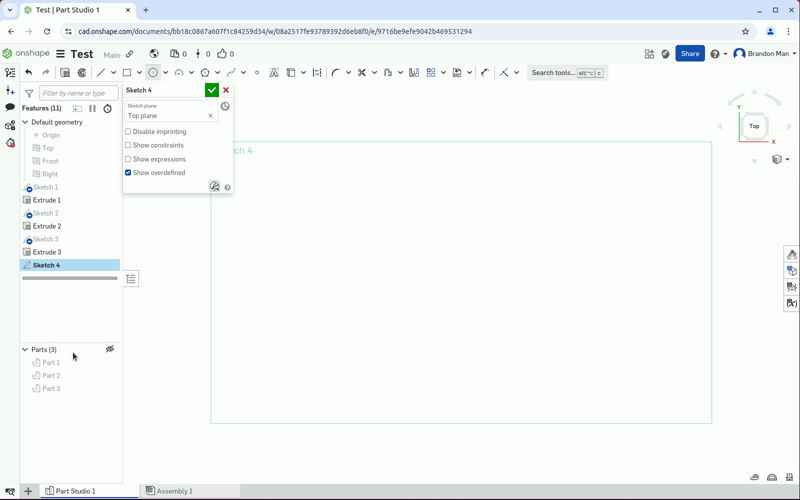
key_down(shift)
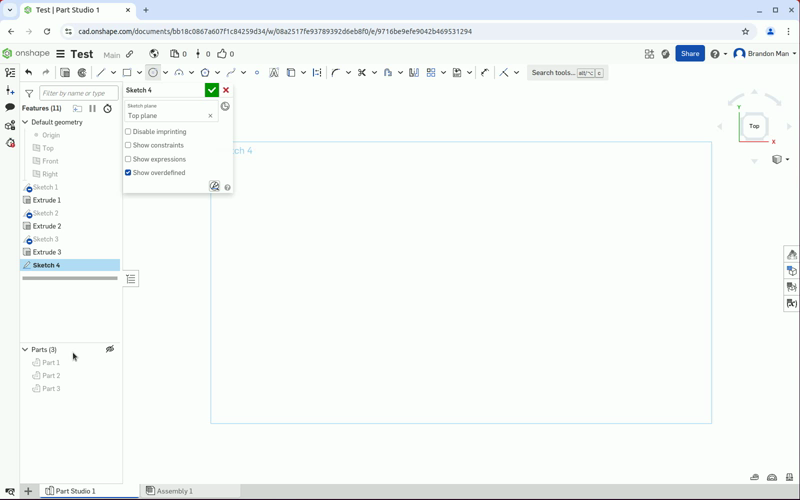
mouse_move(461, 282)
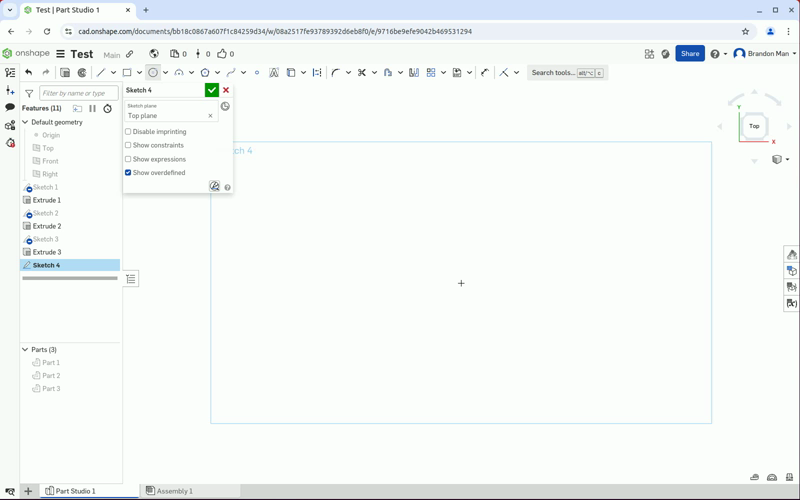
click(461, 282)
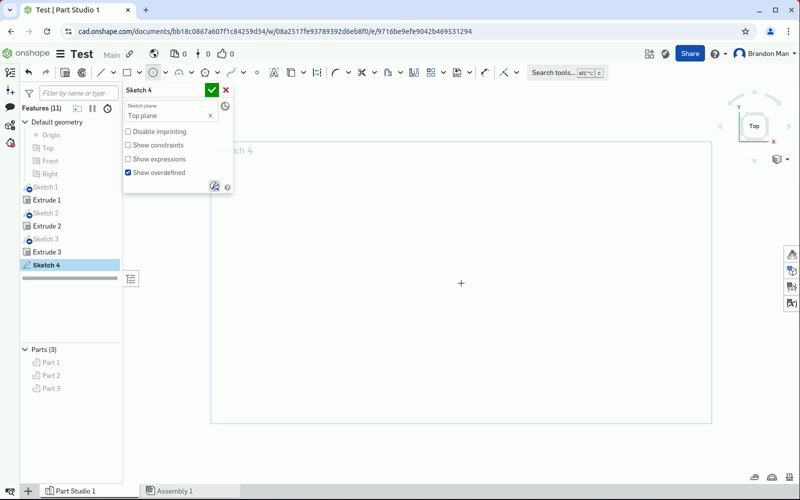
key_up(shift)
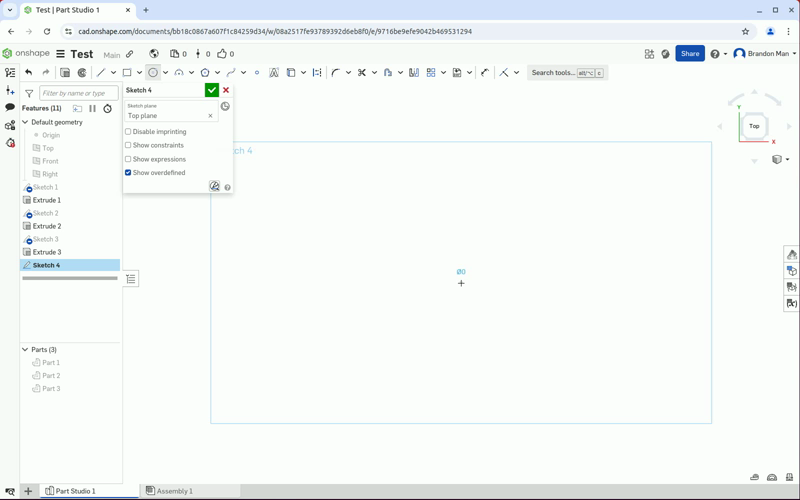
mouse_move(504, 282)
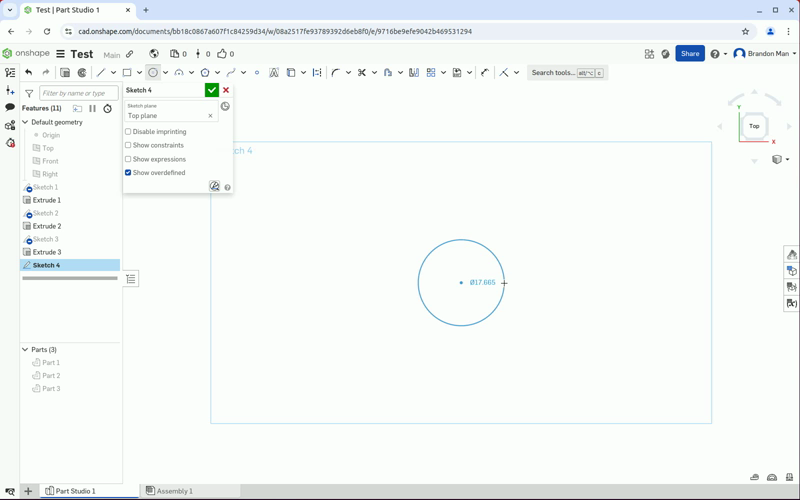
click(504, 282)
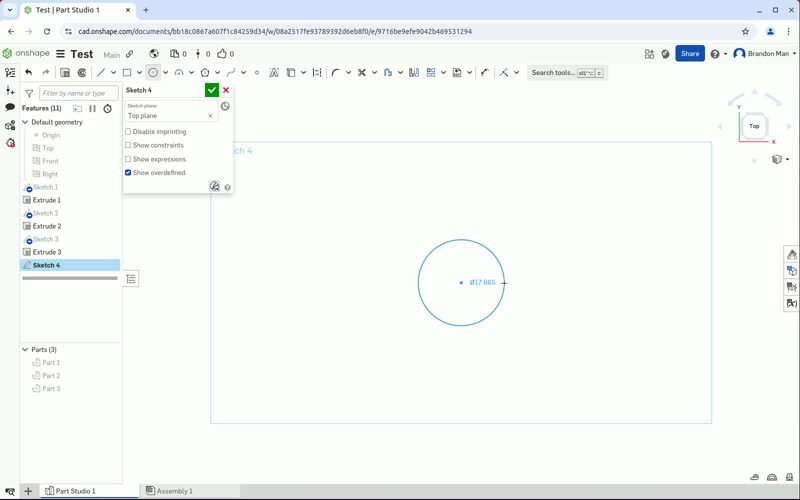
key(esc)
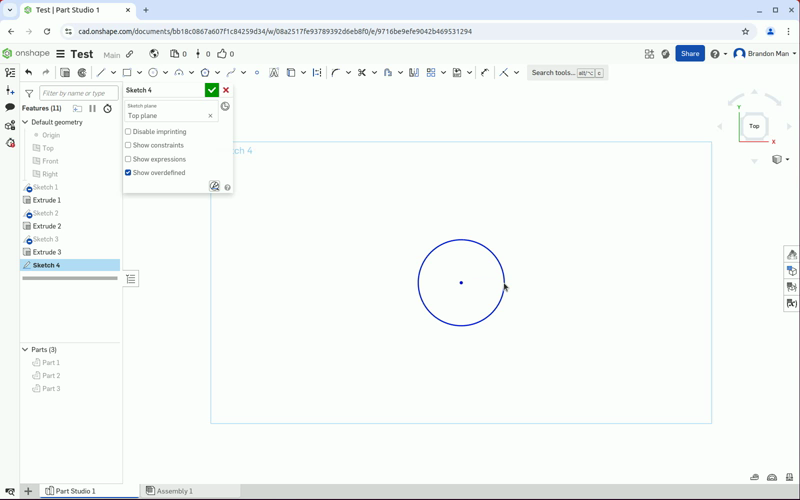
mouse_move(426, 279)
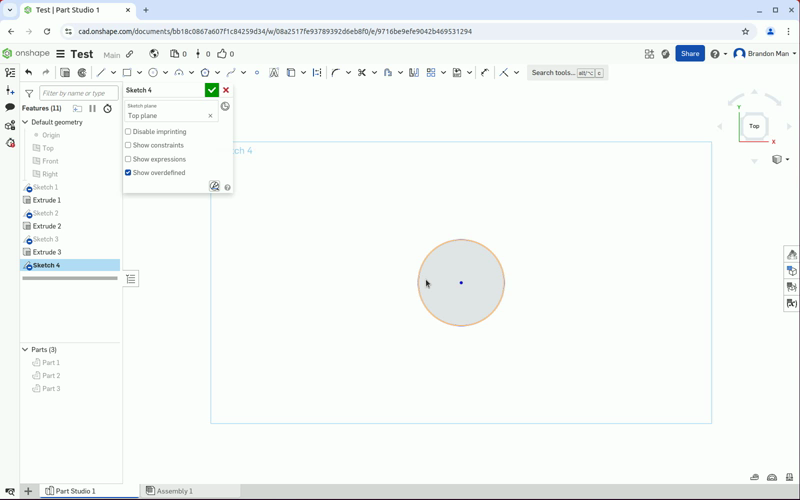
click(426, 279)
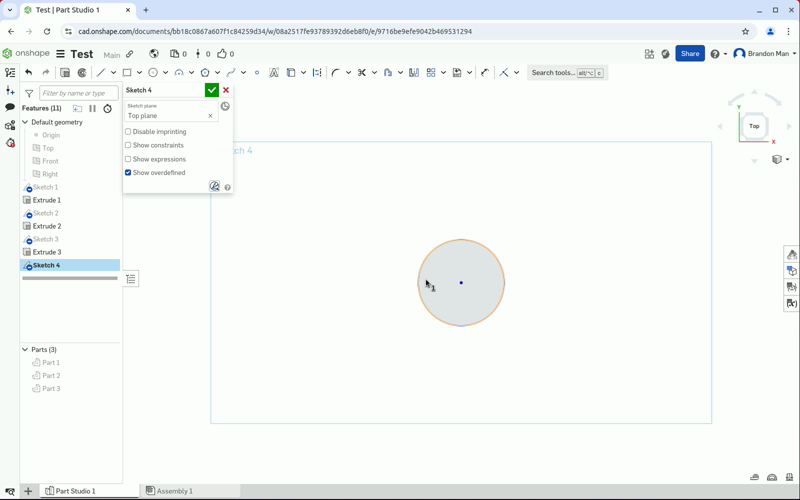
mouse_move(73, 352)
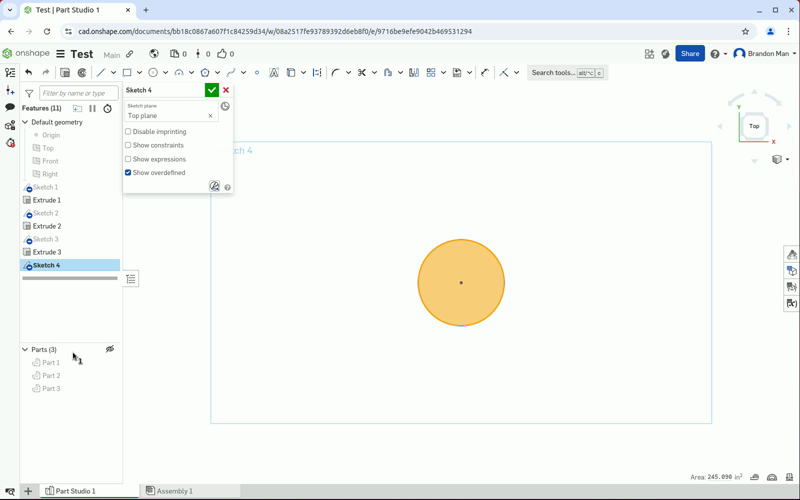
key(shift+y)
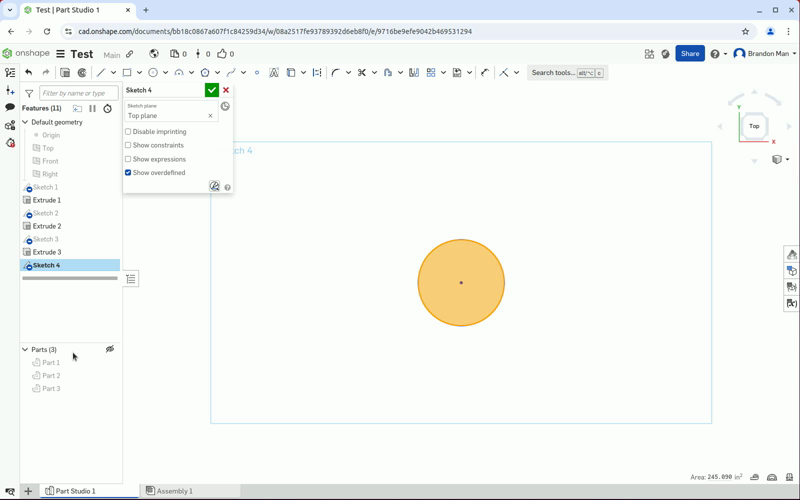
key(shift+e)
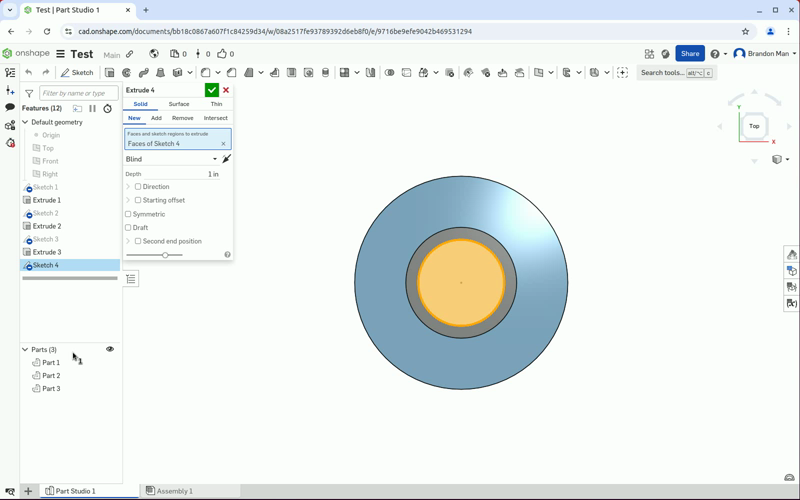
mouse_move(143, 106)
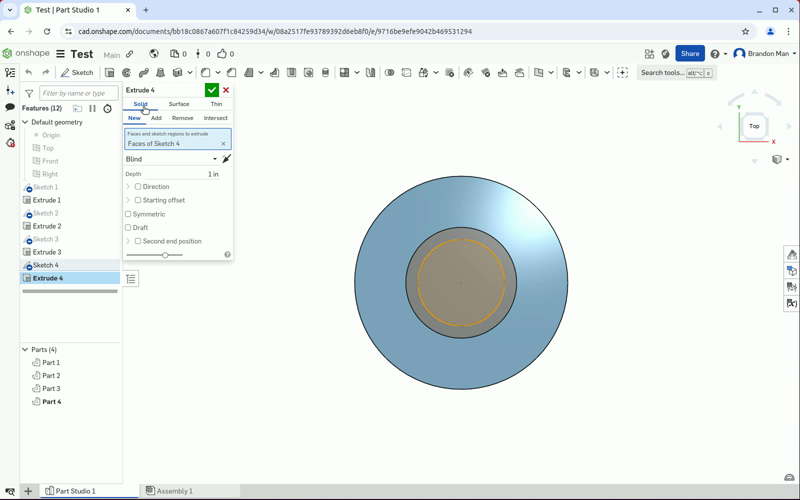
click(143, 106)
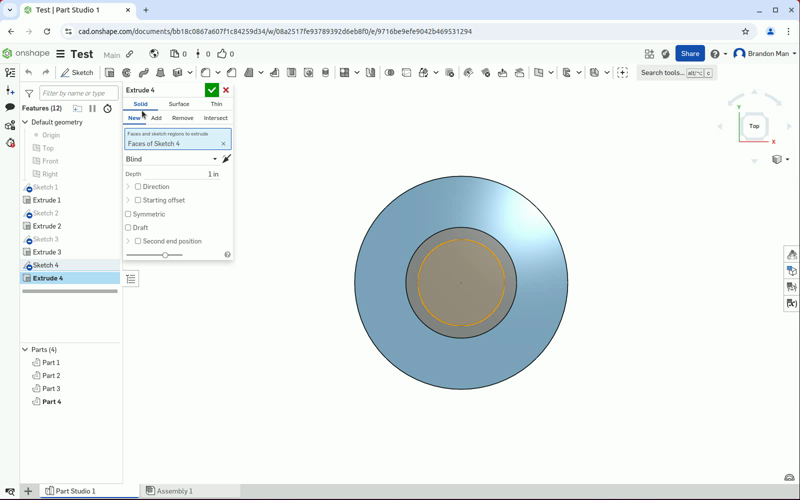
mouse_move(137, 120)
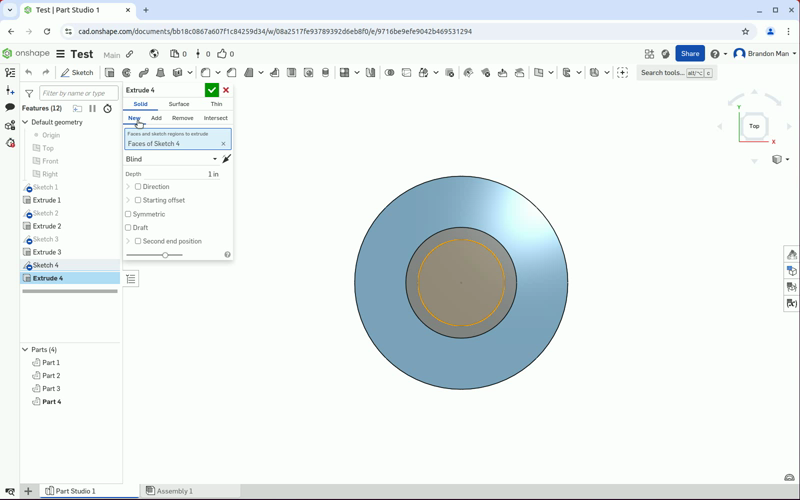
click(137, 120)
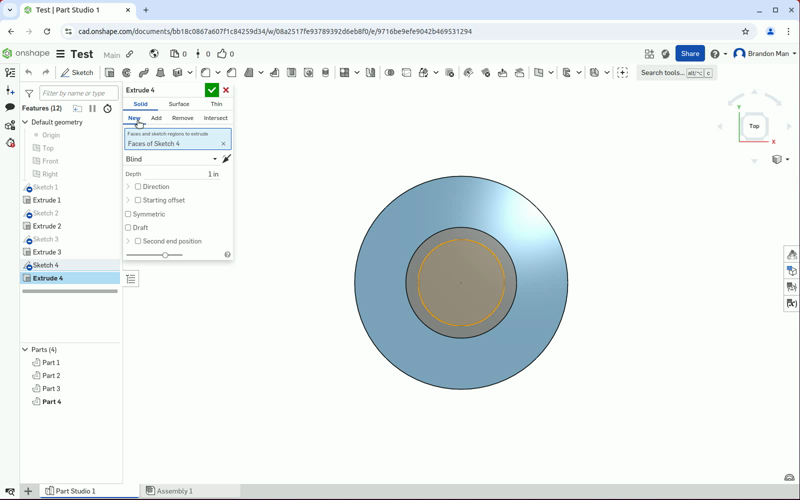
key(tab, 4)
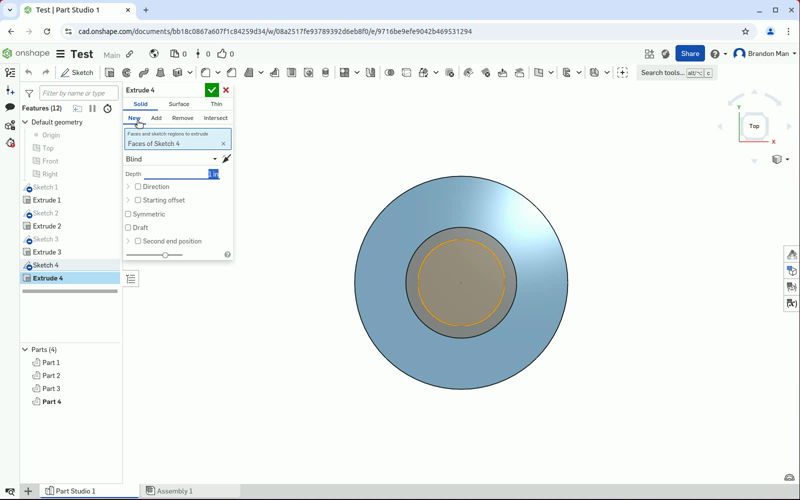
text(2.889)
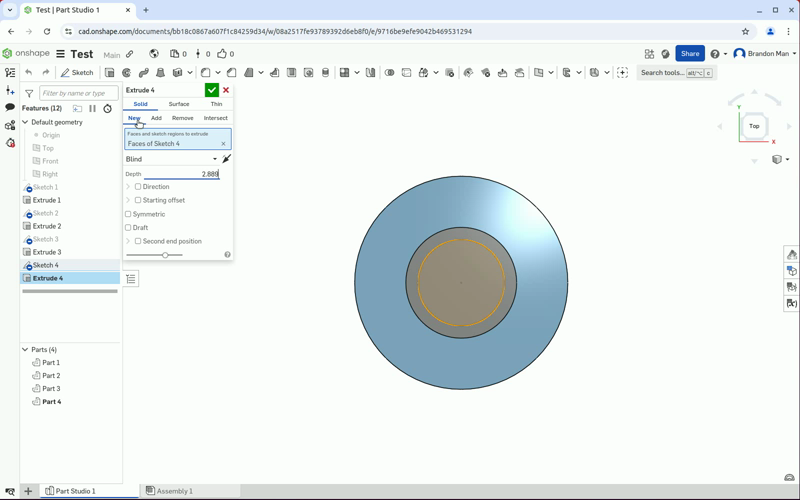
key(tab, 3)
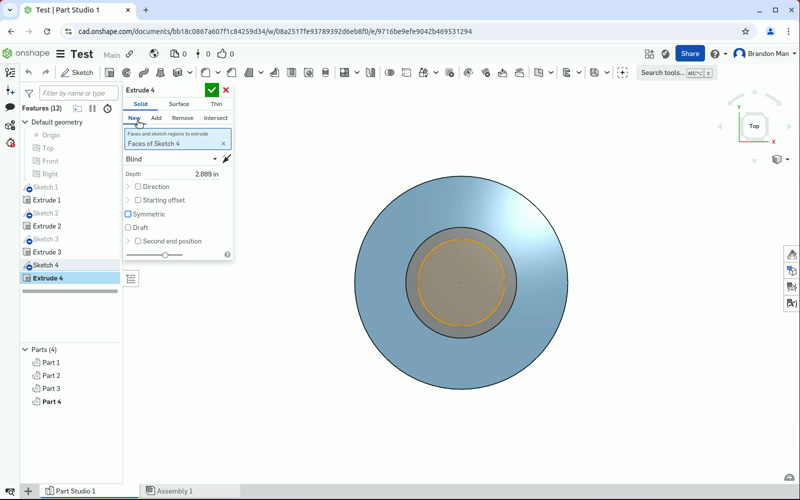
key(tab, 2)
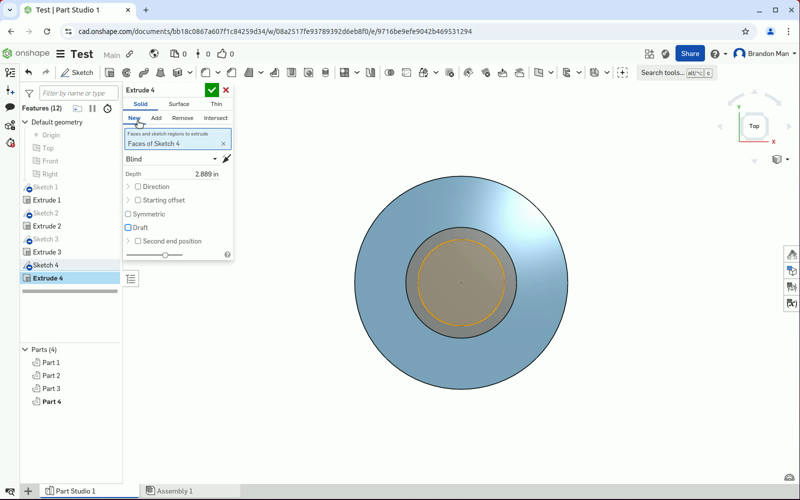
key(space)
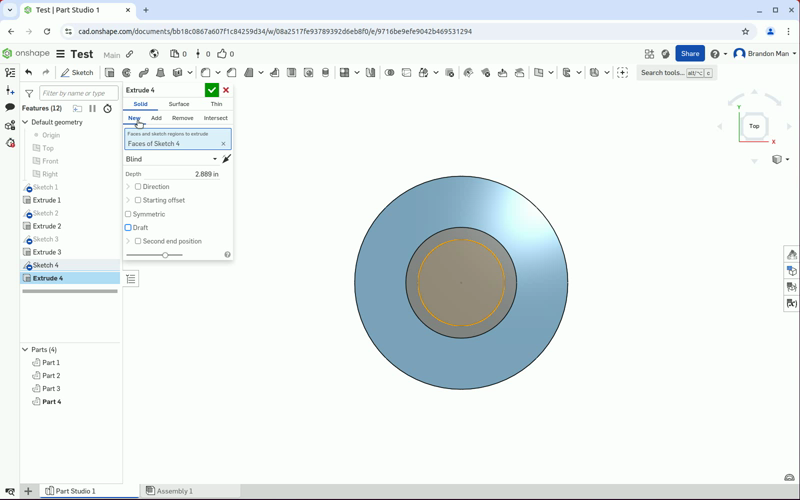
key(tab, 3)
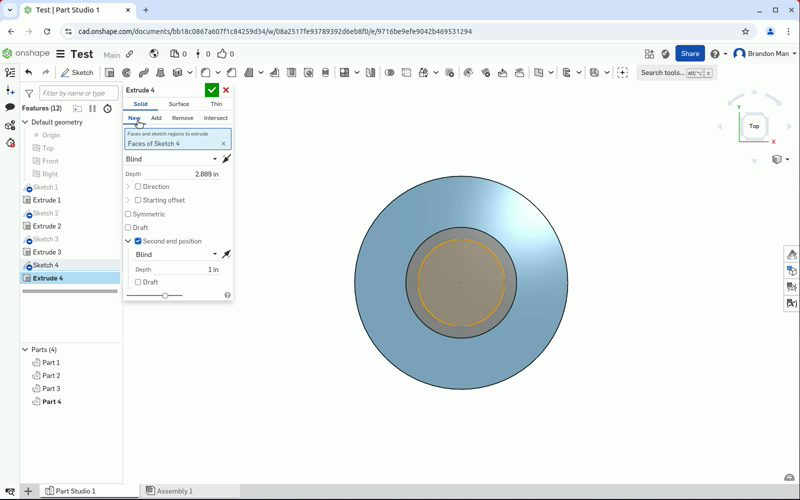
text(2.889)
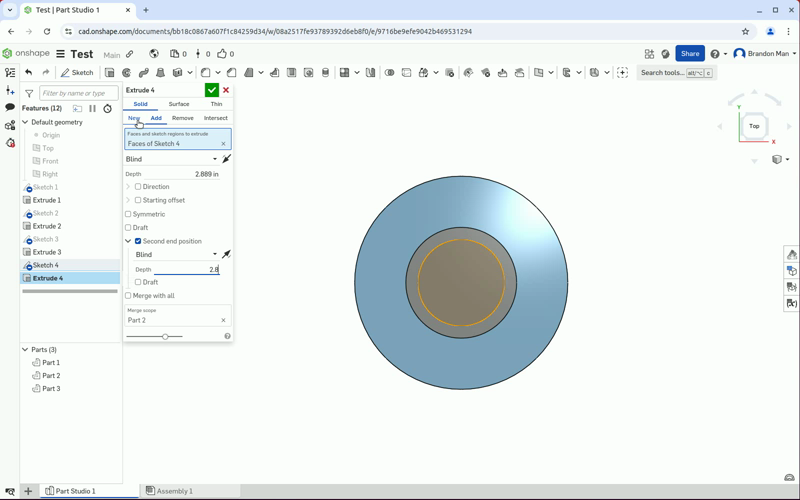
key(enter)
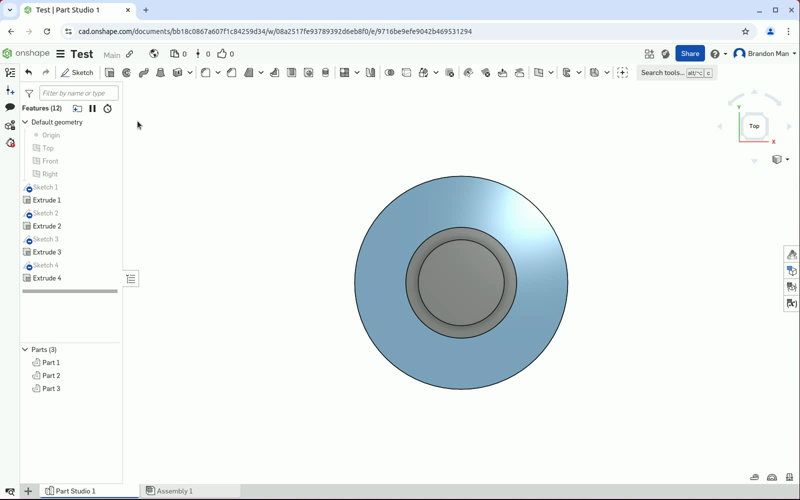
key(shift+h)
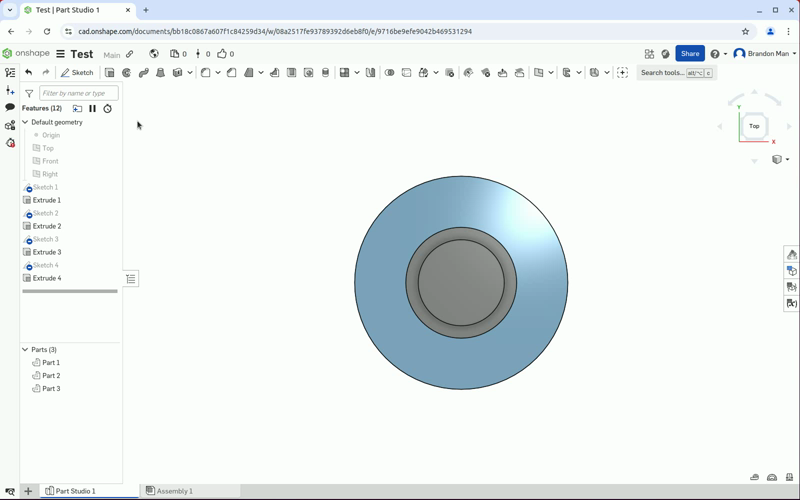
key(shift+h)
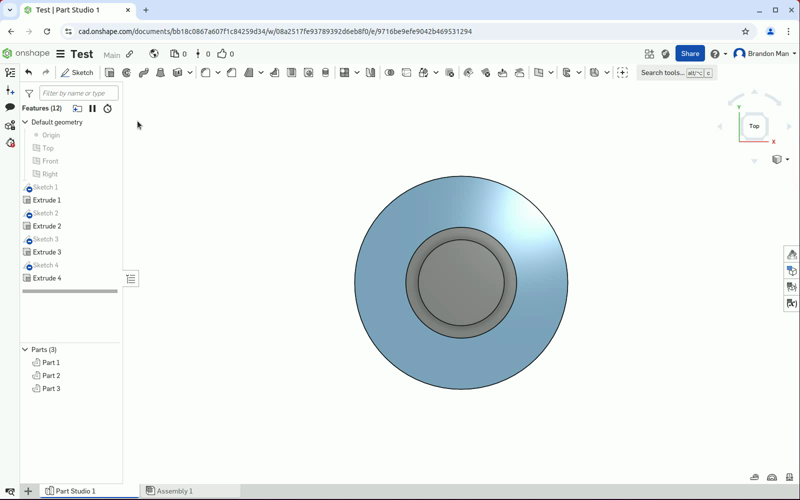
mouse_move(73, 189)
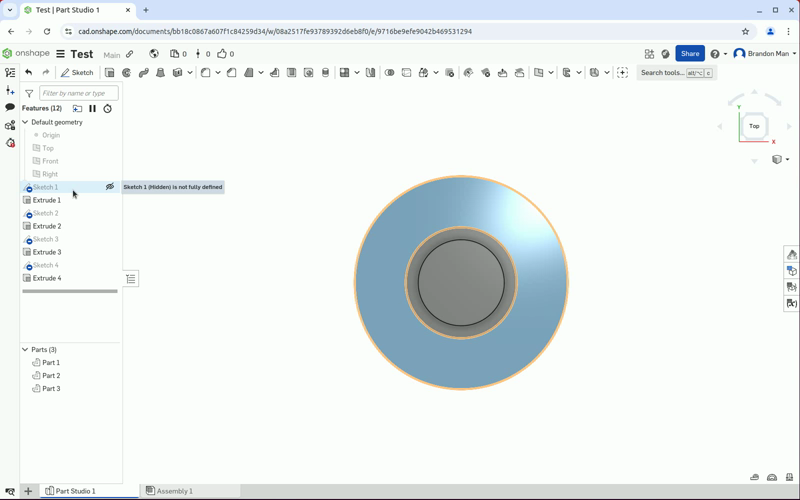
click(73, 189)
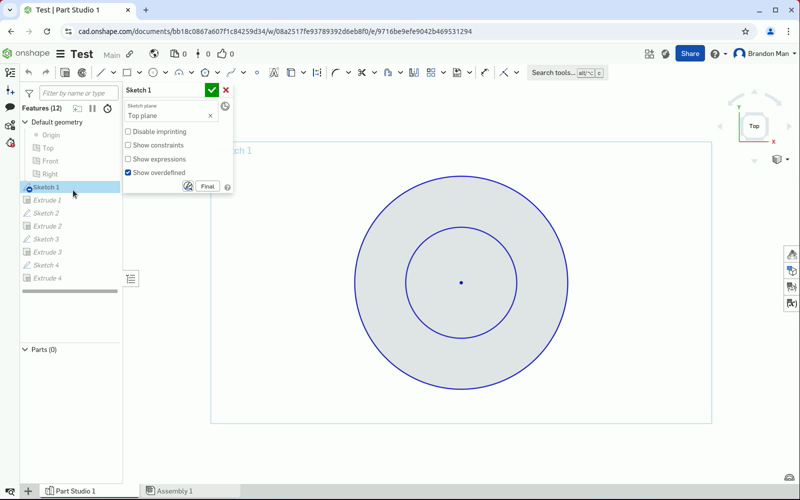
mouse_move(229, 92)
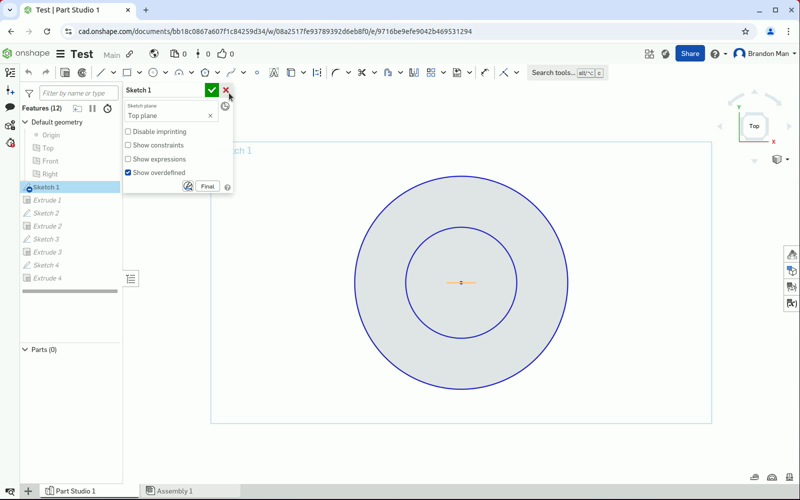
click(229, 92)
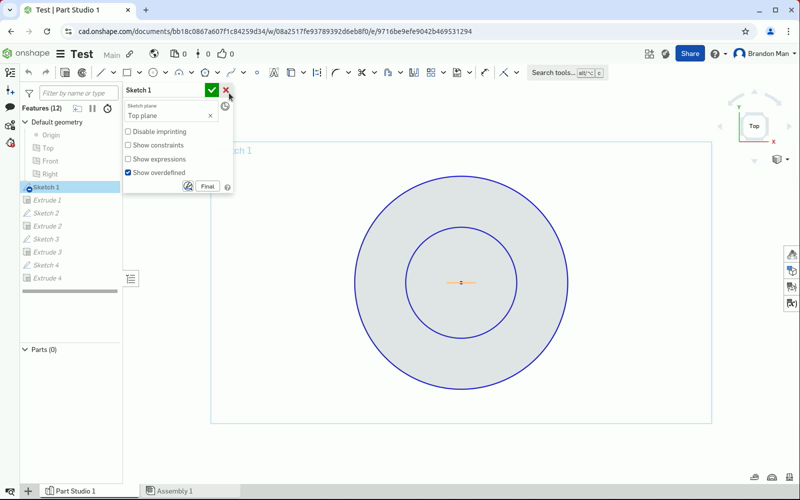
key(shift+s)
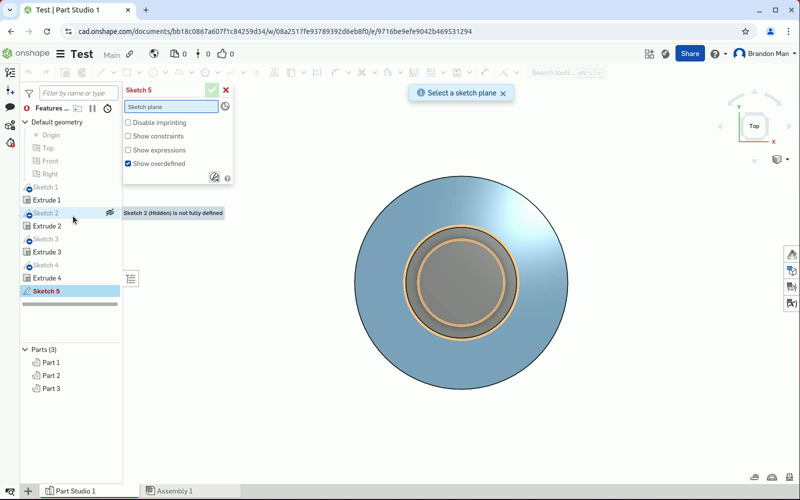
scroll(3)
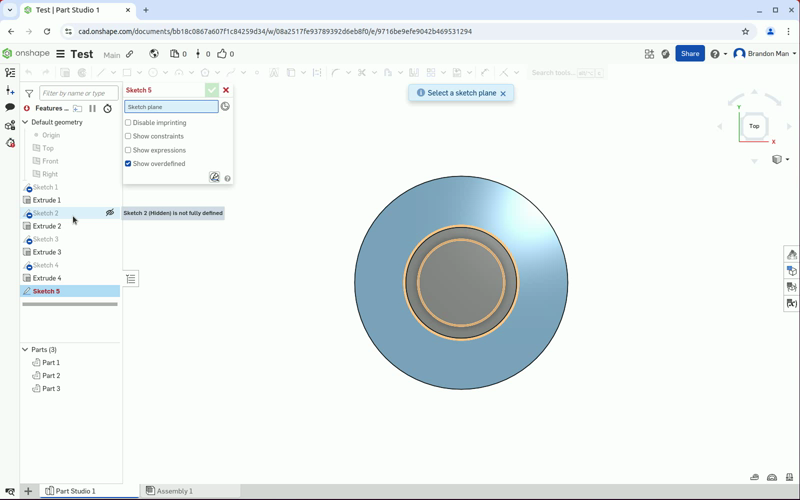
mouse_move(73, 150)
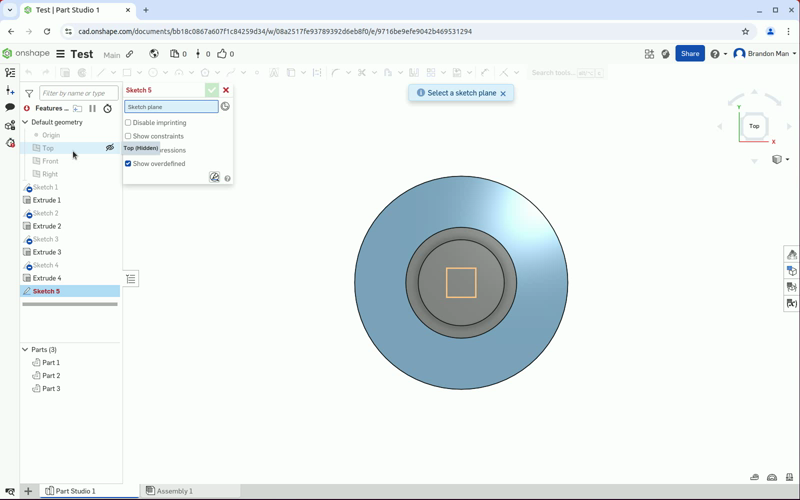
click(73, 150)
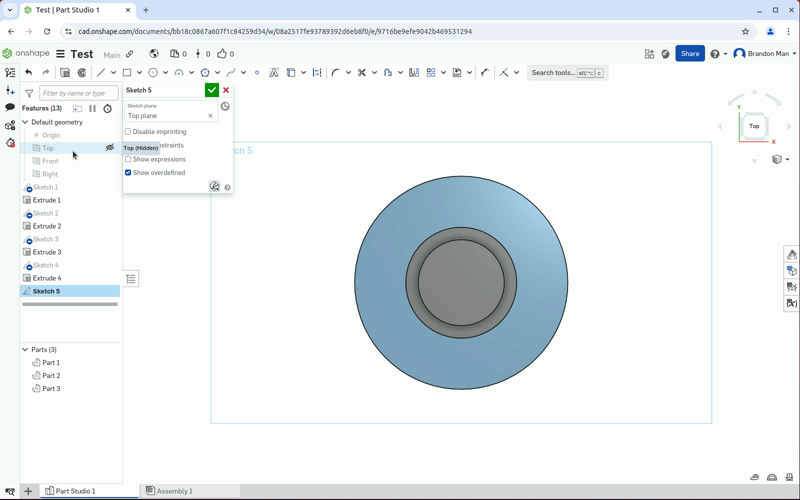
mouse_move(73, 352)
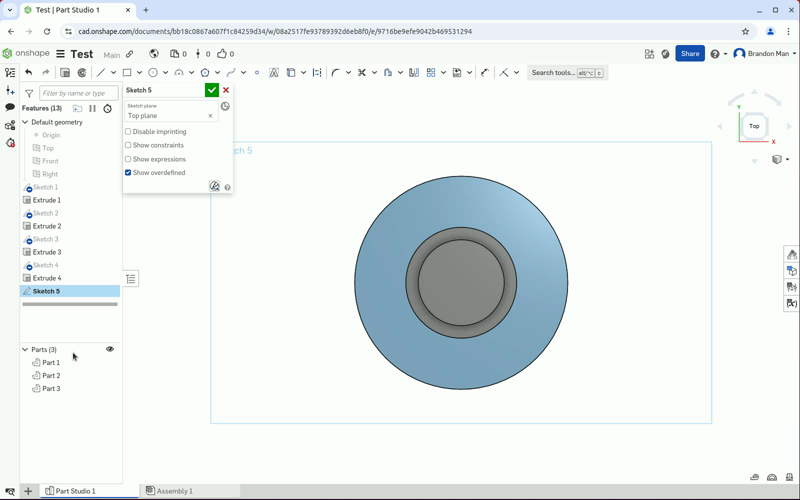
key(y)
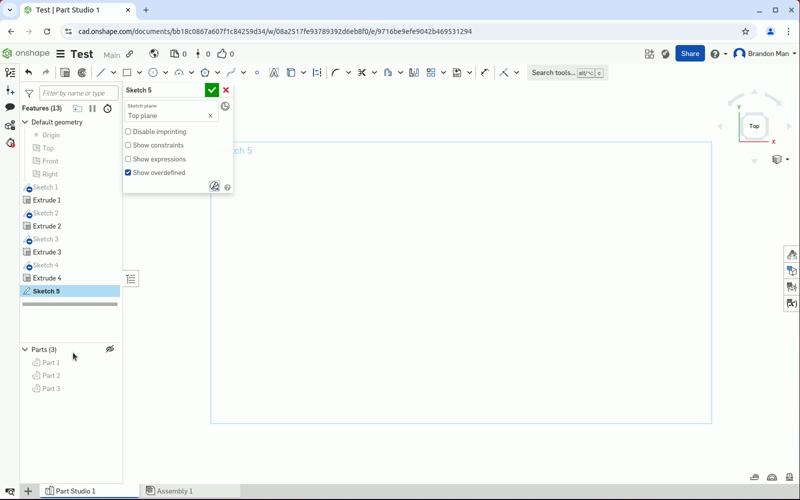
key(c)
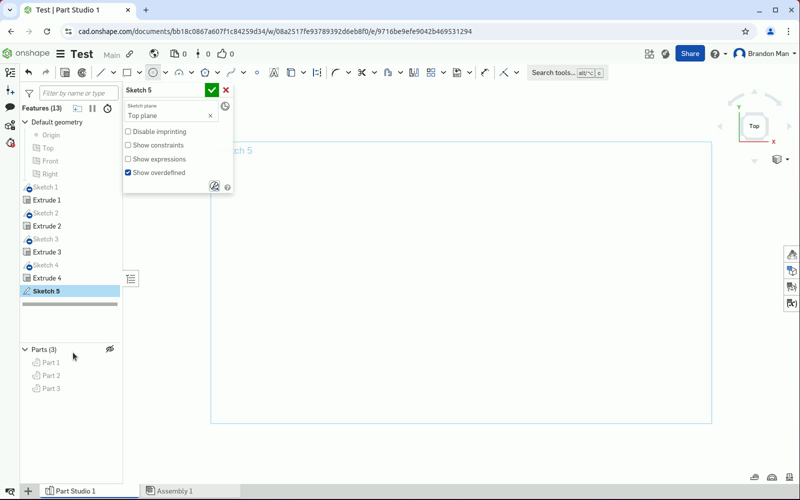
key_down(shift)
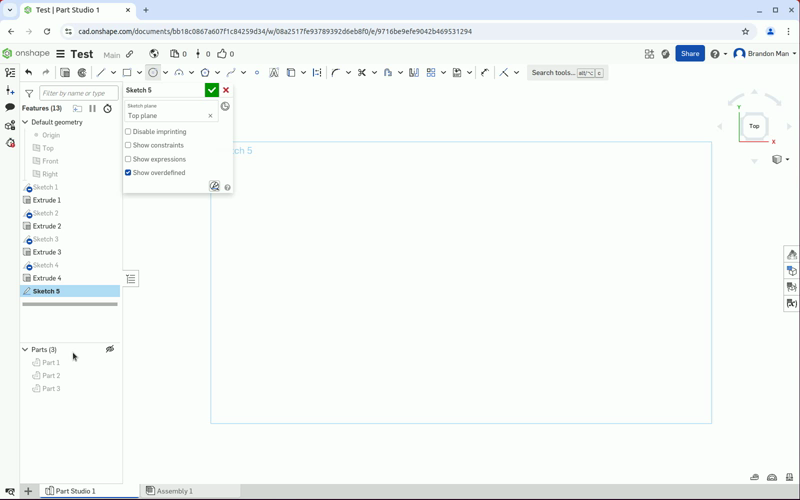
mouse_move(461, 282)
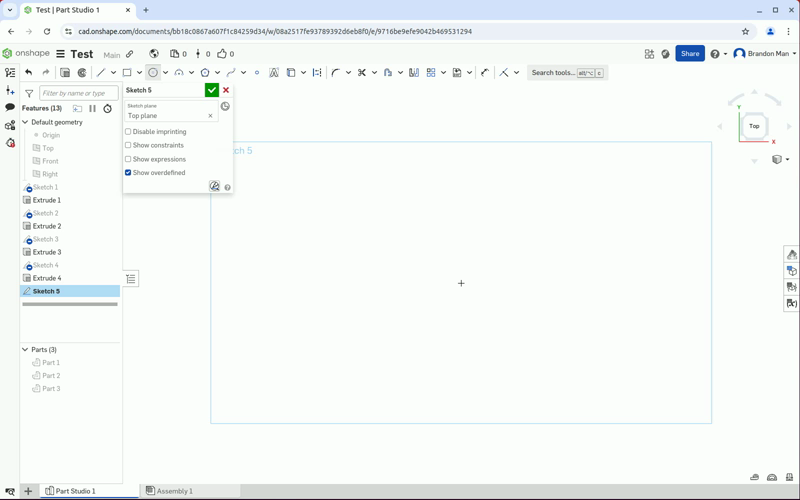
click(461, 282)
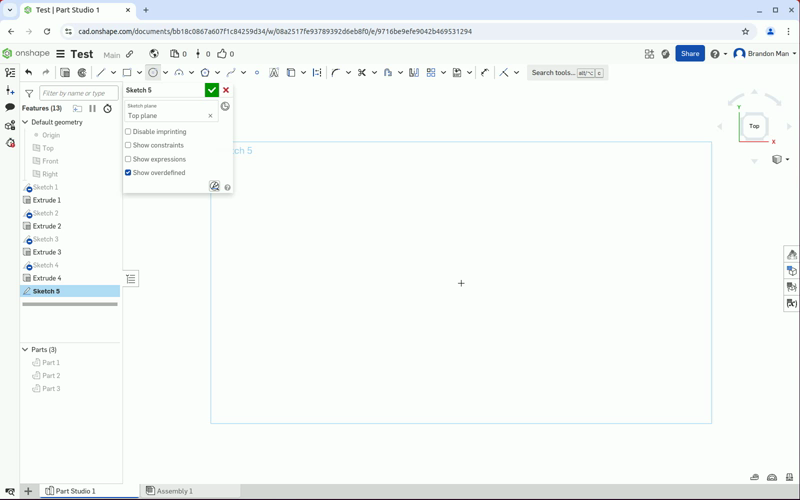
key_up(shift)
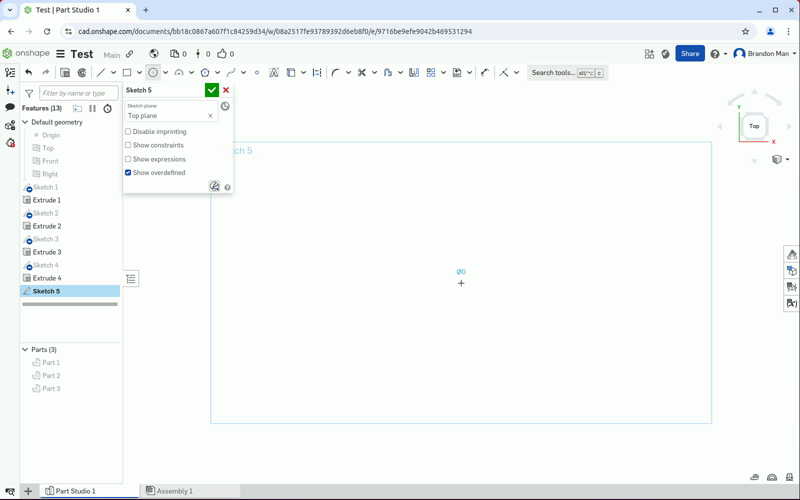
mouse_move(518, 282)
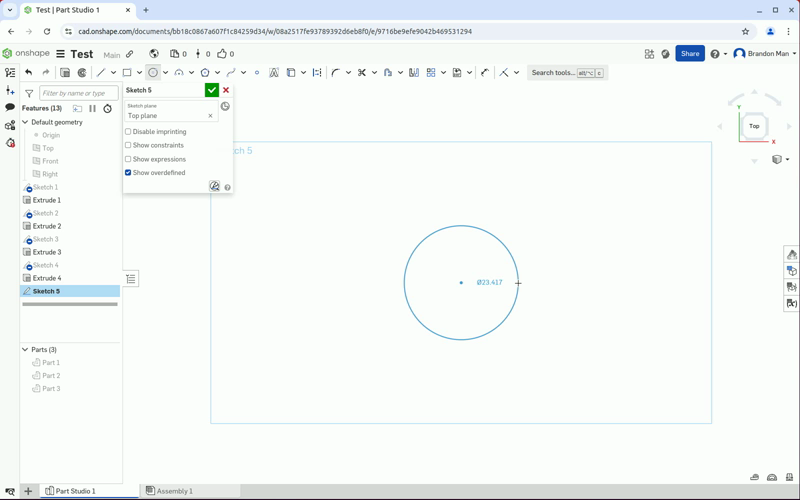
click(518, 282)
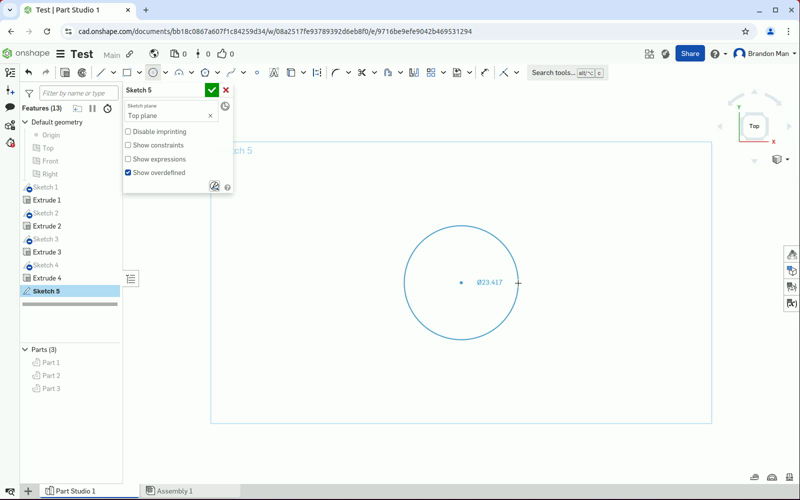
key(esc)
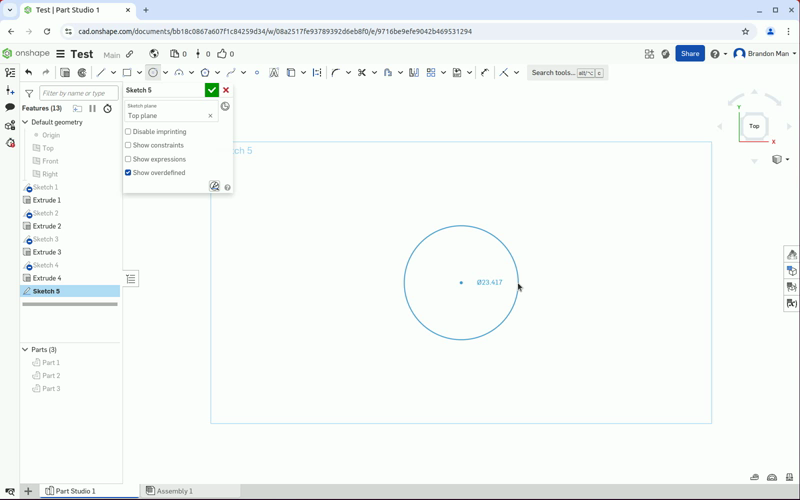
key(c)
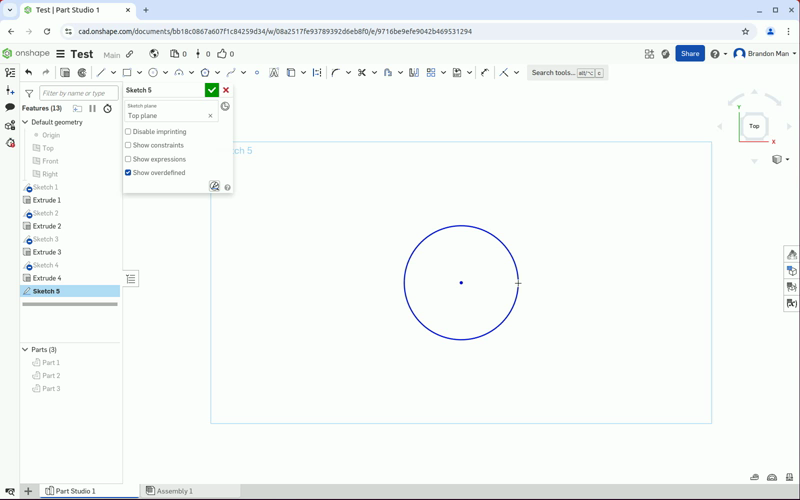
key_down(shift)
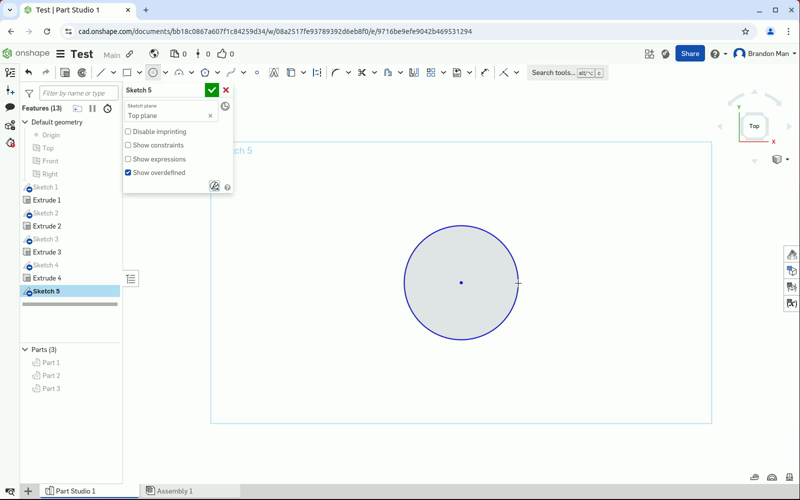
mouse_move(461, 282)
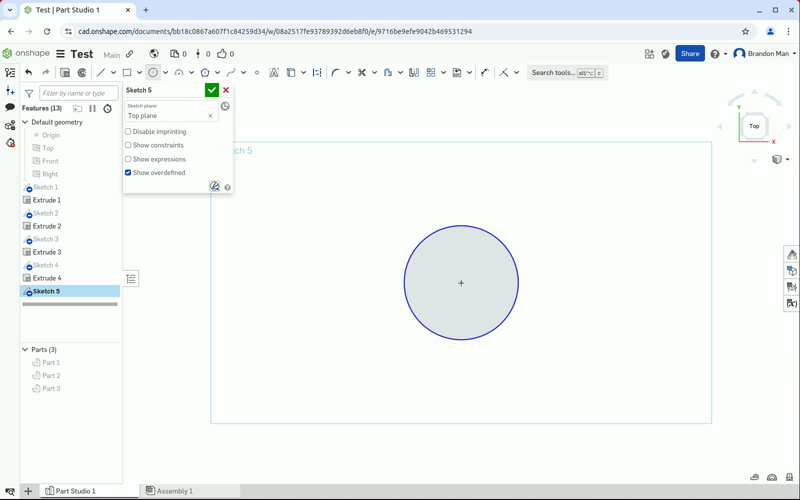
click(461, 282)
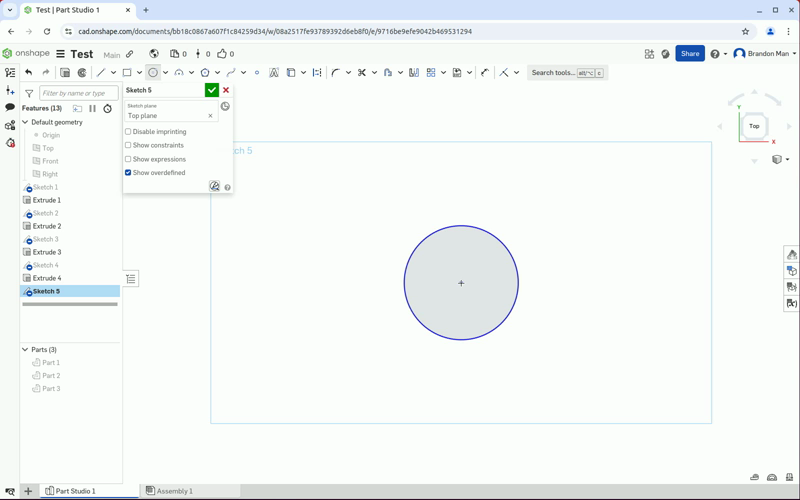
key_up(shift)
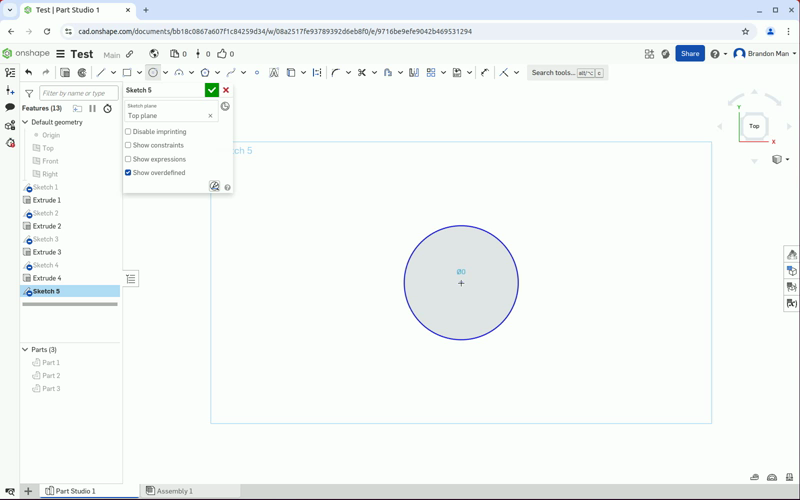
mouse_move(504, 282)
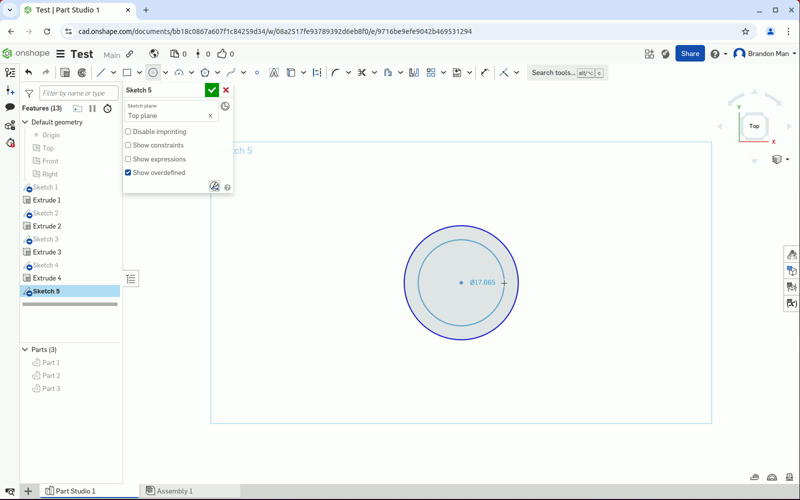
click(504, 282)
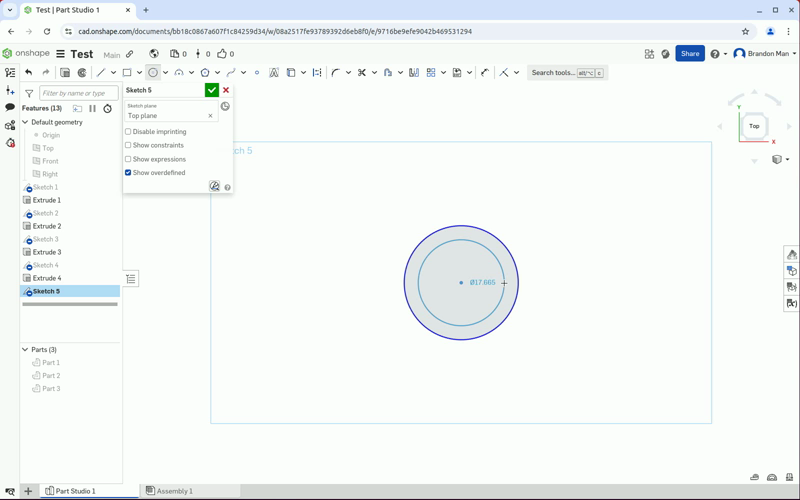
key(esc)
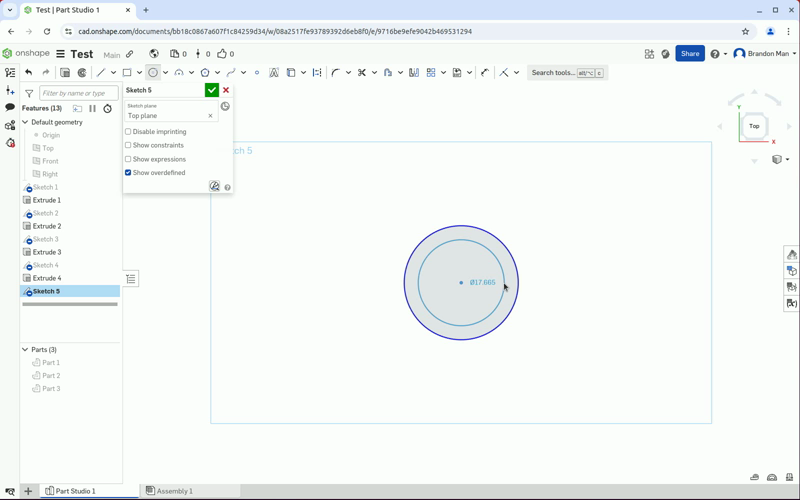
mouse_move(452, 329)
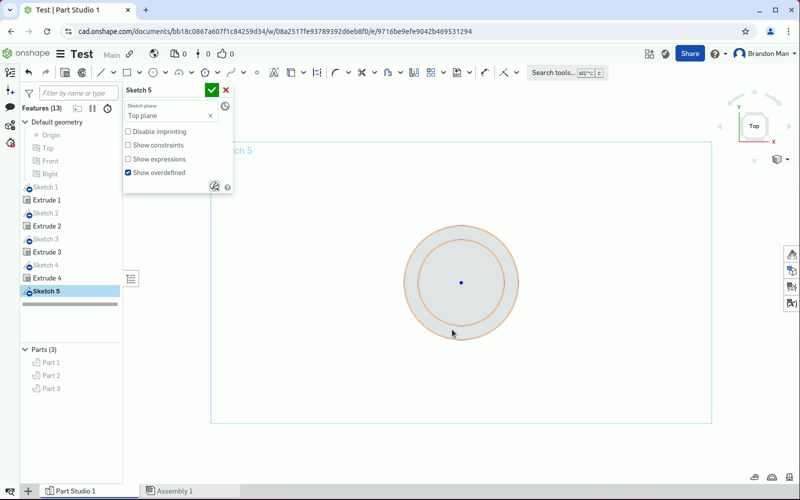
click(452, 329)
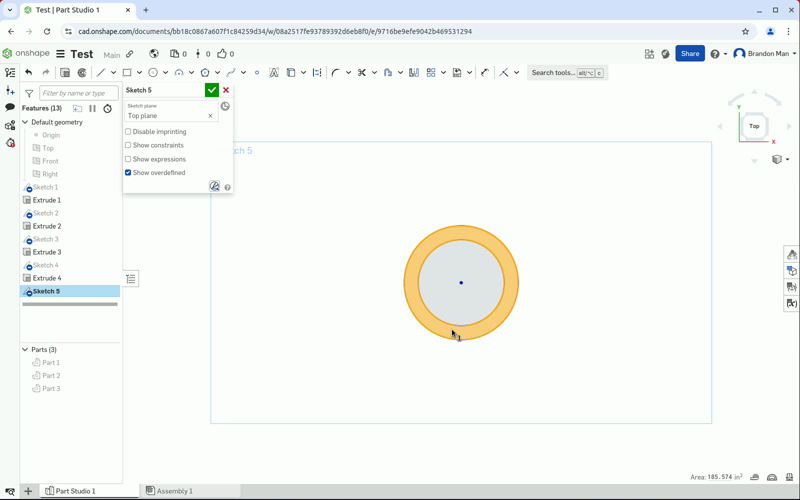
mouse_move(73, 352)
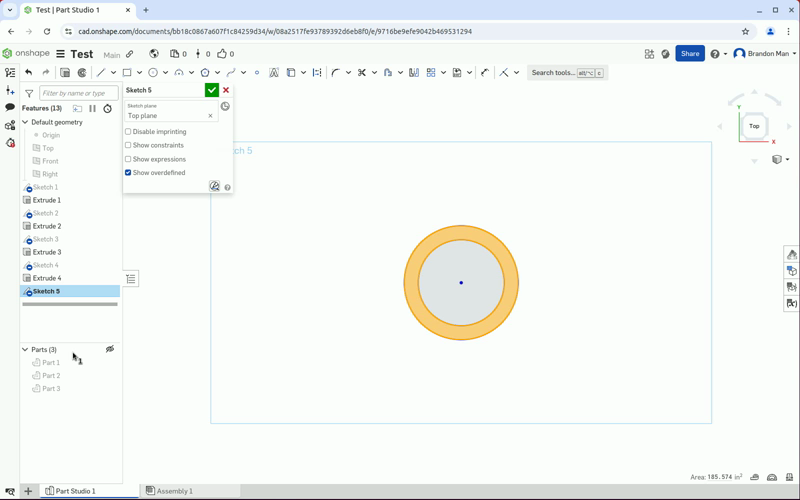
key(shift+y)
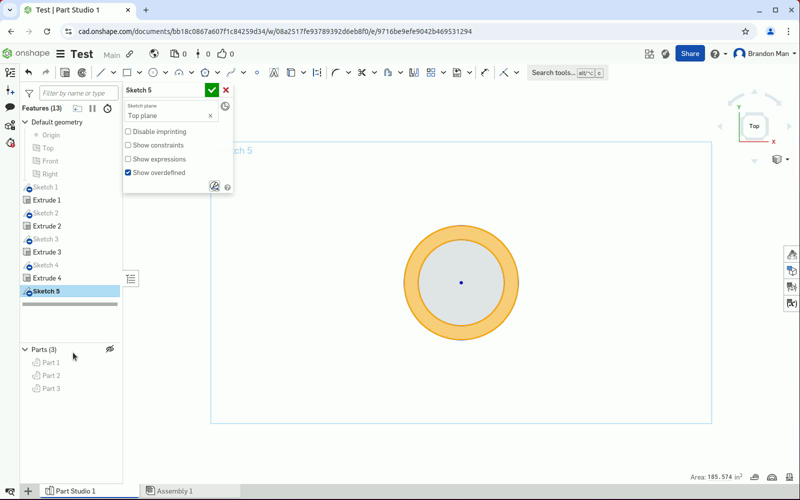
key(shift+e)
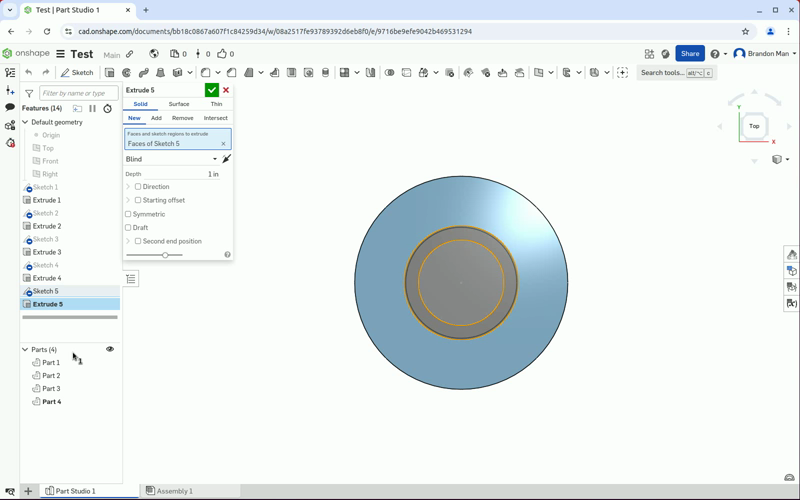
mouse_move(143, 106)
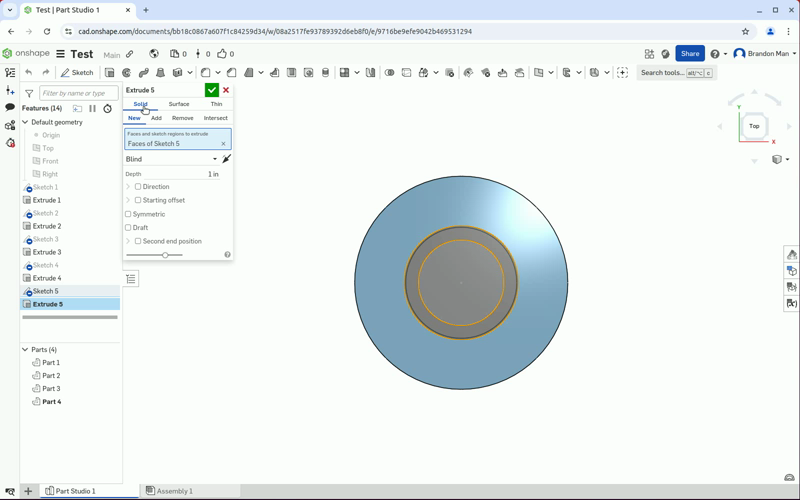
click(143, 106)
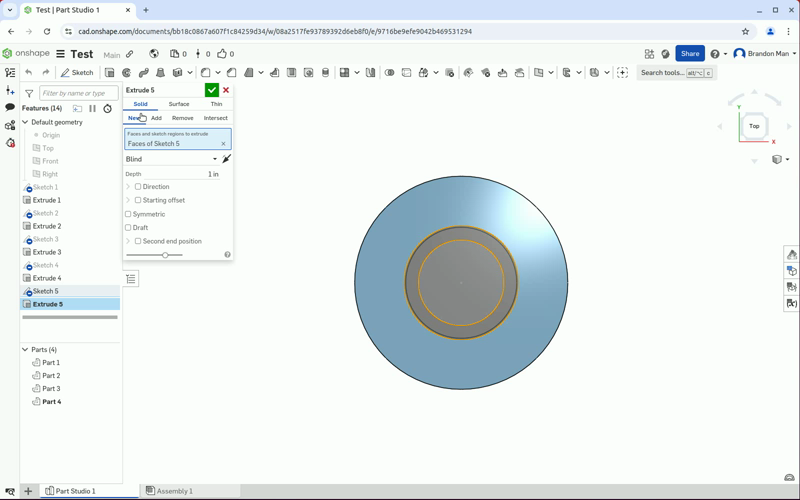
mouse_move(137, 120)
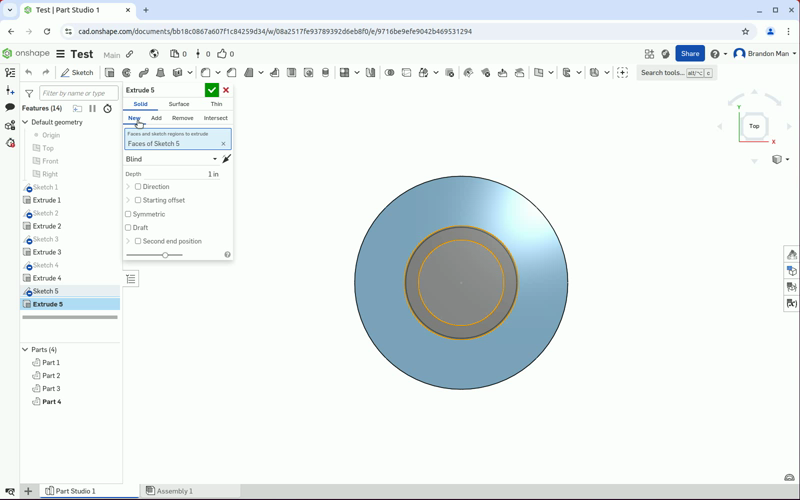
click(137, 120)
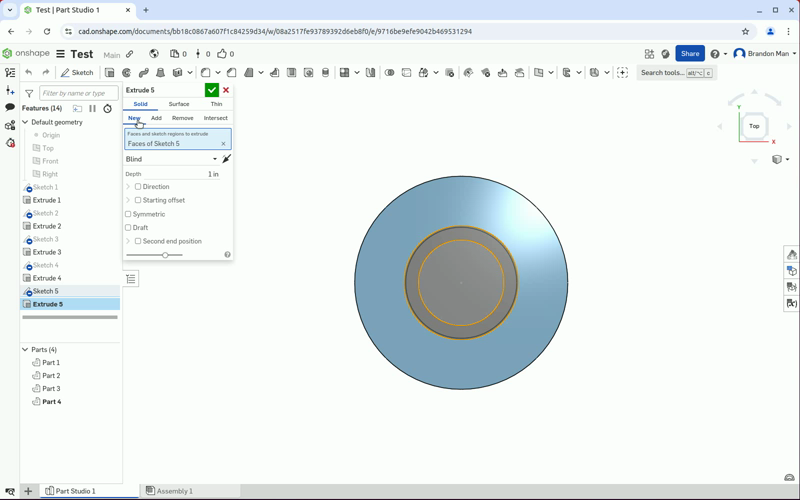
key(tab, 4)
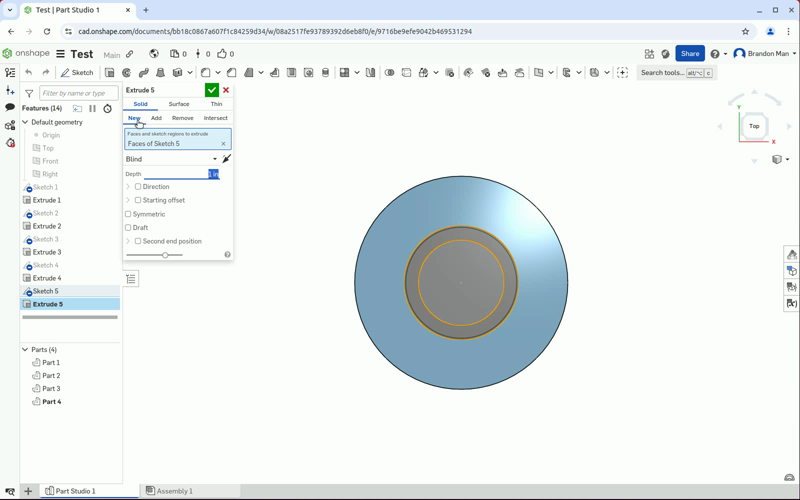
text(2.889)
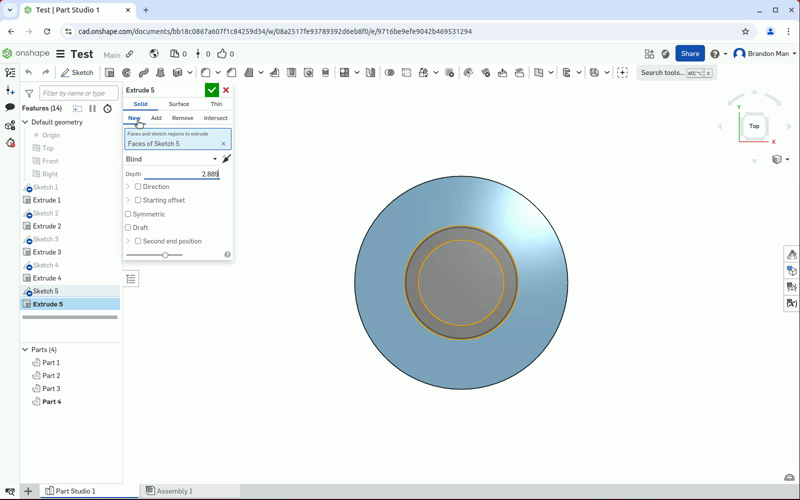
key(tab, 3)
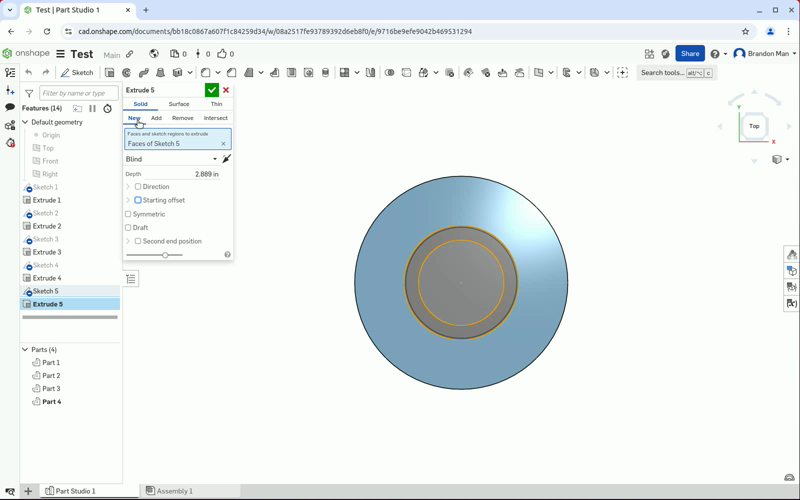
key(tab, 2)
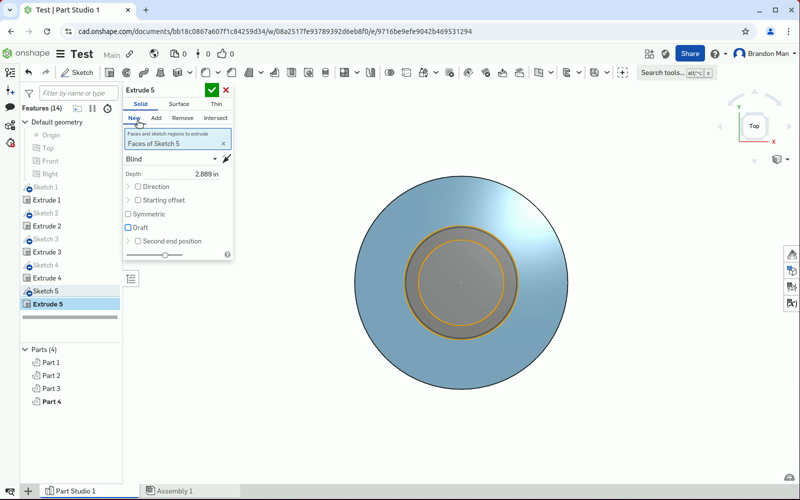
key(space)
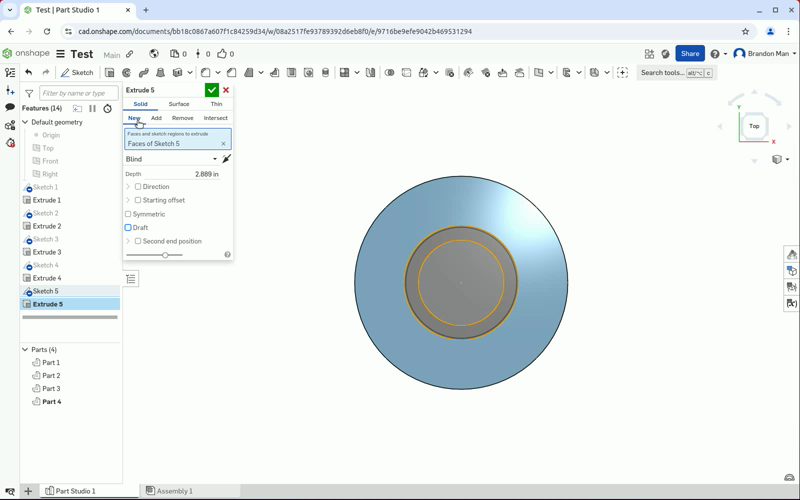
key(tab, 3)
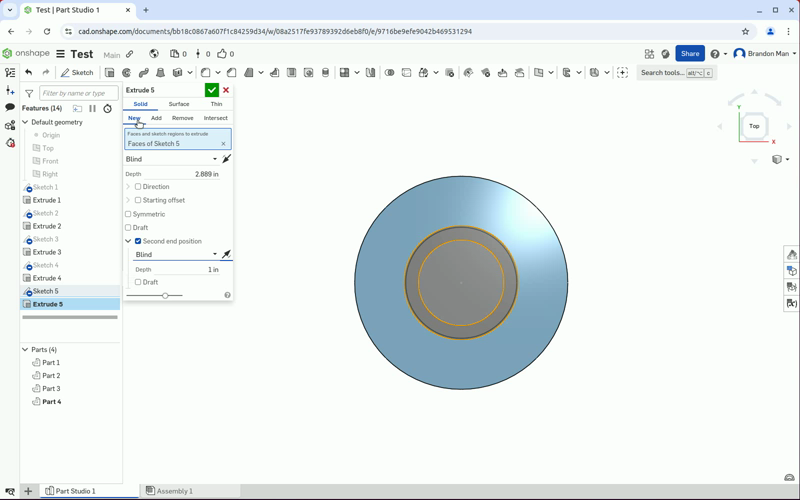
text(2.889)
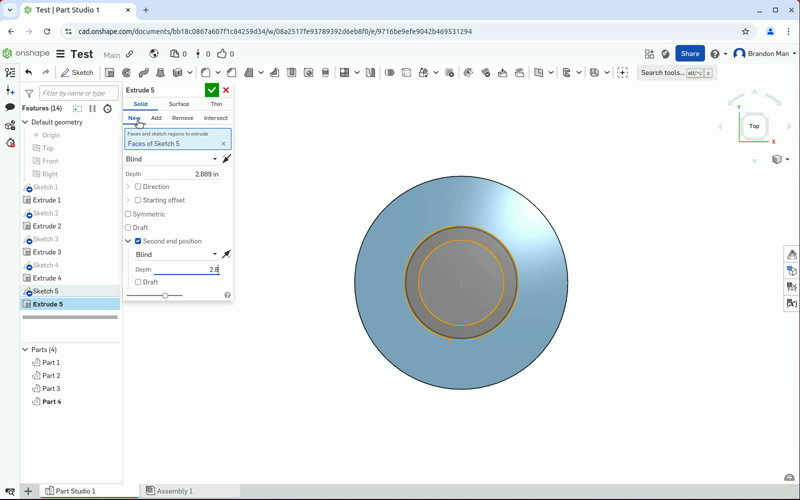
key(enter)
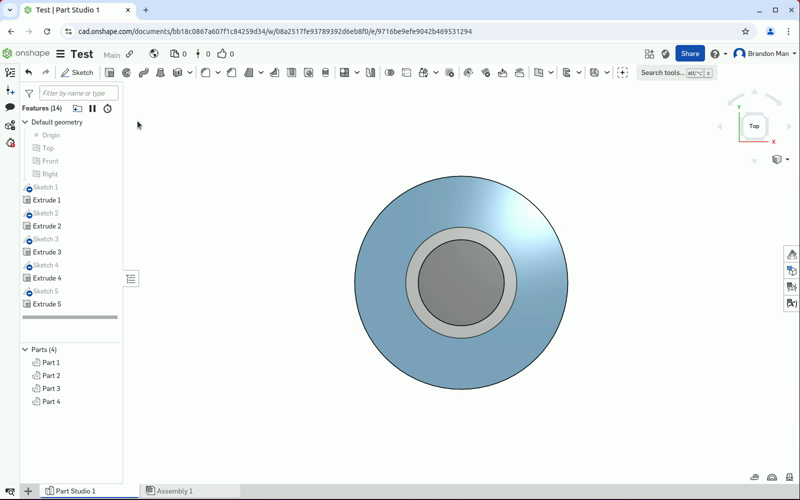
key(shift+h)
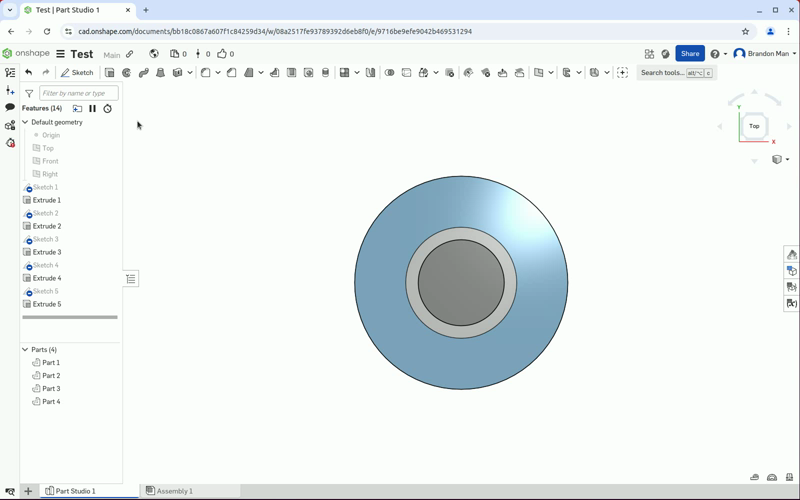
key(shift+h)
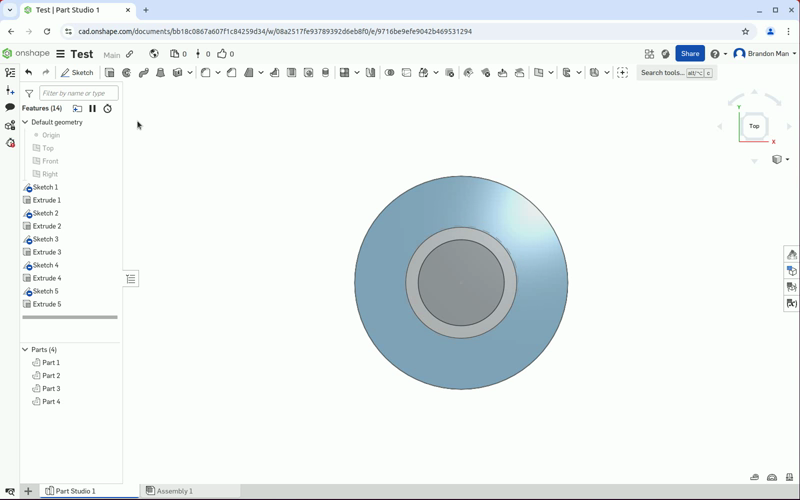
key(shift+7)
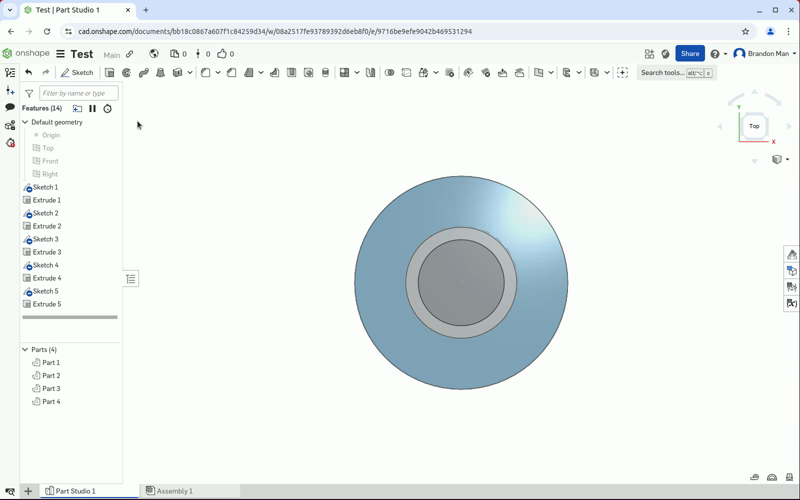
key(up, 3)
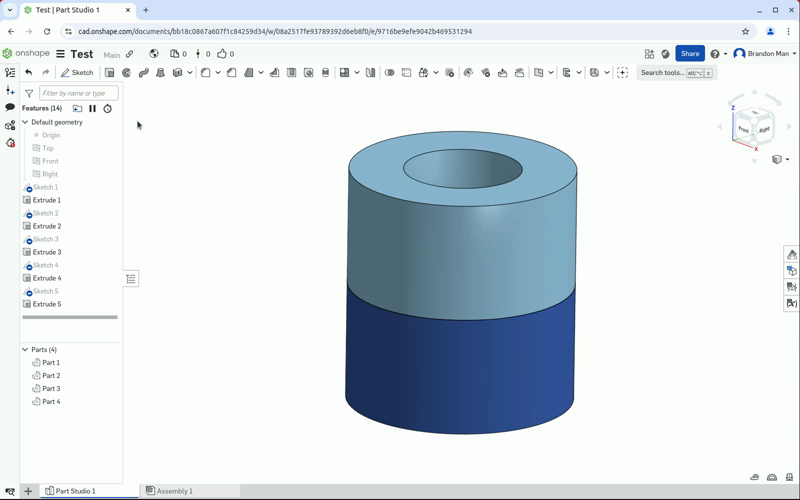
key(left, 3)
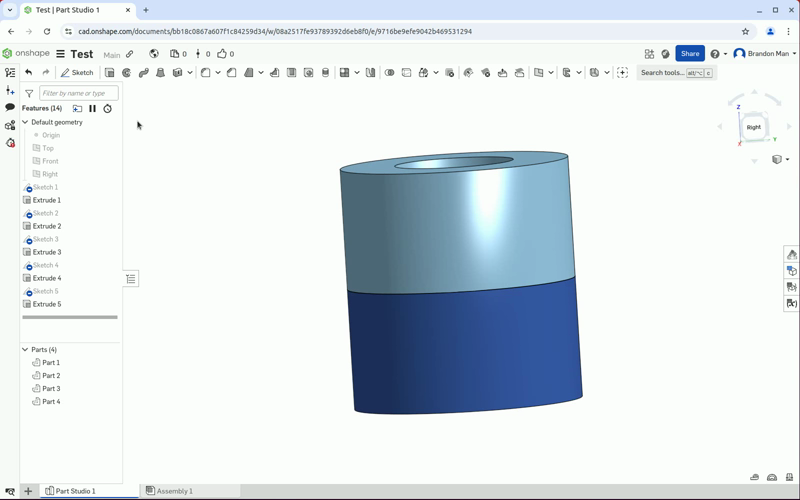
key(right, 3)
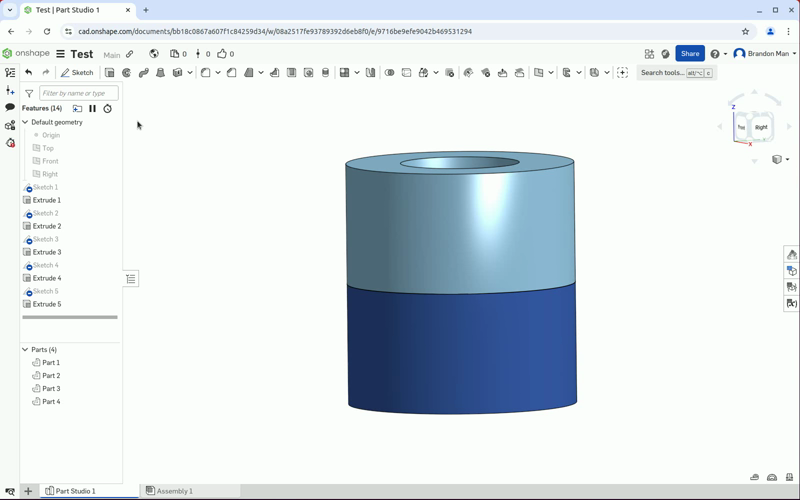
key(down, 3)
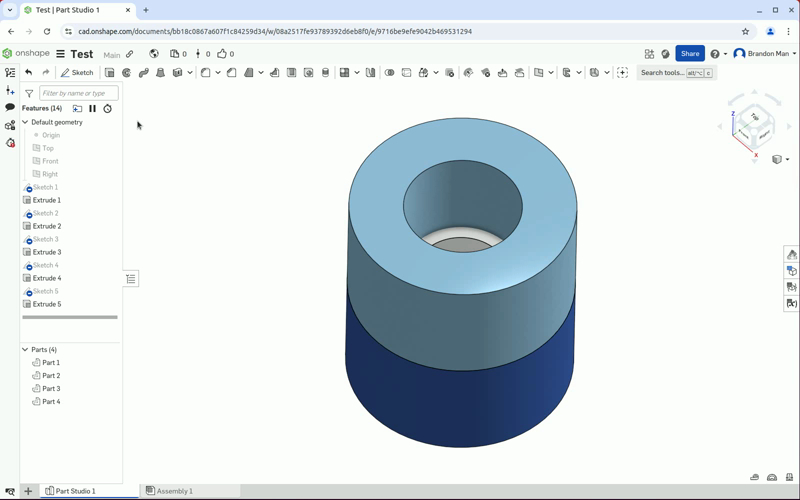
mouse_move(73, 189)
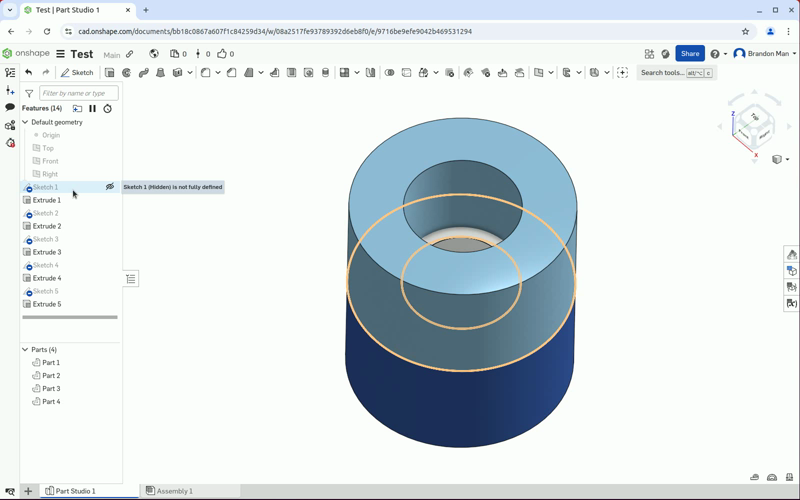
click(73, 189)